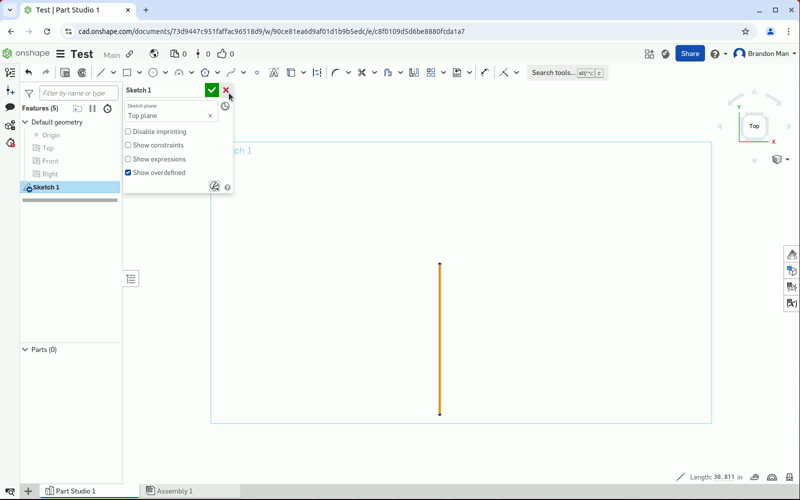
key(shift+h)
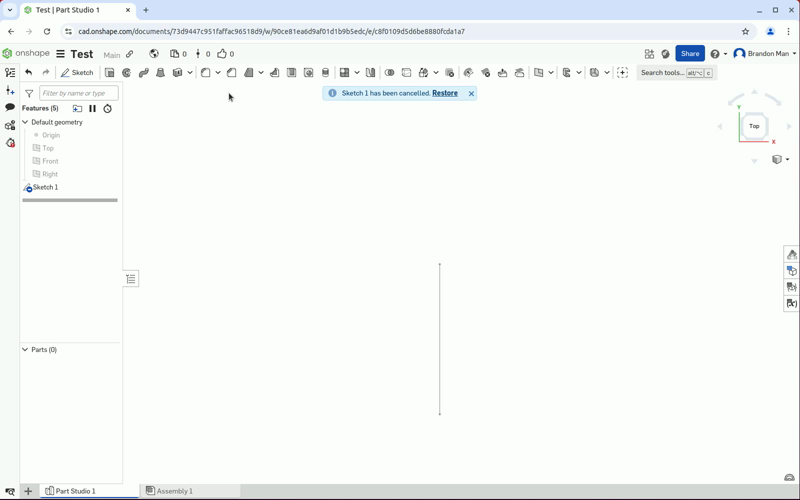
mouse_move(73, 352)
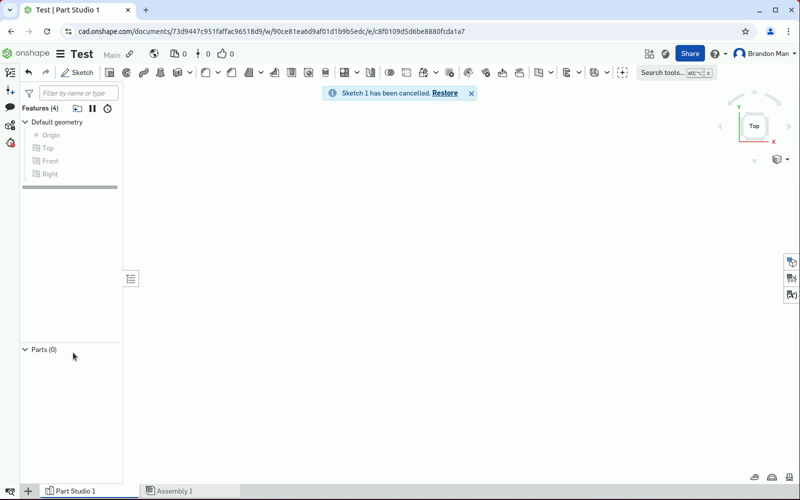
key(y)
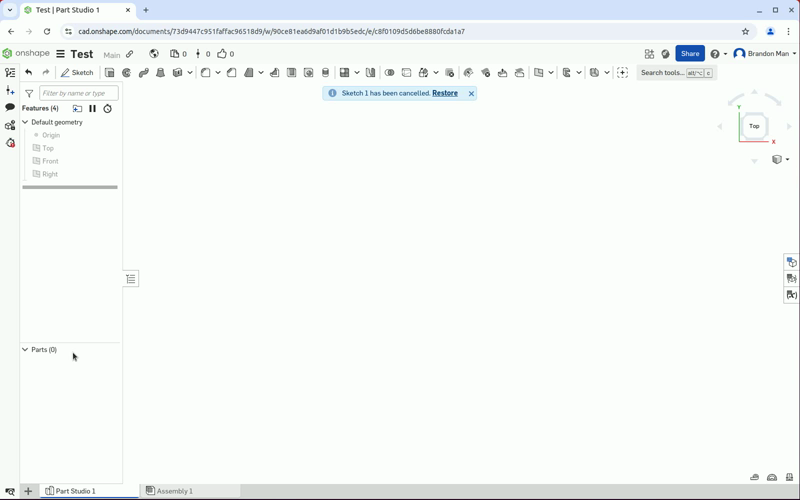
key(shift+p)
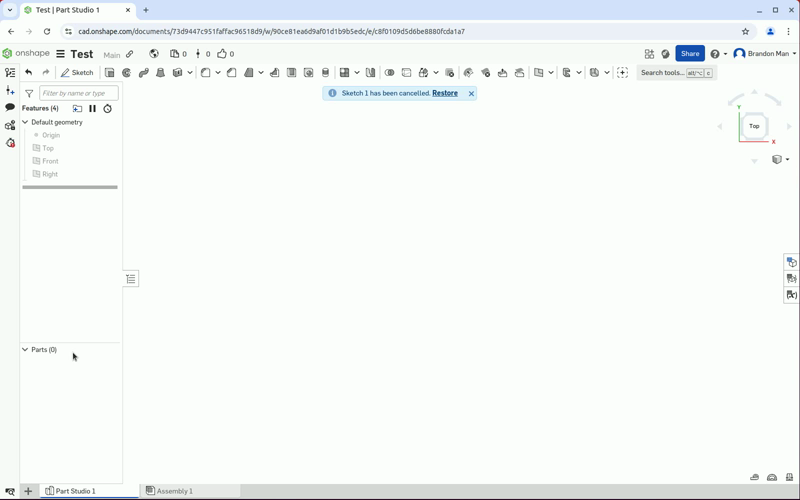
key(space)
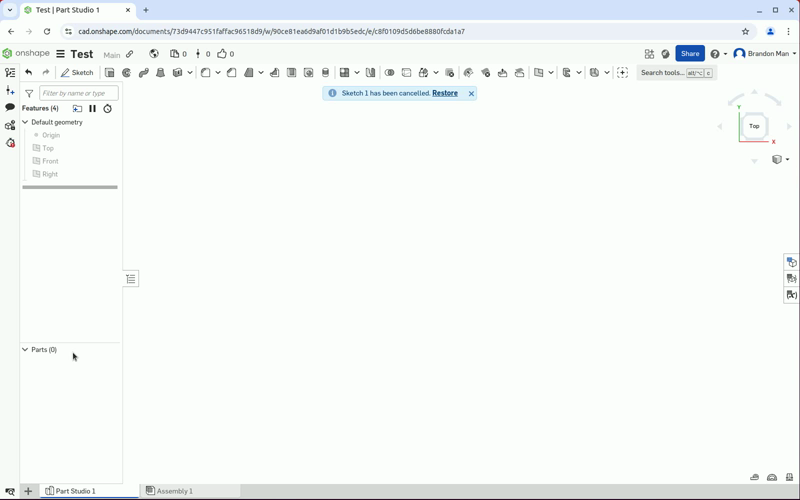
key_down(shift)
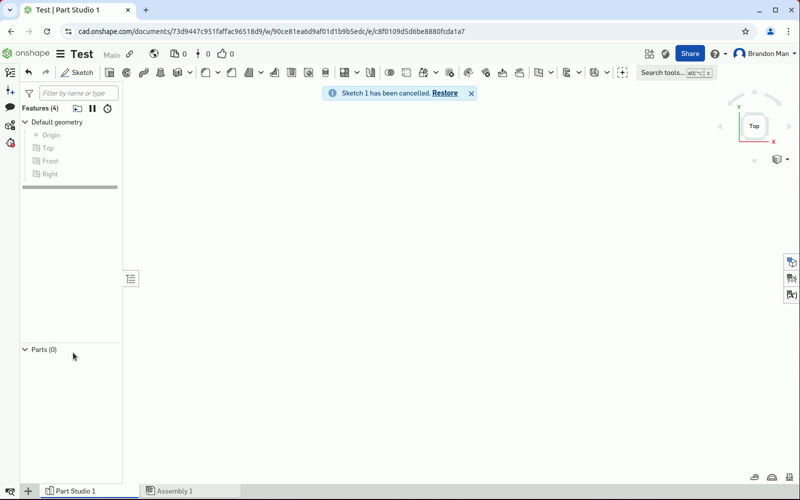
key(up)
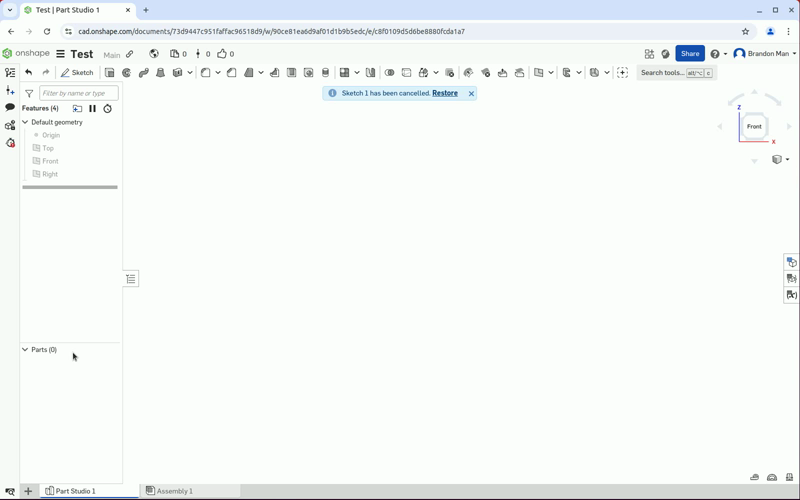
key_up(shift)
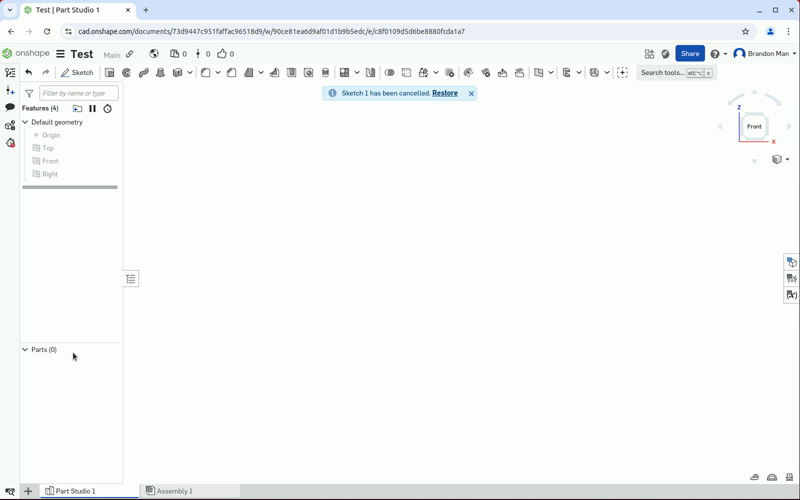
mouse_move(73, 352)
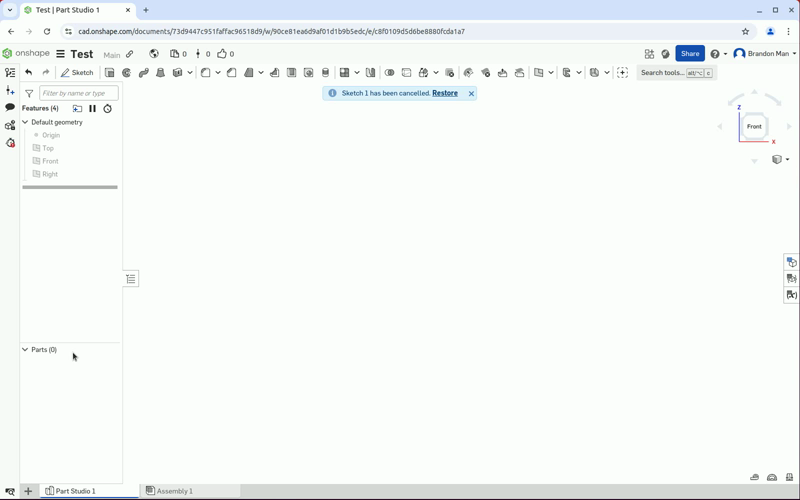
key(shift+y)
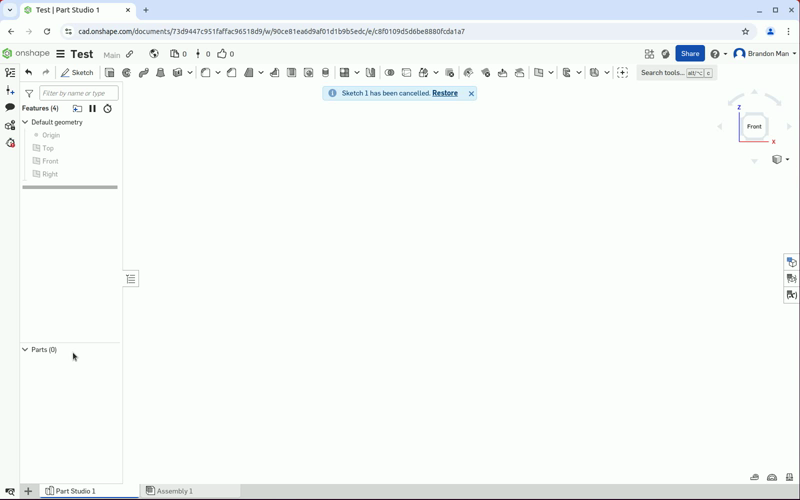
key(shift+s)
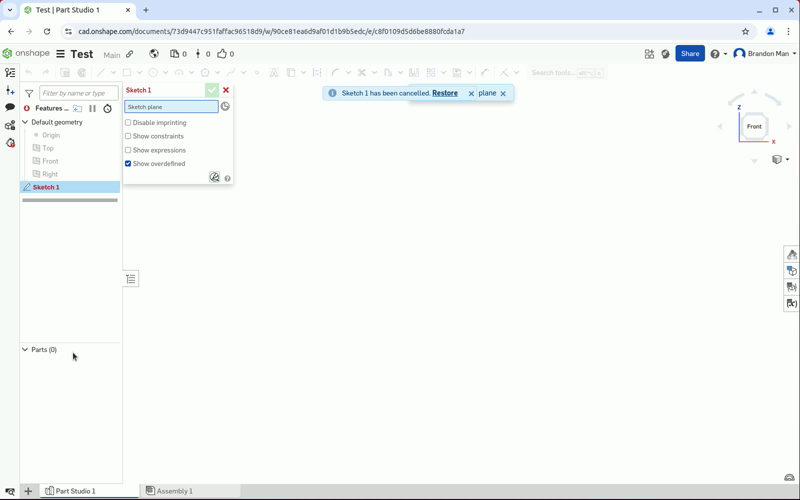
mouse_move(73, 163)
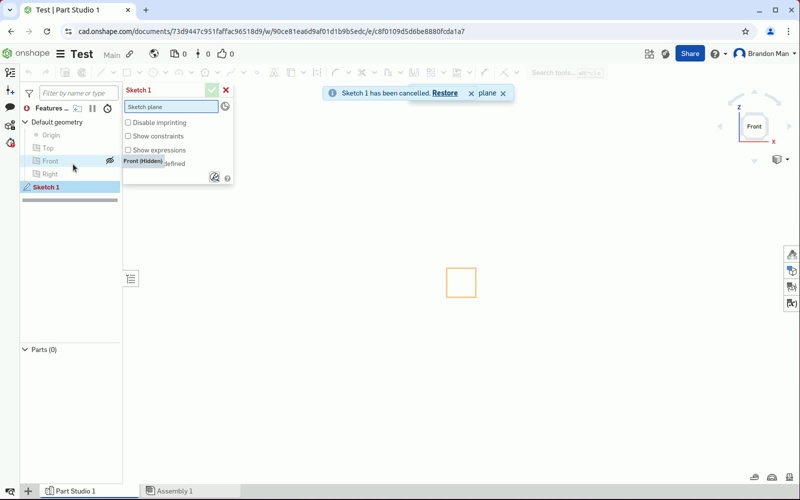
click(73, 163)
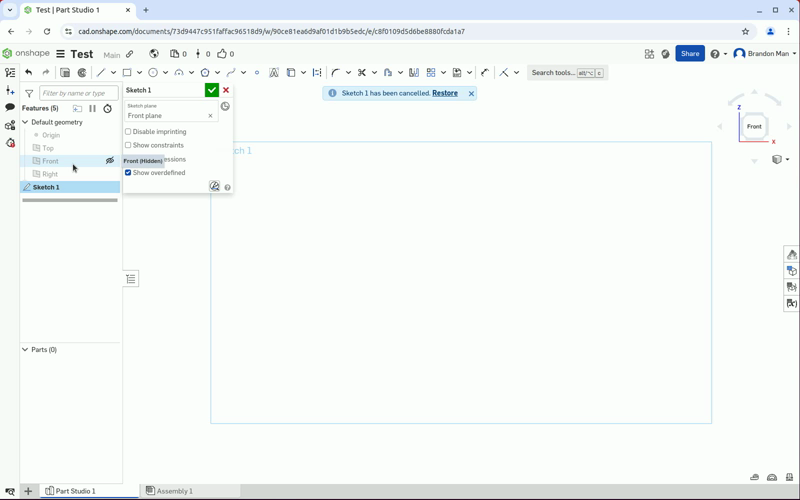
mouse_move(73, 352)
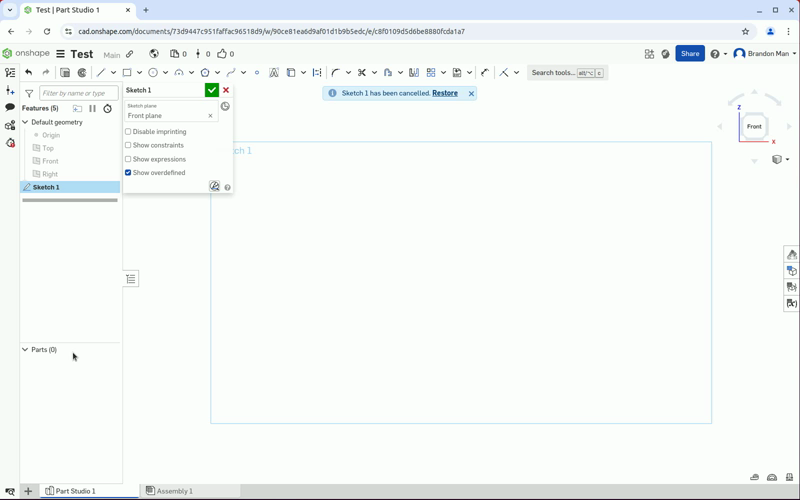
key(y)
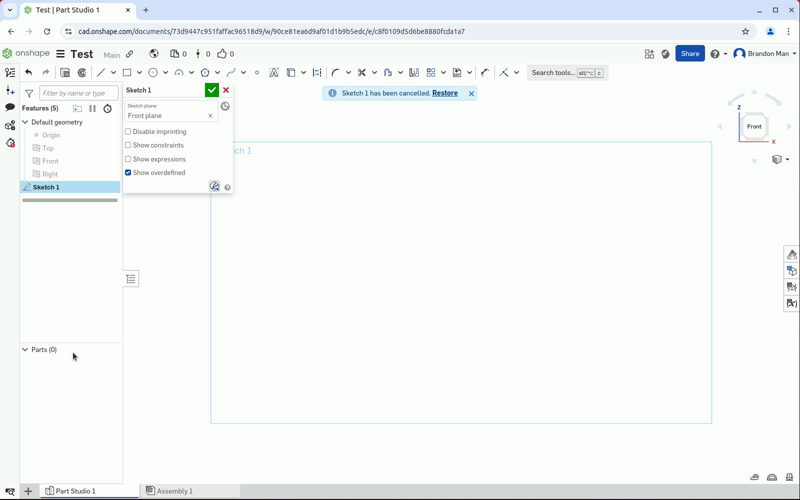
key(l)
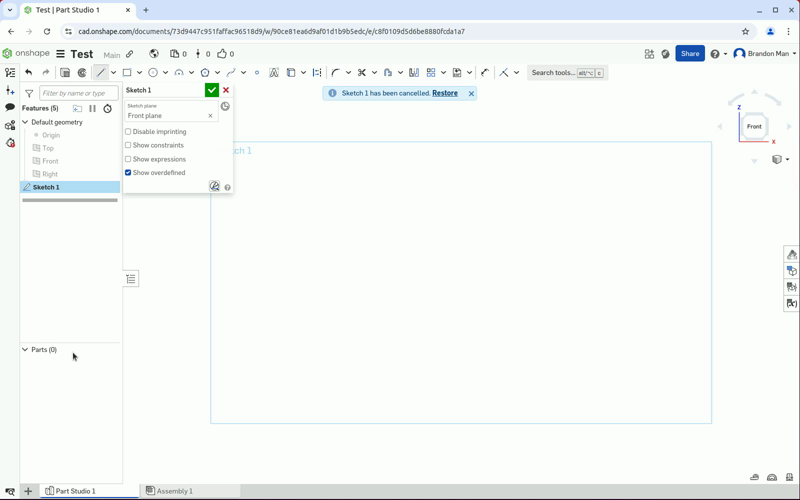
key_down(shift)
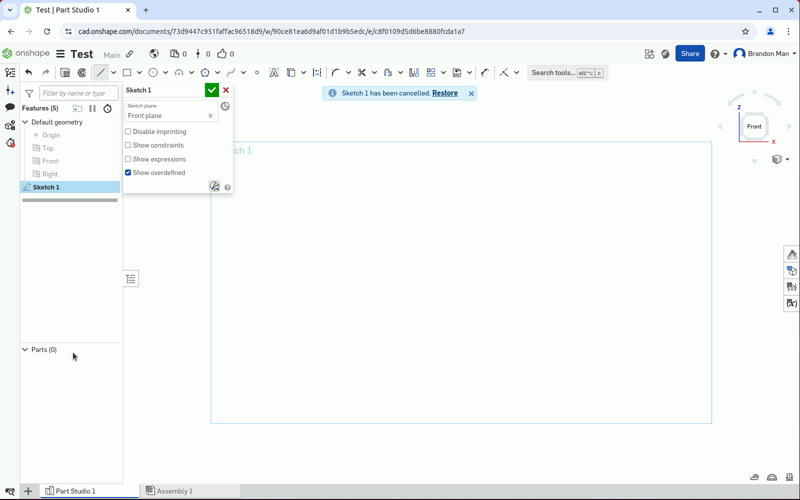
mouse_move(357, 282)
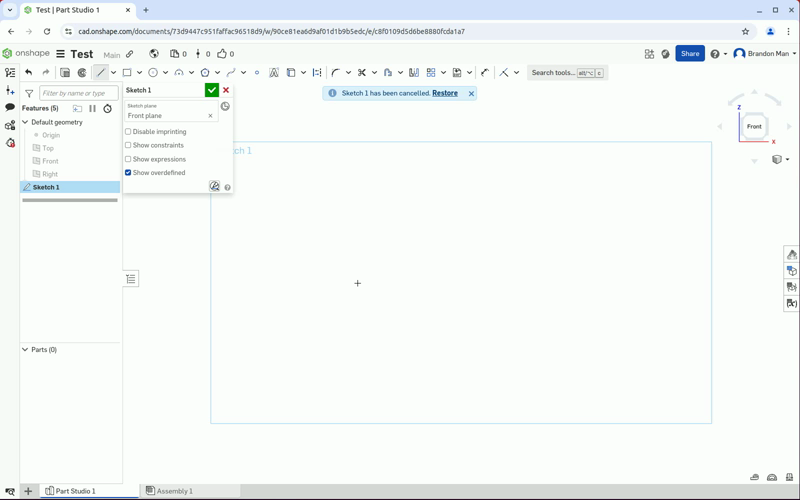
click(357, 282)
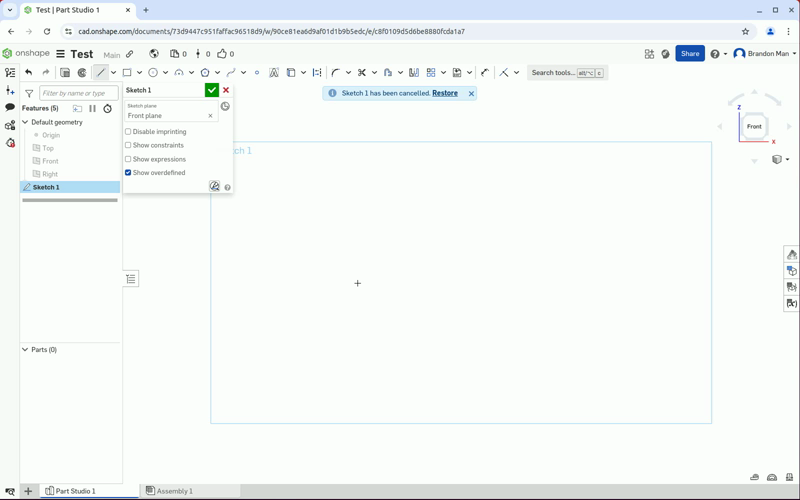
key_up(shift)
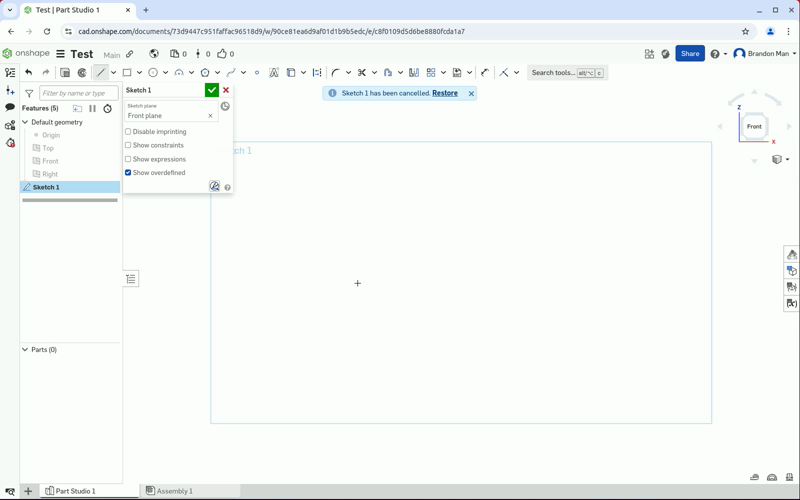
key_down(shift)
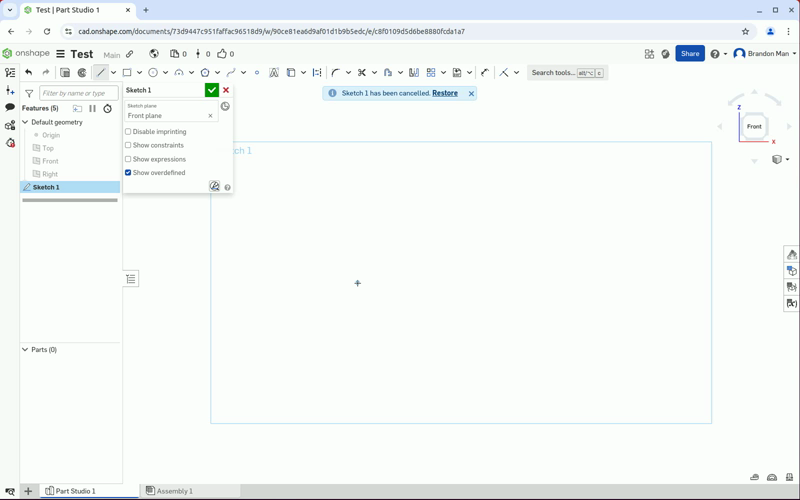
mouse_move(387, 282)
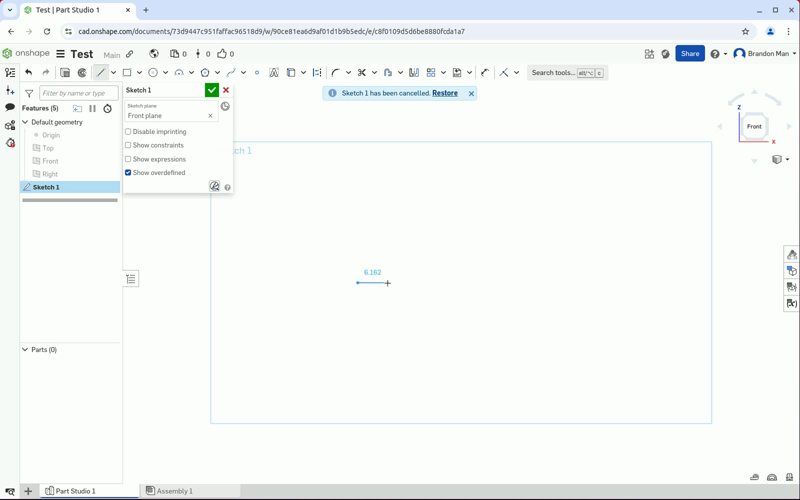
mouse_move(416, 282)
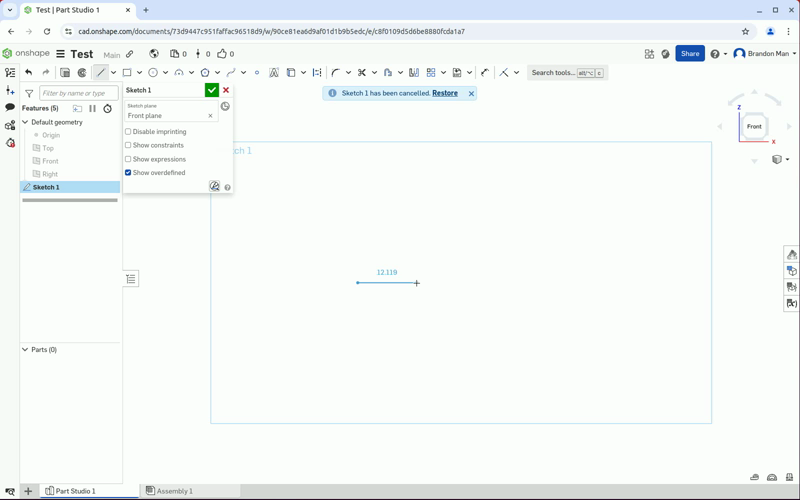
click(416, 282)
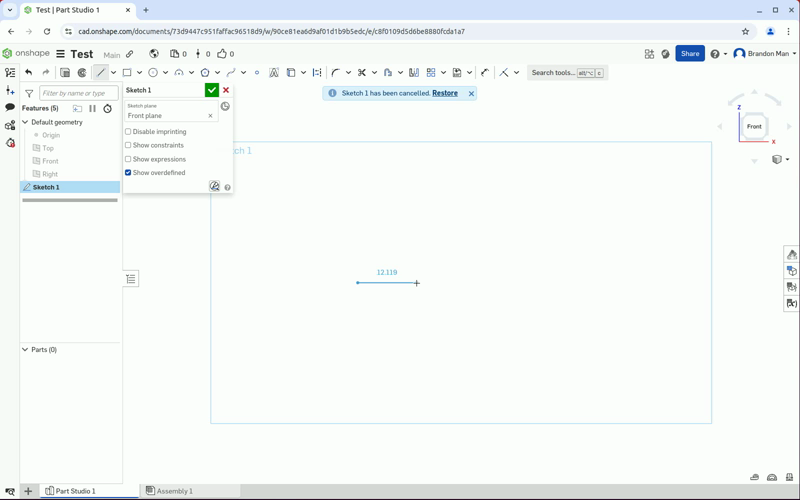
key_up(shift)
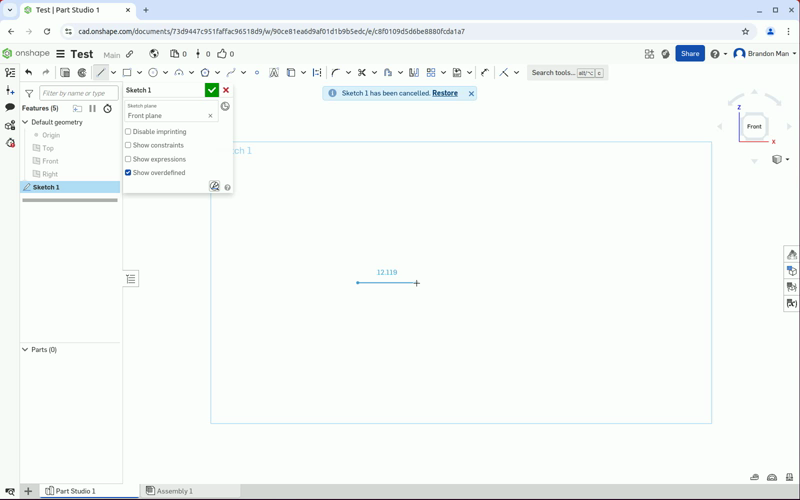
key(esc)
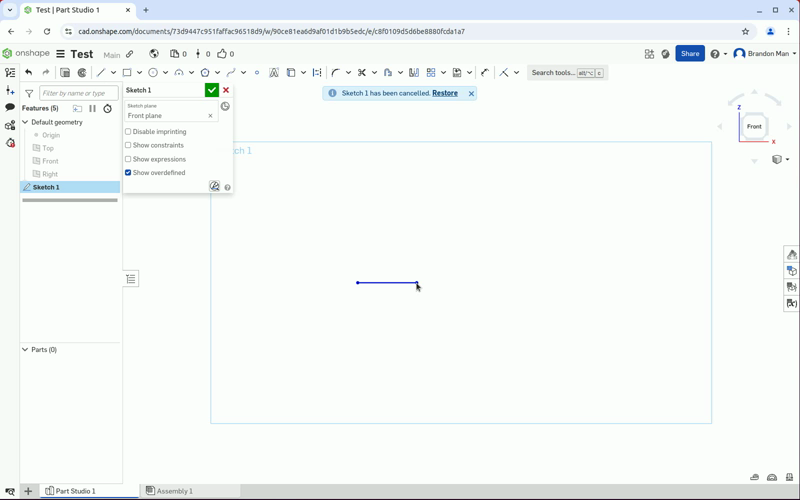
key(a)
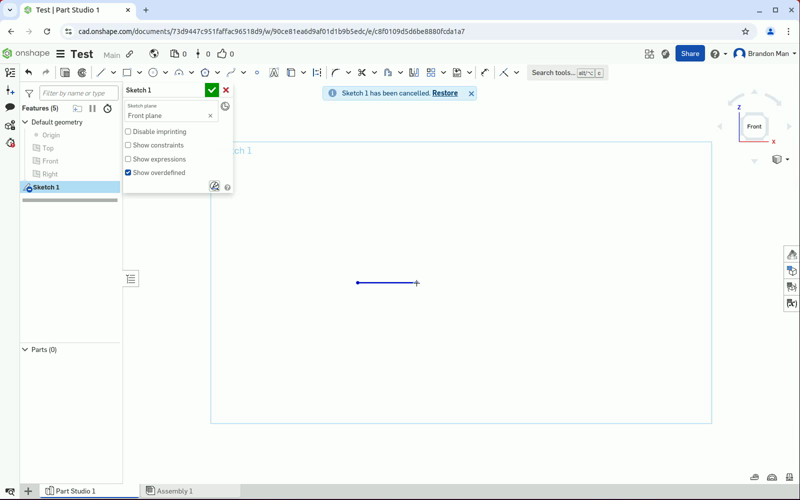
mouse_move(416, 282)
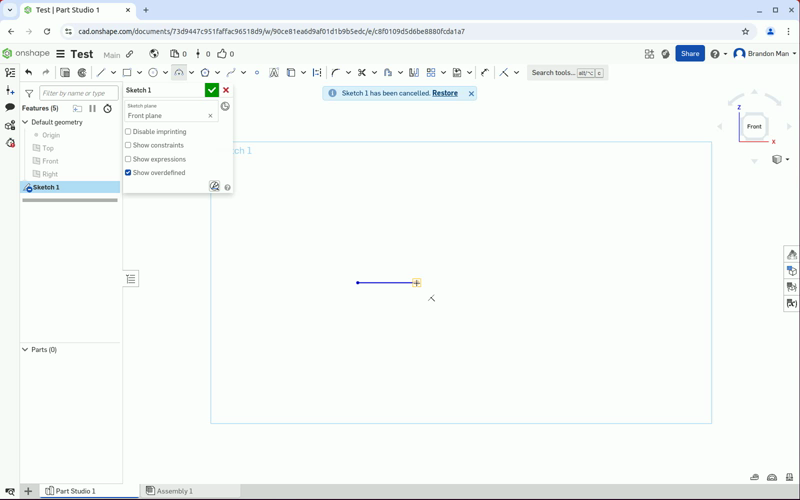
click(416, 282)
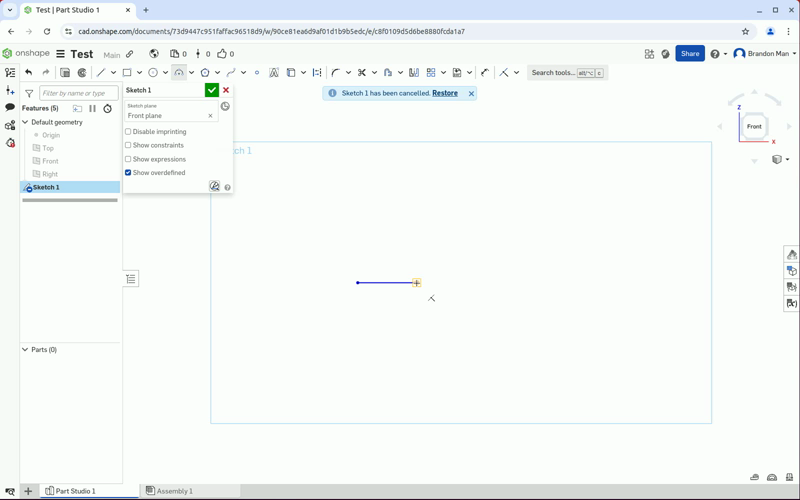
key_down(shift)
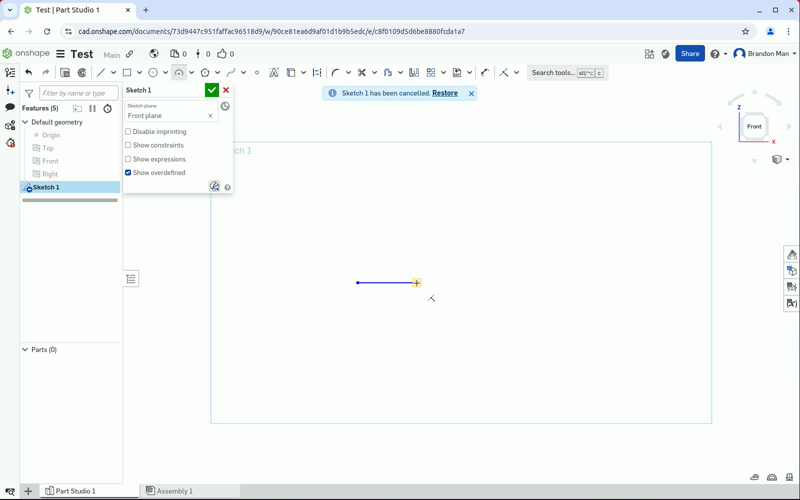
mouse_move(430, 250)
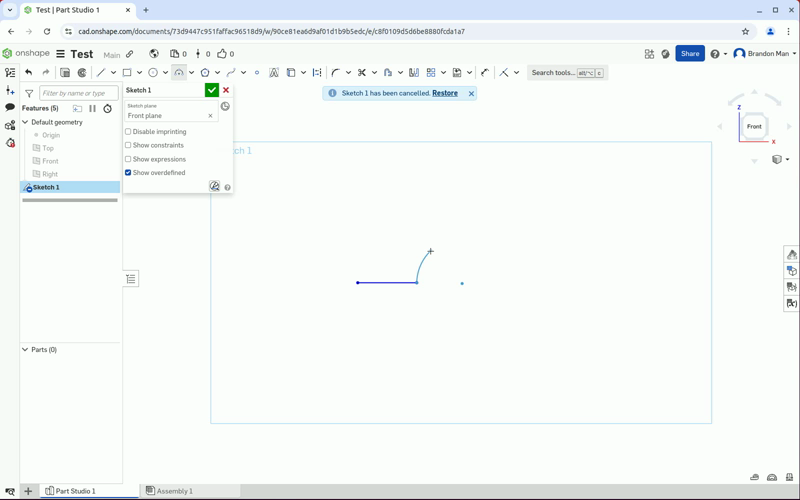
click(430, 250)
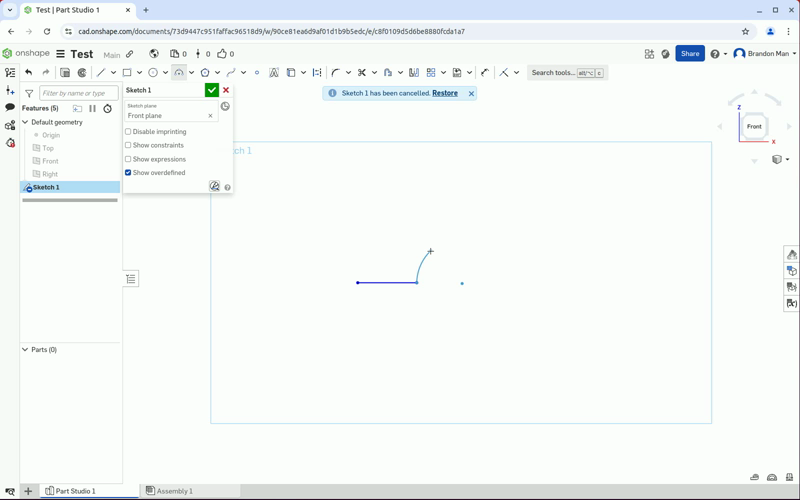
mouse_move(420, 265)
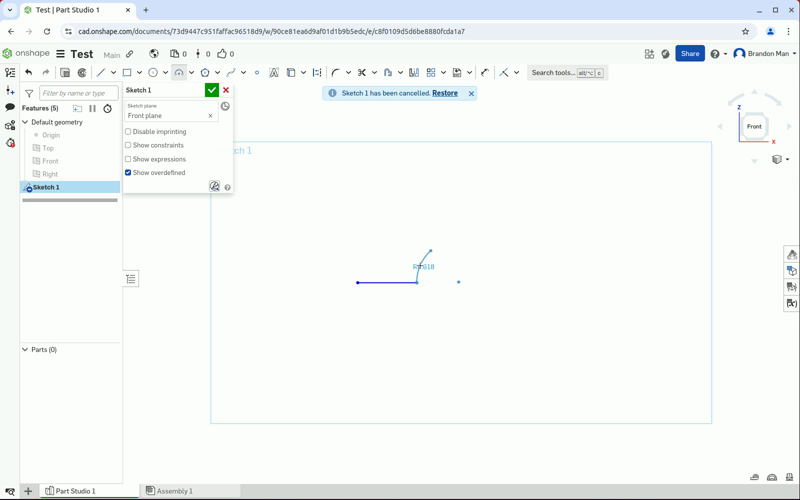
click(420, 265)
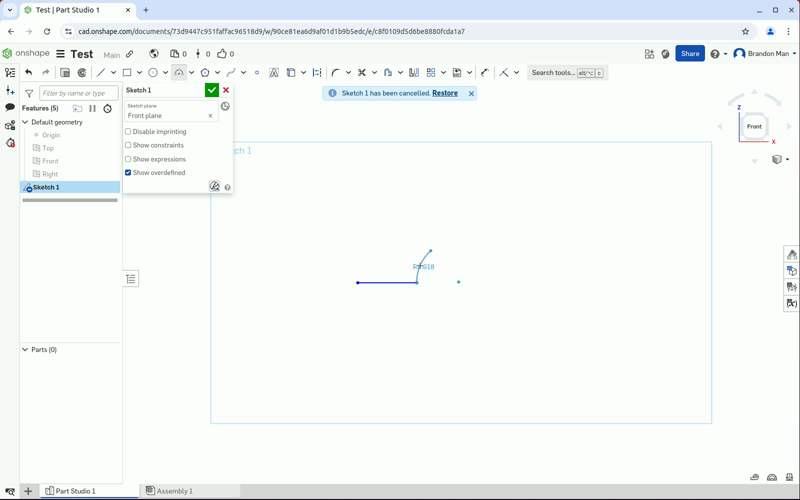
key_up(shift)
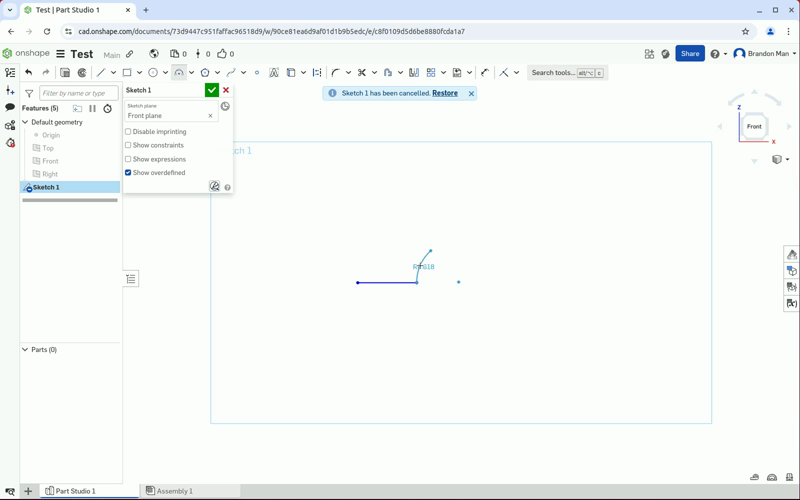
key(esc)
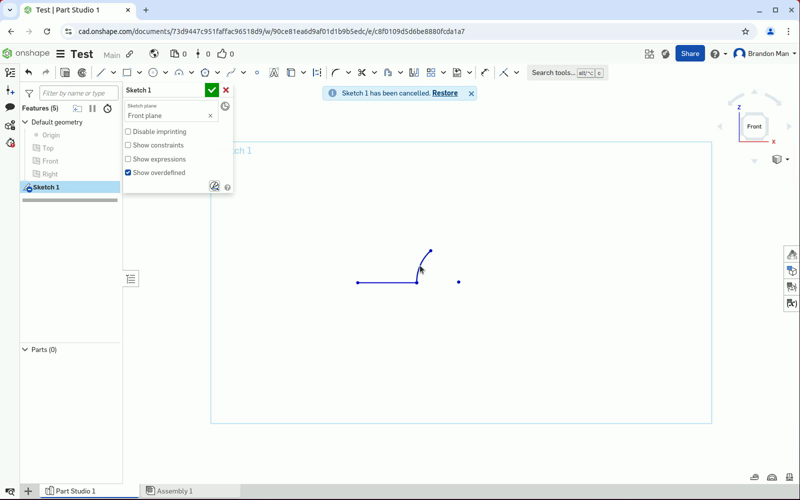
key(l)
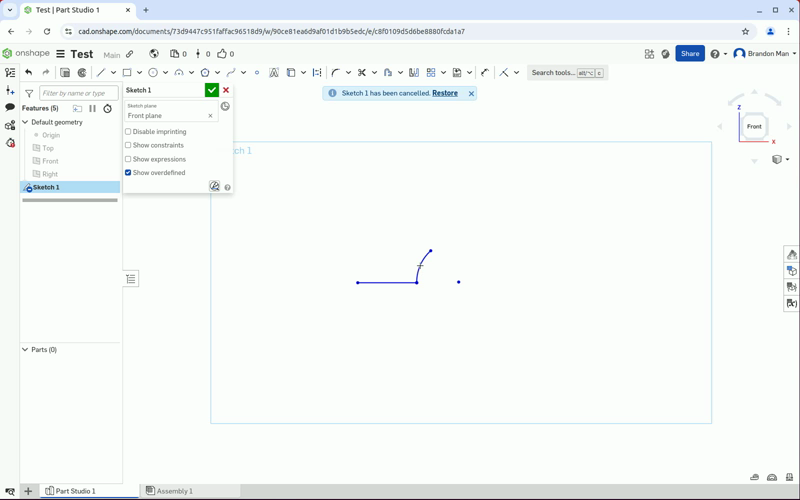
mouse_move(430, 250)
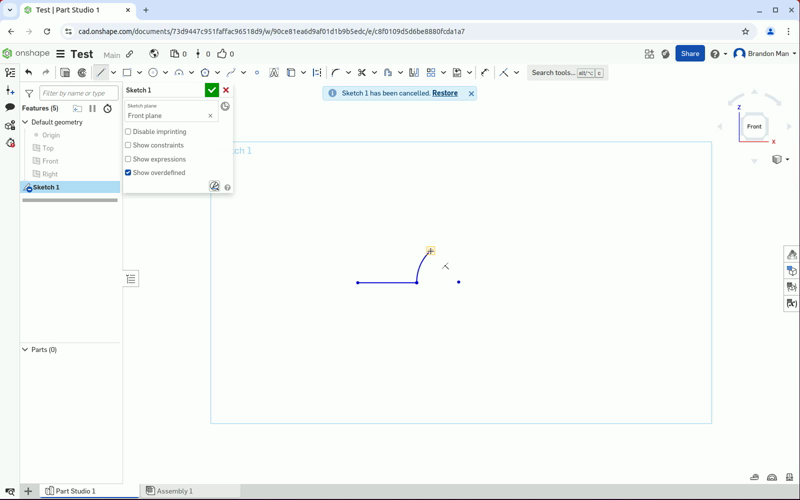
click(430, 250)
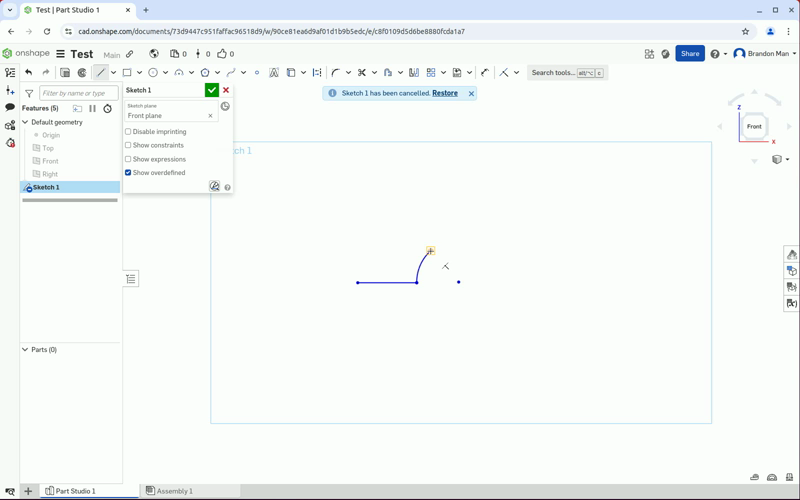
key_down(shift)
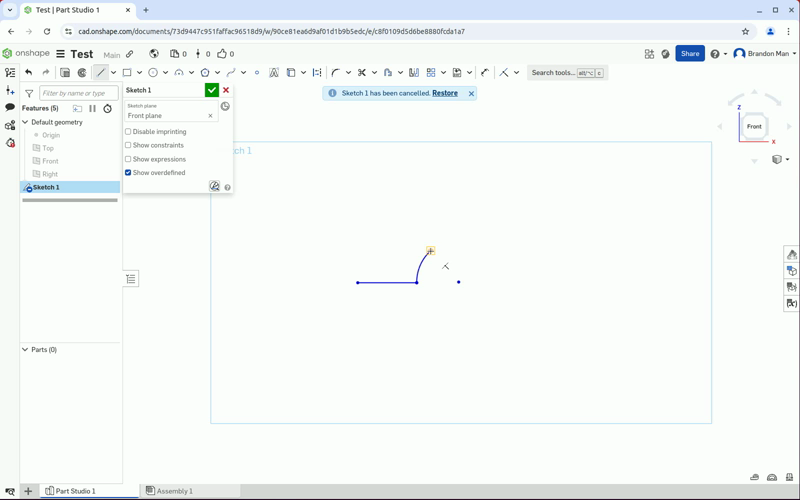
mouse_move(357, 250)
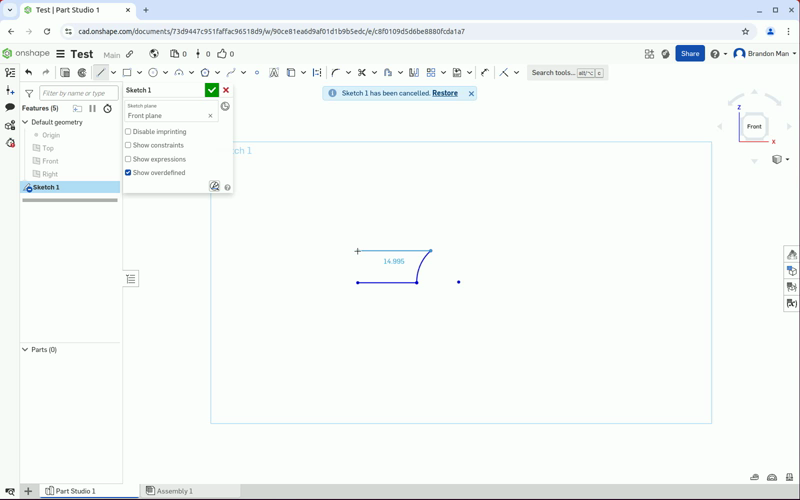
click(357, 250)
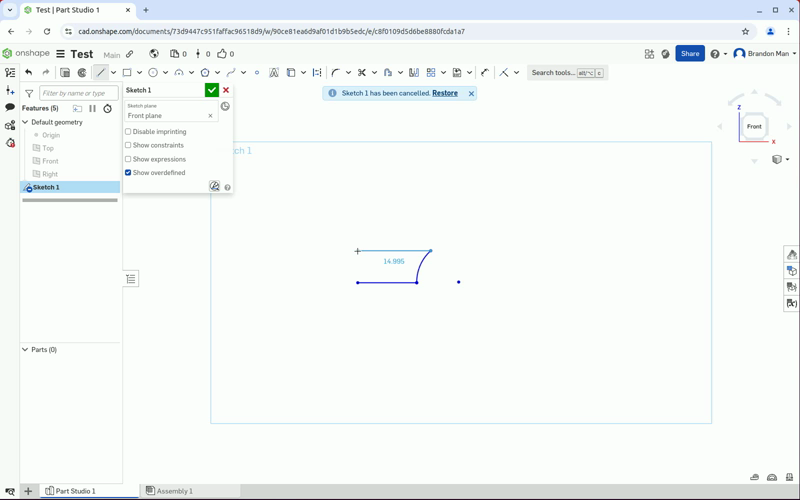
key_up(shift)
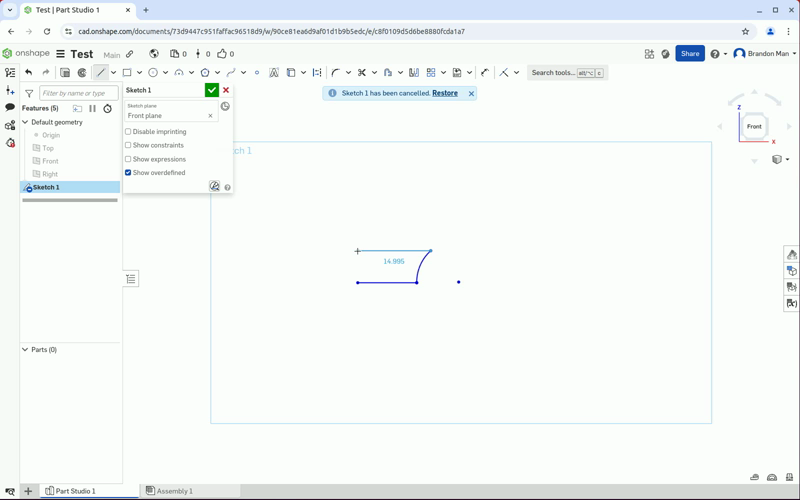
mouse_move(387, 250)
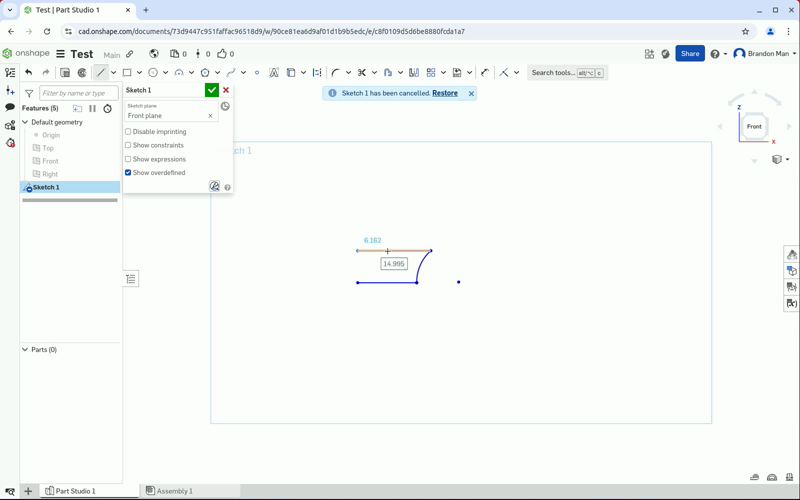
key_down(shift)
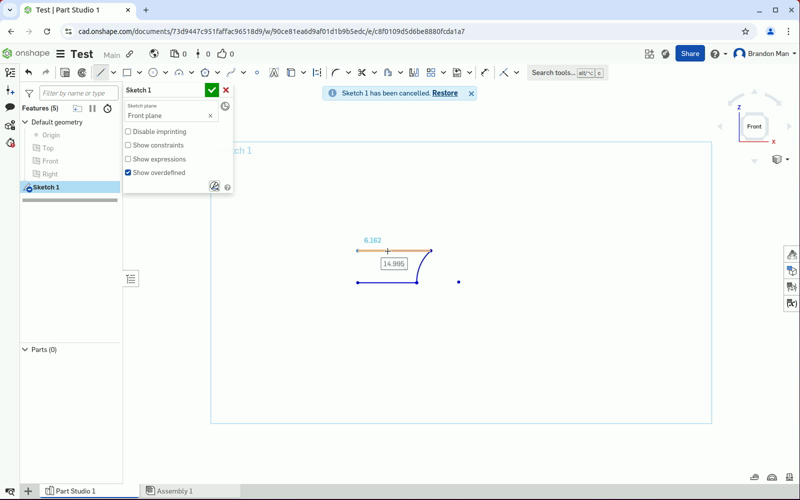
mouse_move(357, 282)
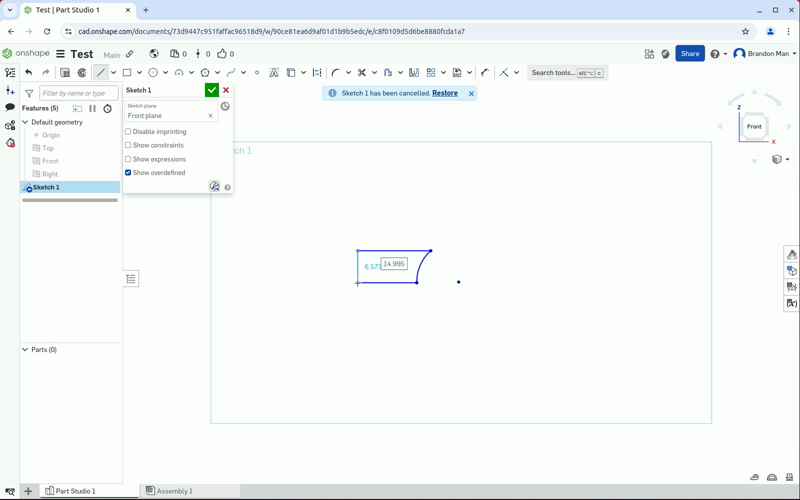
key_up(shift)
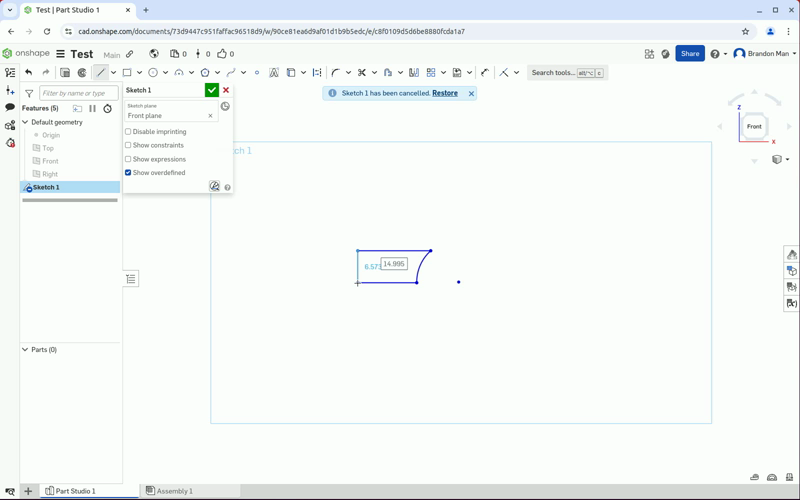
click(357, 282)
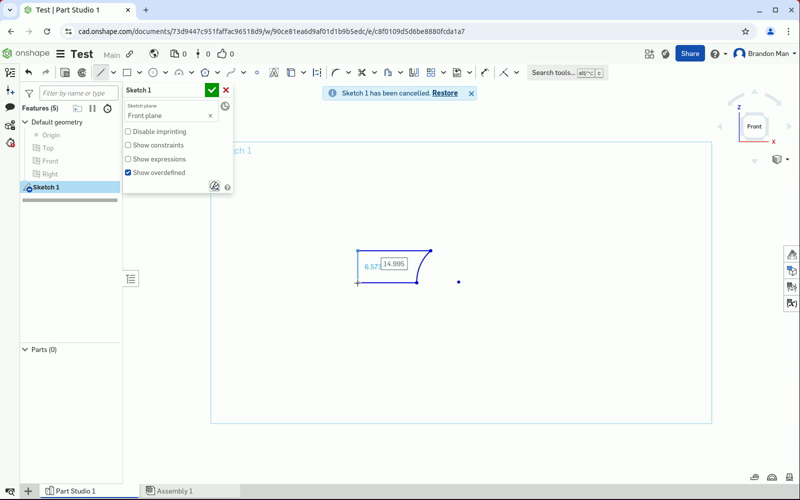
key(esc)
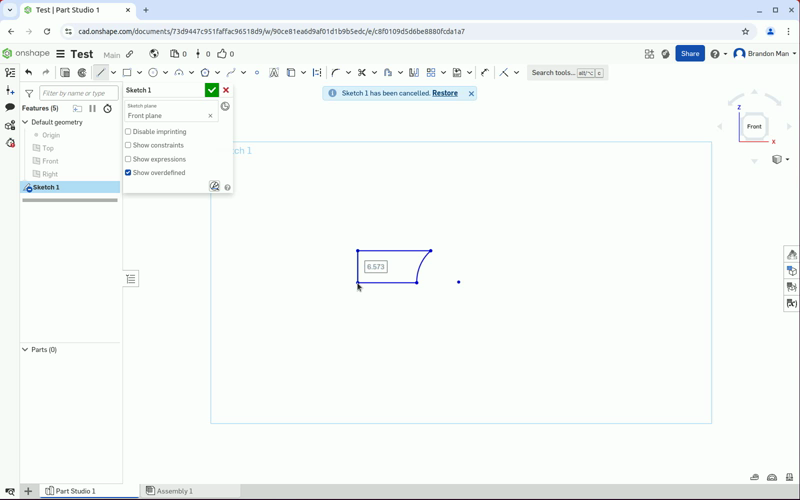
mouse_move(412, 266)
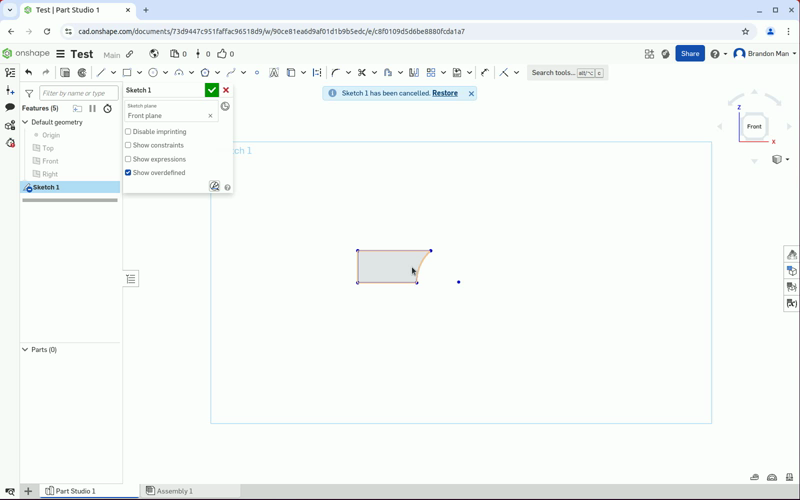
click(412, 266)
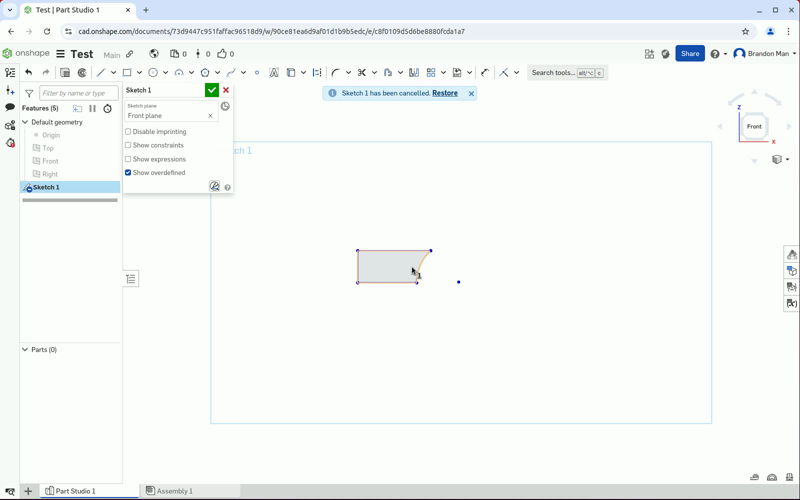
mouse_move(73, 352)
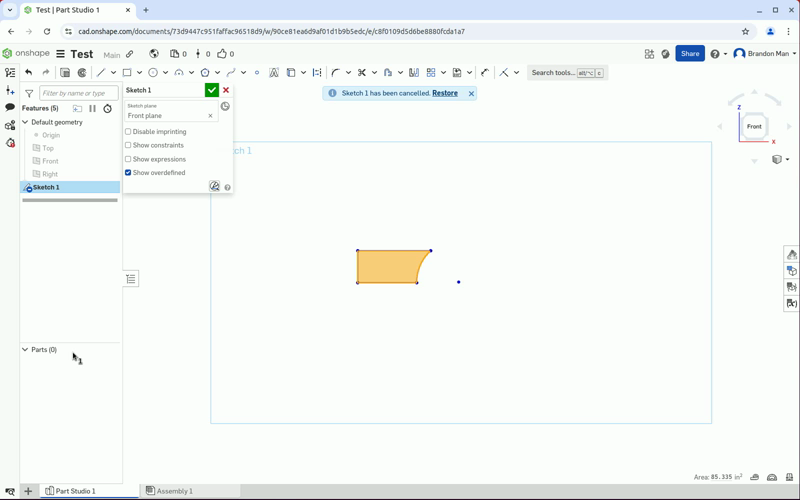
key(shift+y)
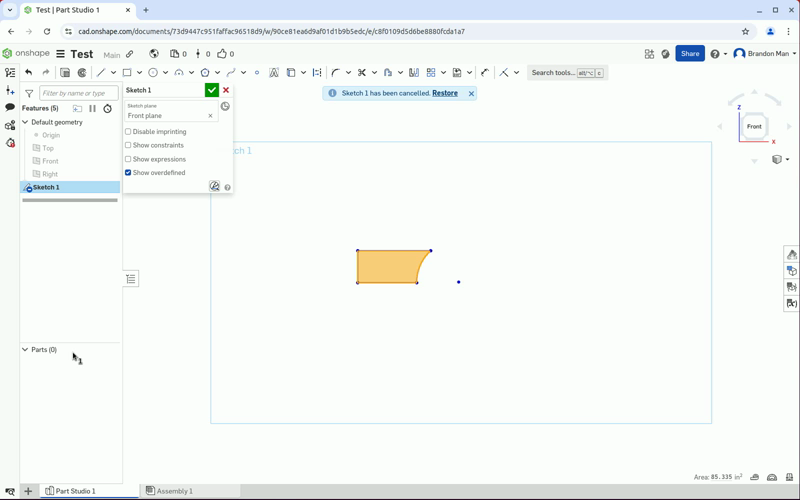
key(shift+e)
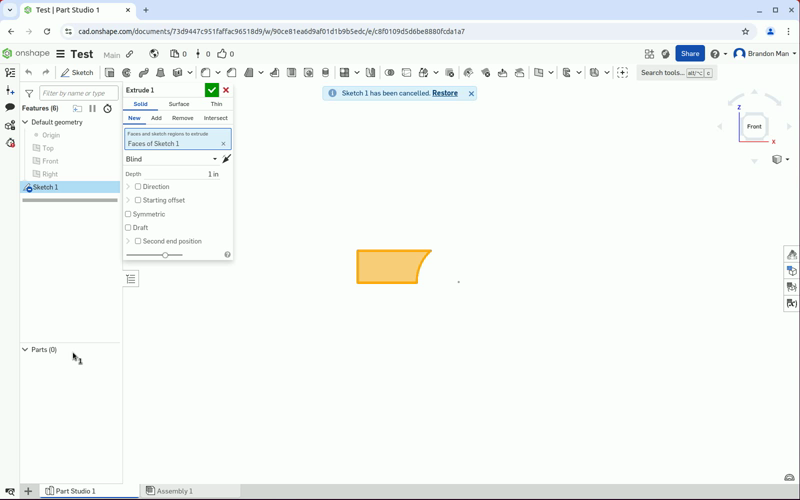
mouse_move(143, 106)
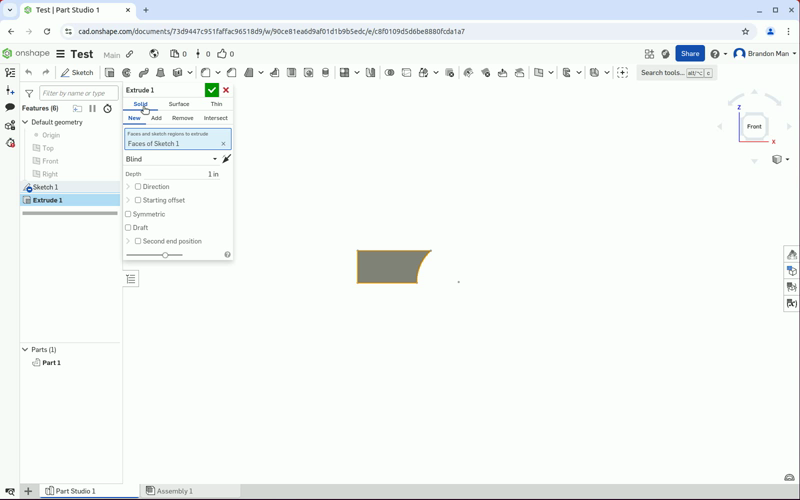
click(143, 106)
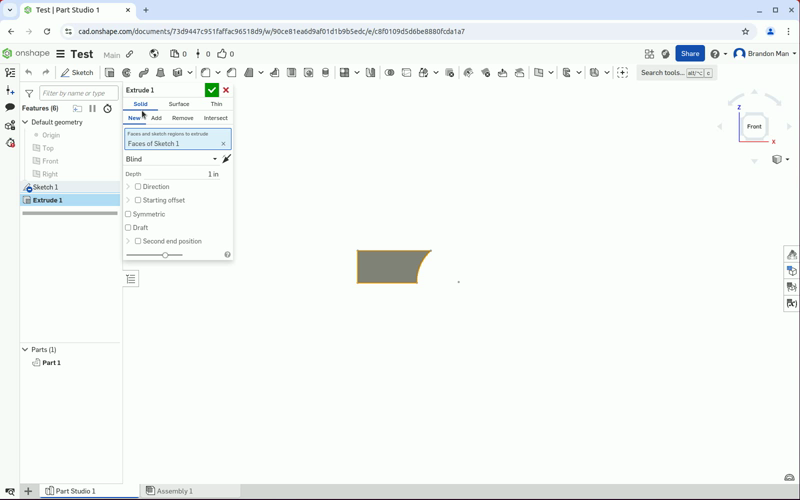
mouse_move(137, 120)
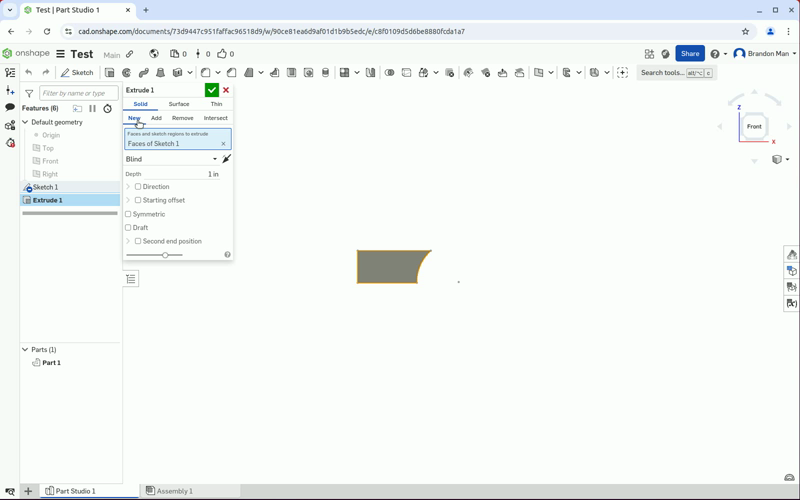
click(137, 120)
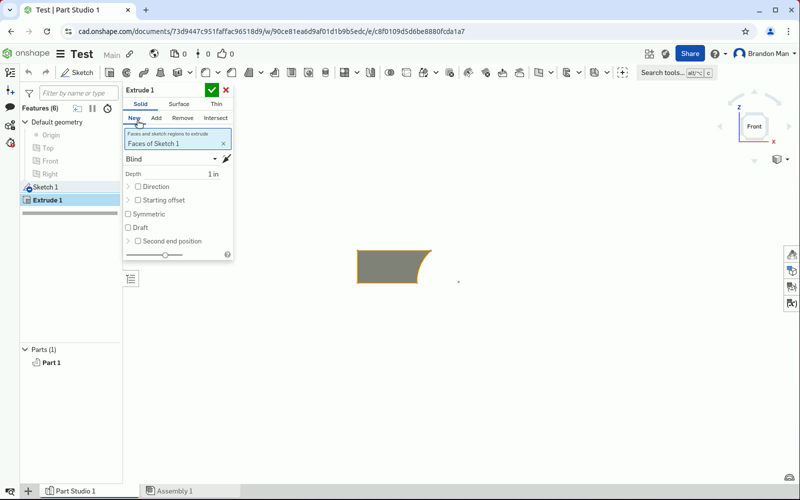
key(tab, 4)
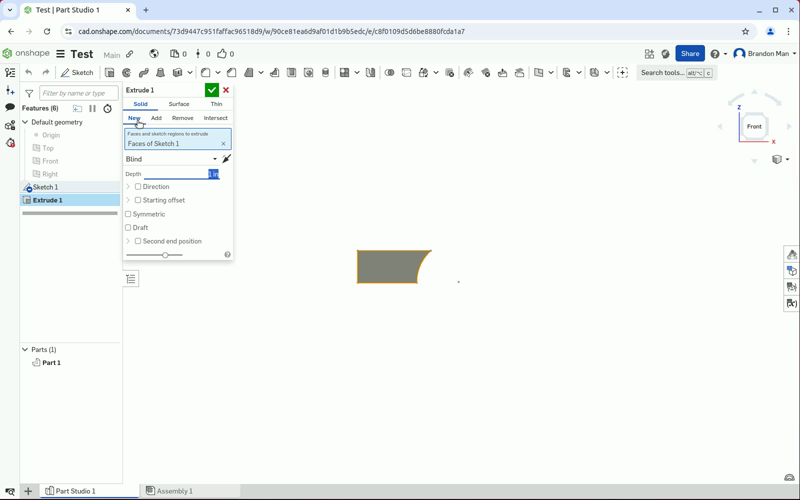
text(19.738)
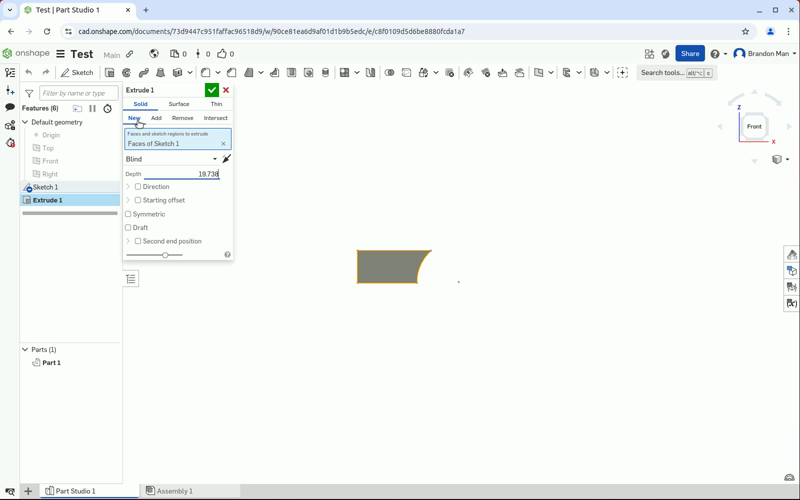
key(tab, 3)
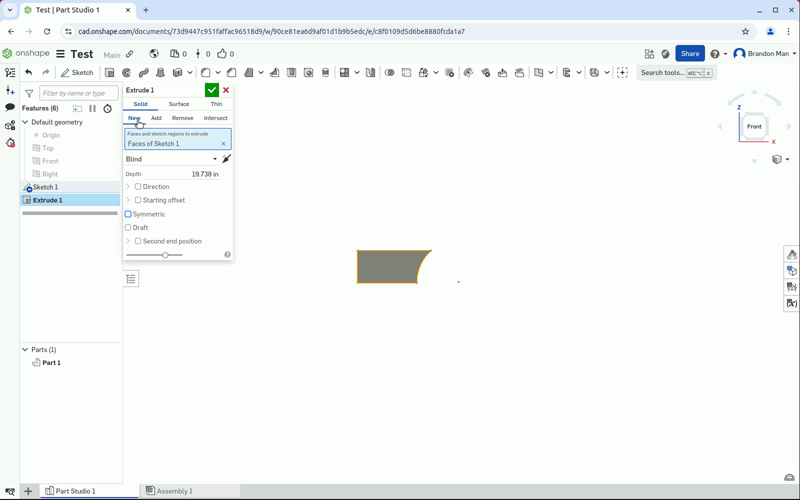
key(space)
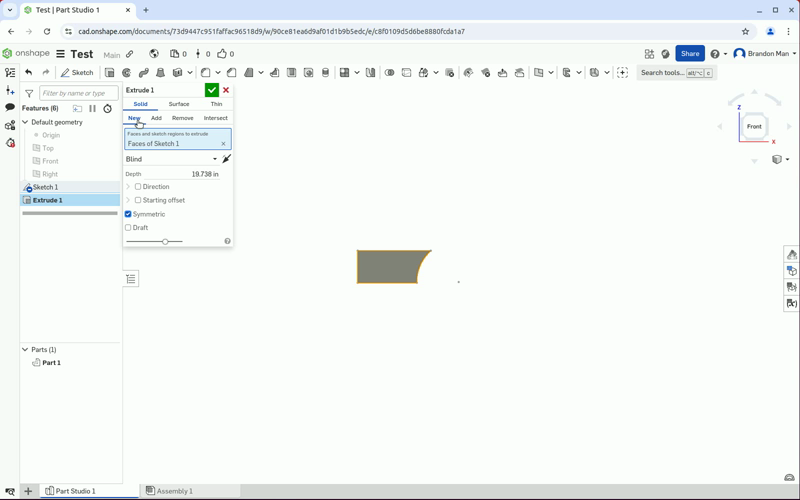
key(enter)
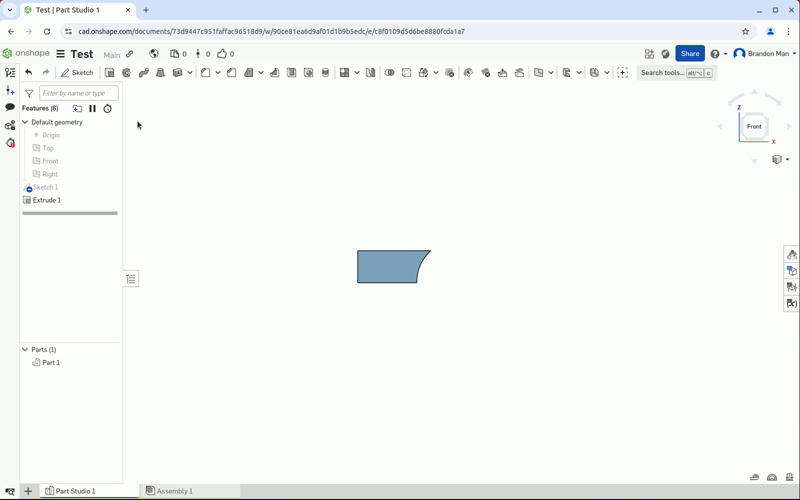
key(shift+h)
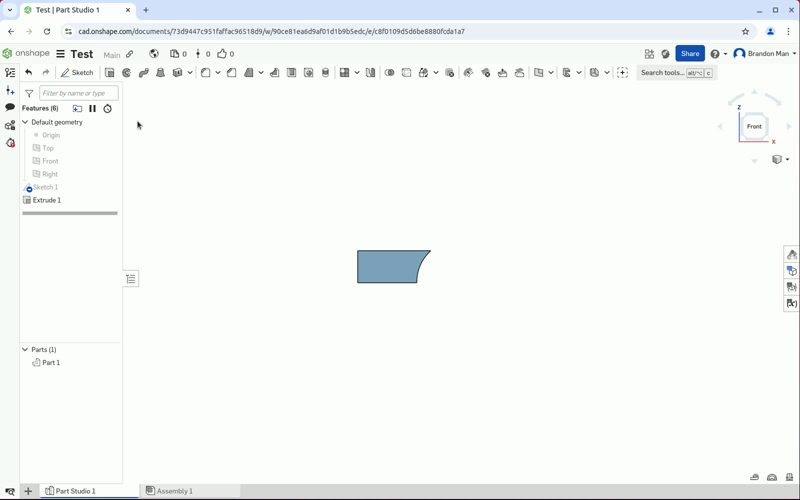
key(shift+h)
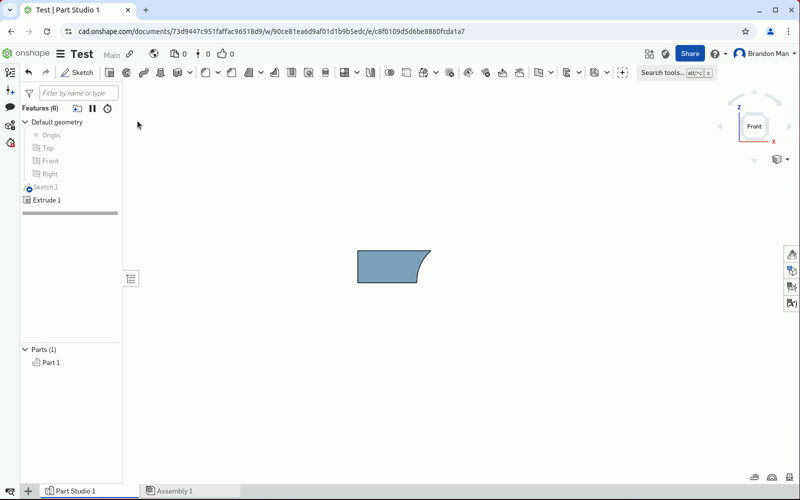
mouse_move(73, 189)
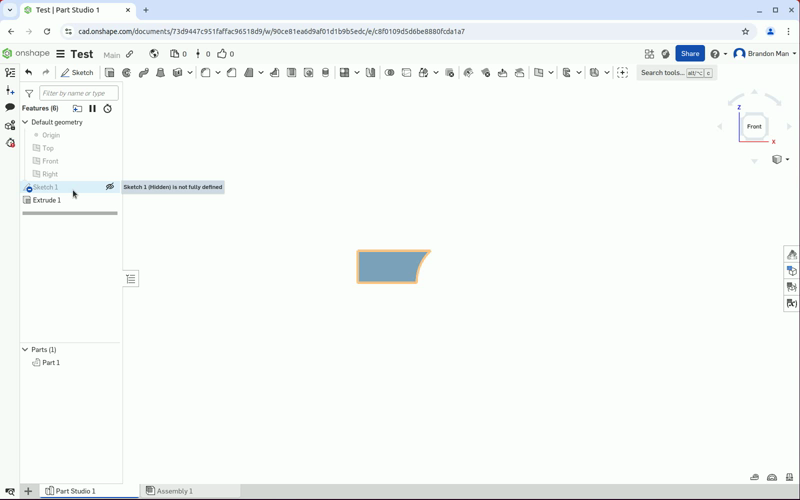
click(73, 189)
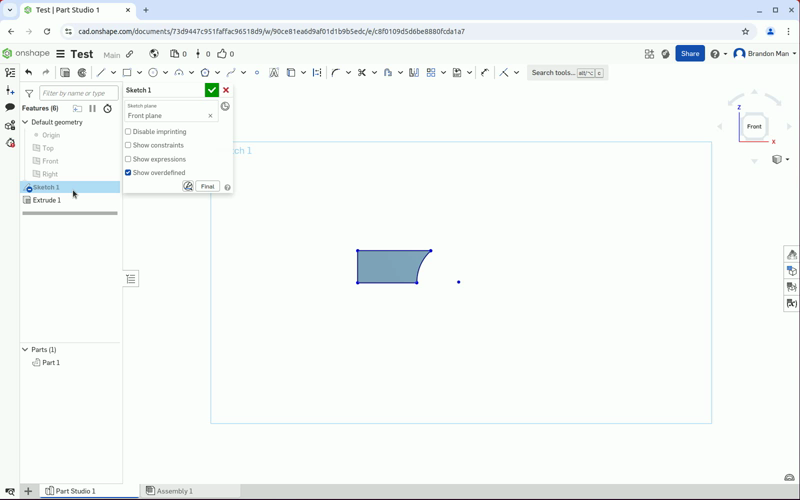
mouse_move(229, 92)
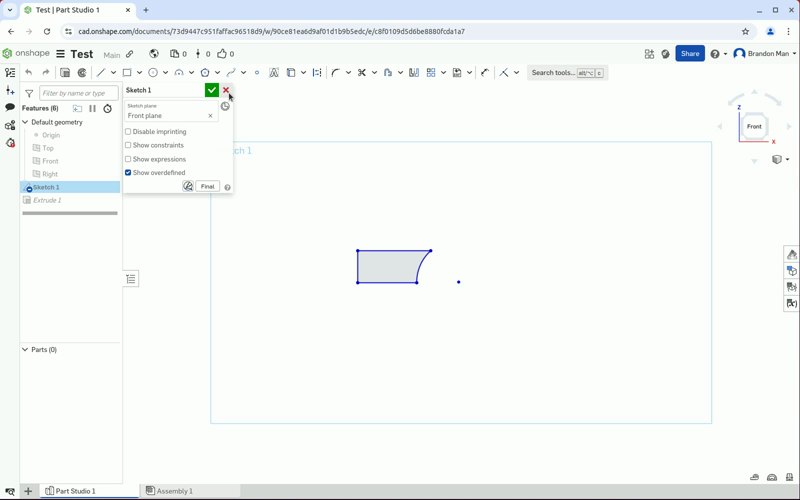
click(229, 92)
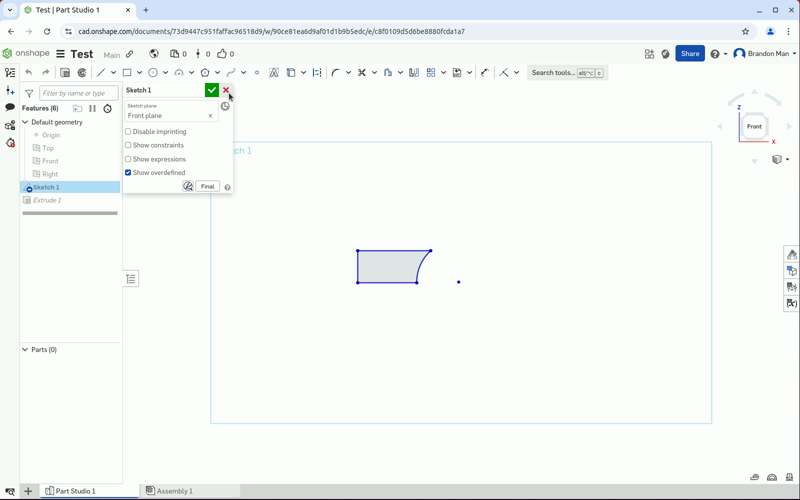
key(shift+s)
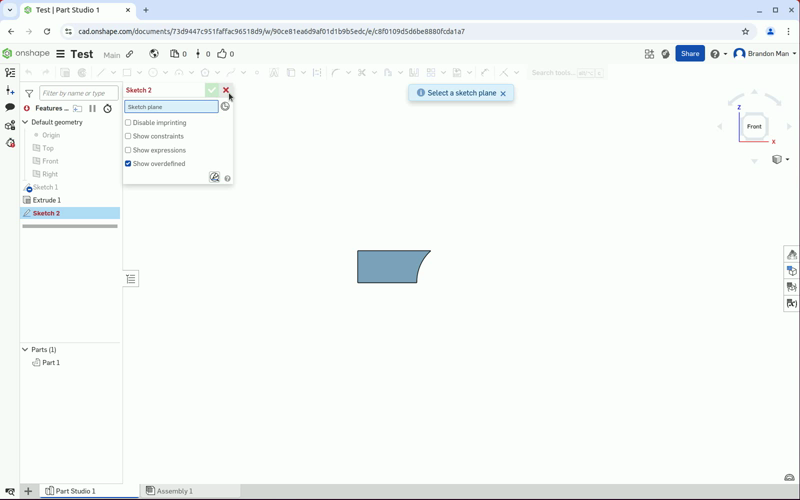
mouse_move(73, 163)
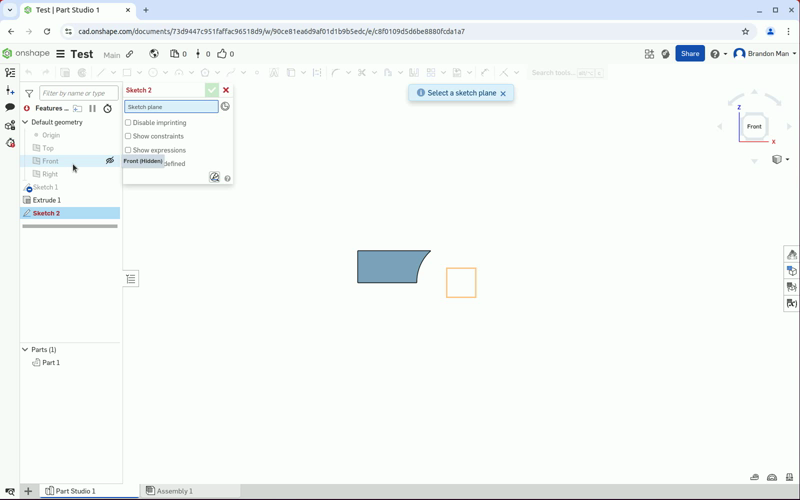
click(73, 163)
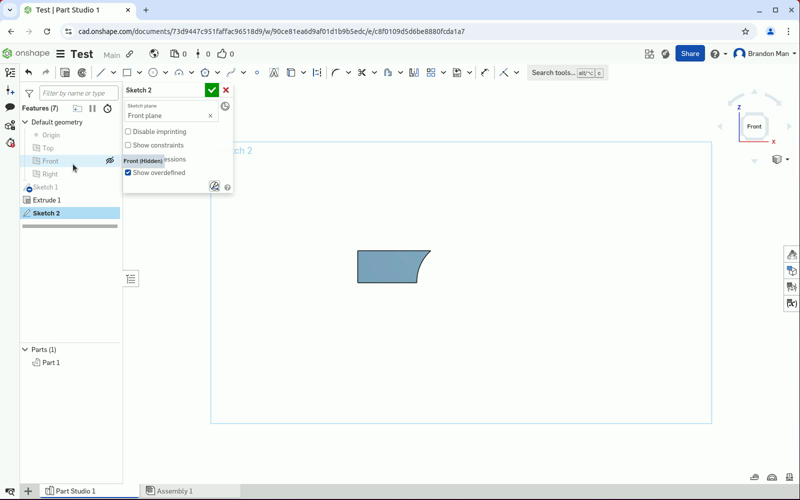
mouse_move(73, 352)
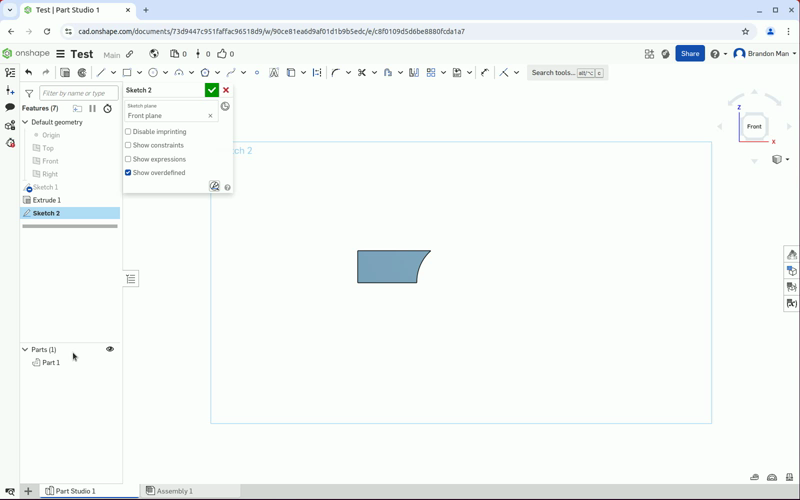
key(y)
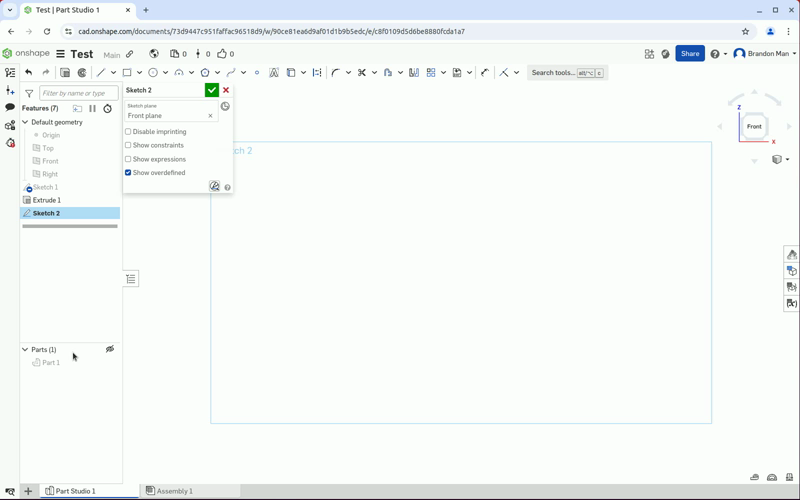
key(l)
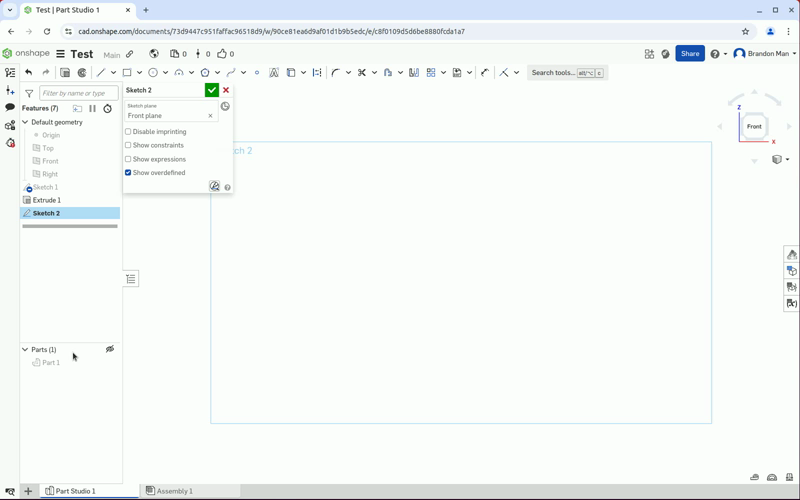
key_down(shift)
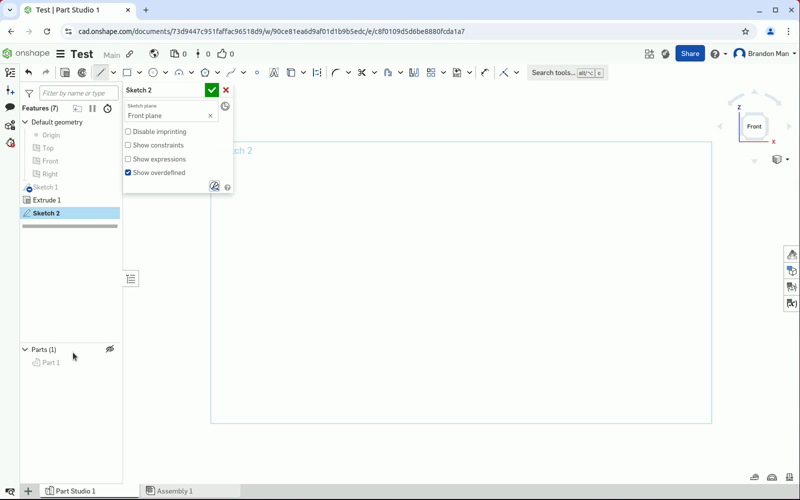
mouse_move(430, 251)
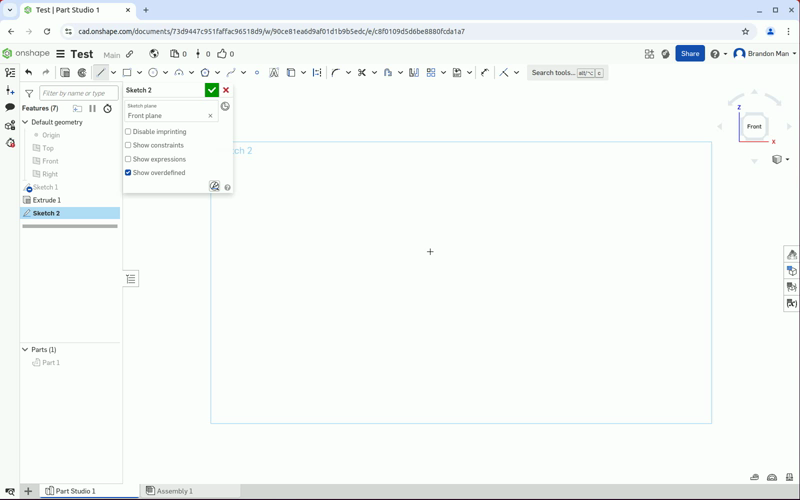
click(430, 251)
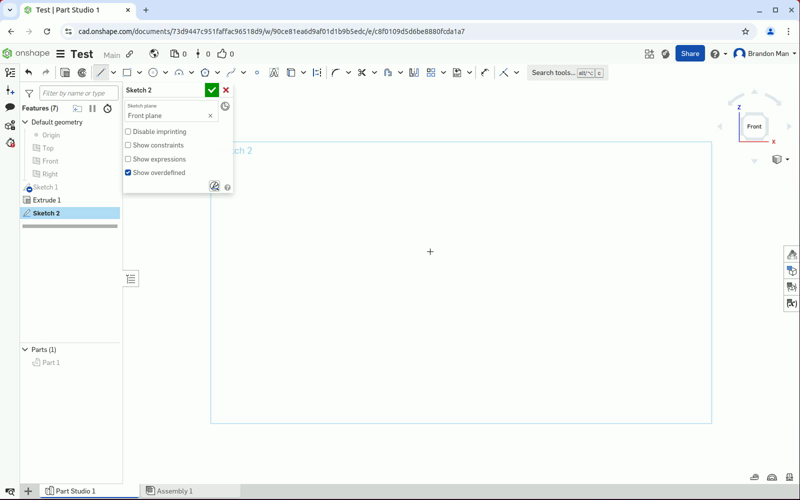
key_up(shift)
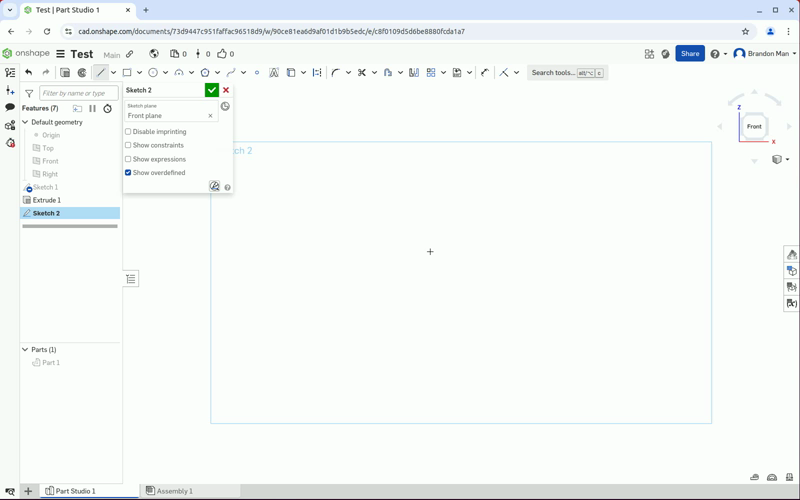
key_down(shift)
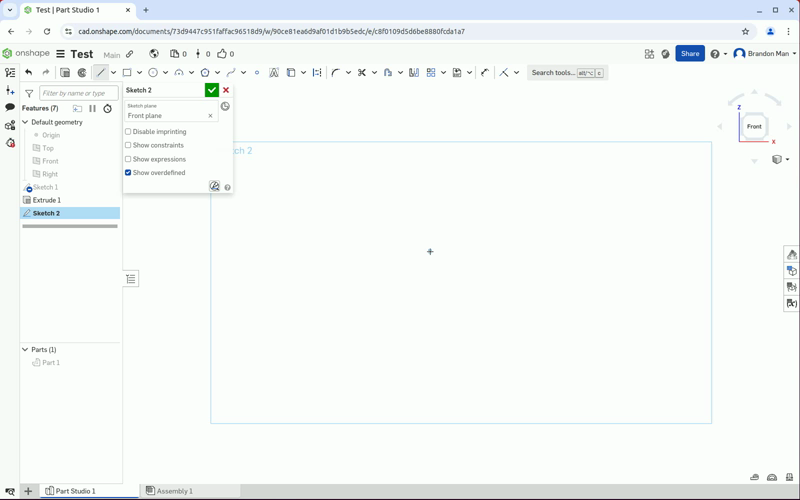
mouse_move(491, 251)
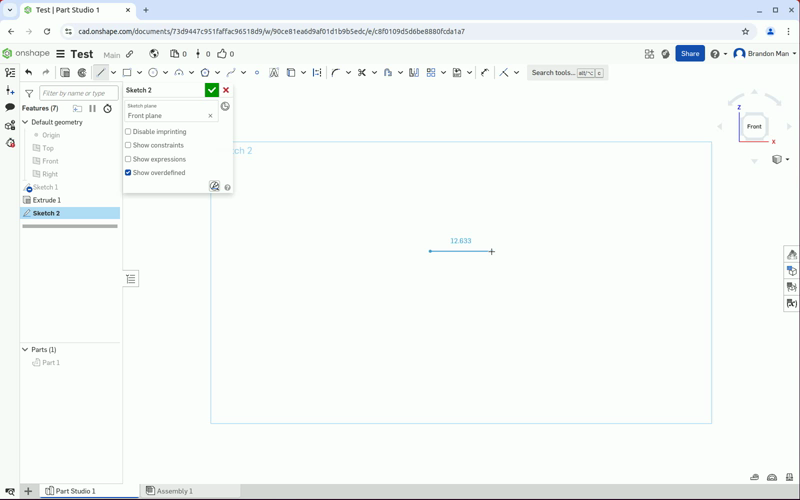
click(491, 251)
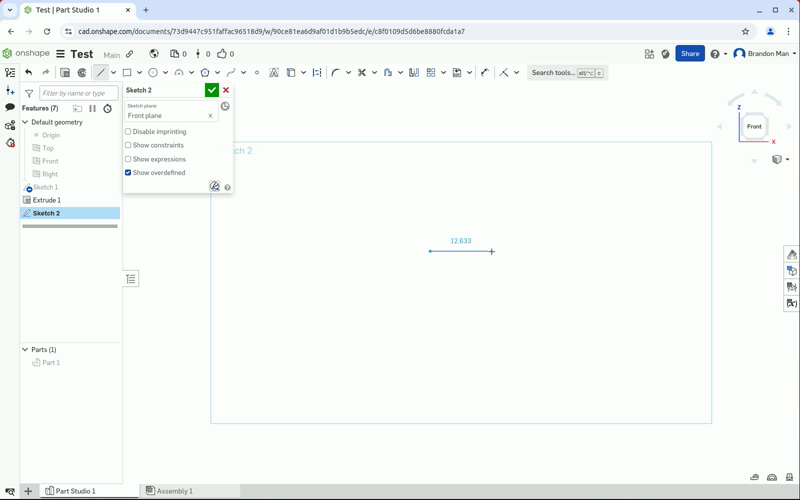
key_up(shift)
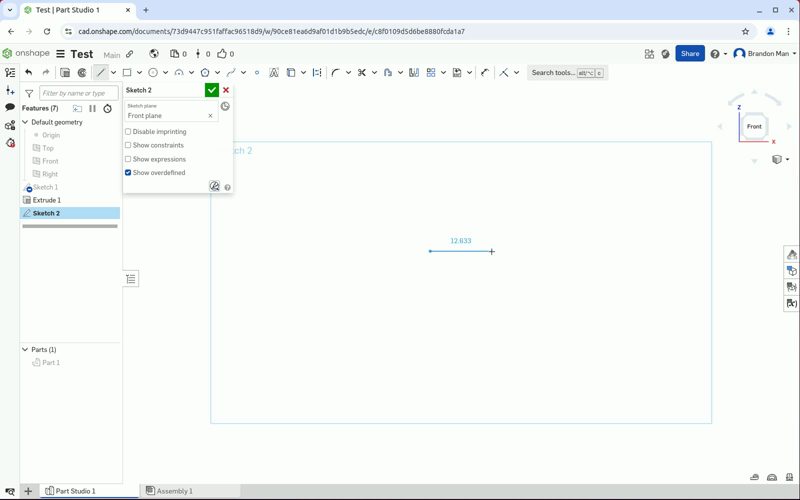
key(esc)
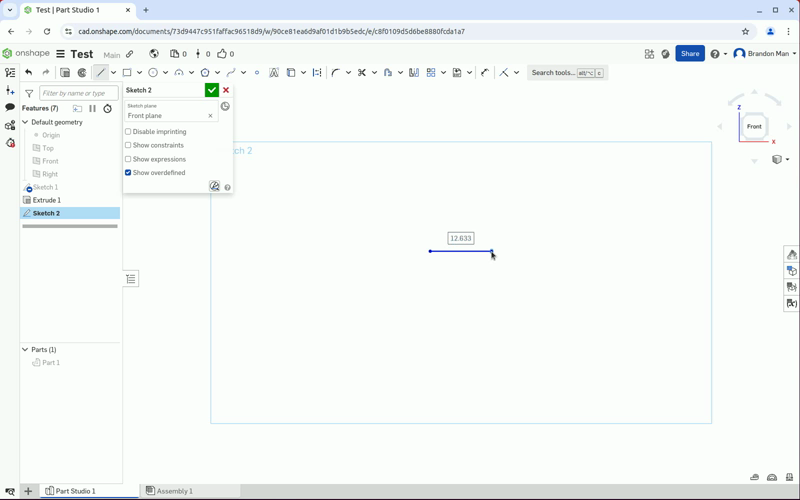
key(a)
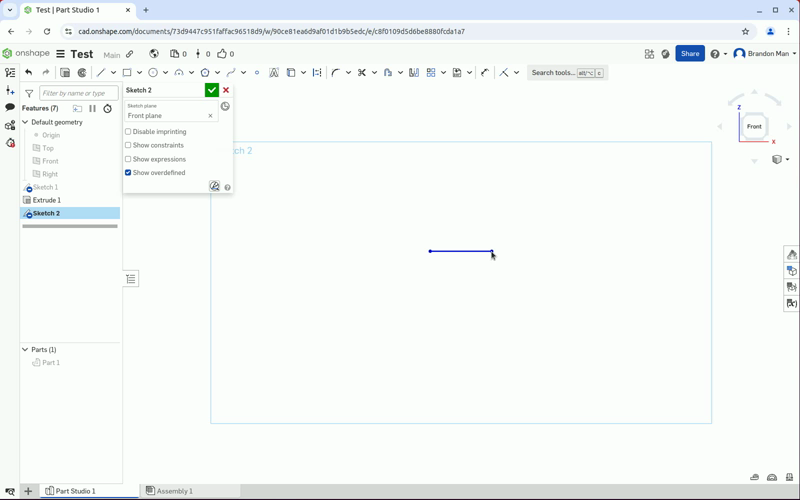
mouse_move(491, 251)
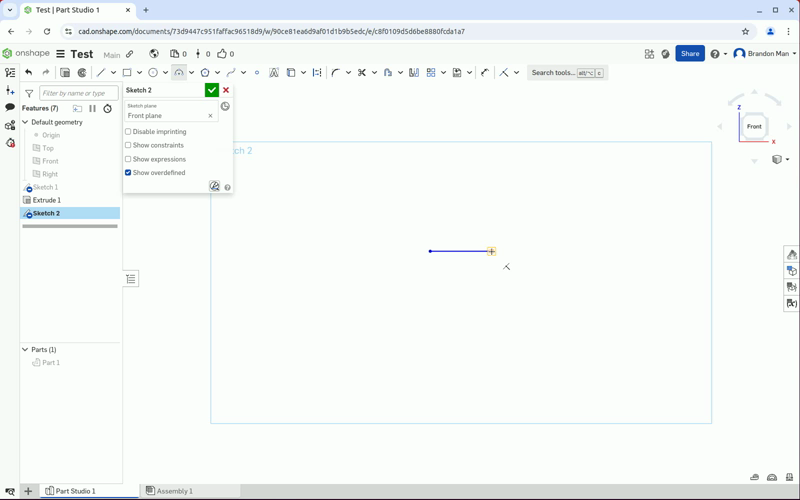
click(491, 251)
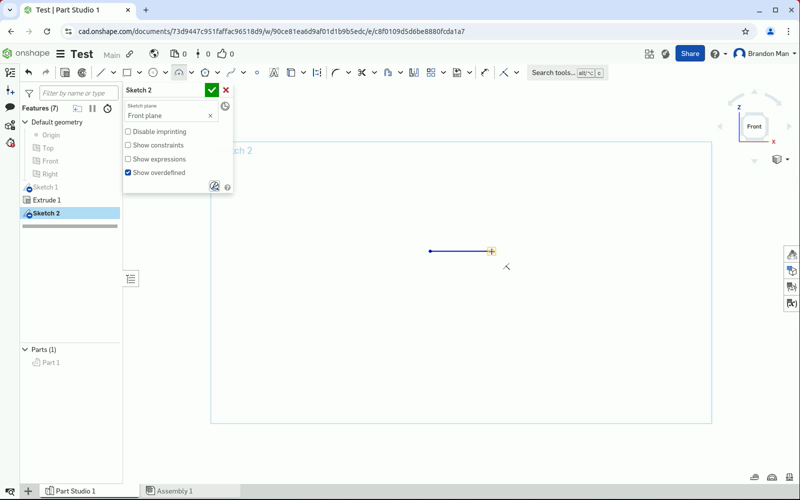
mouse_move(430, 251)
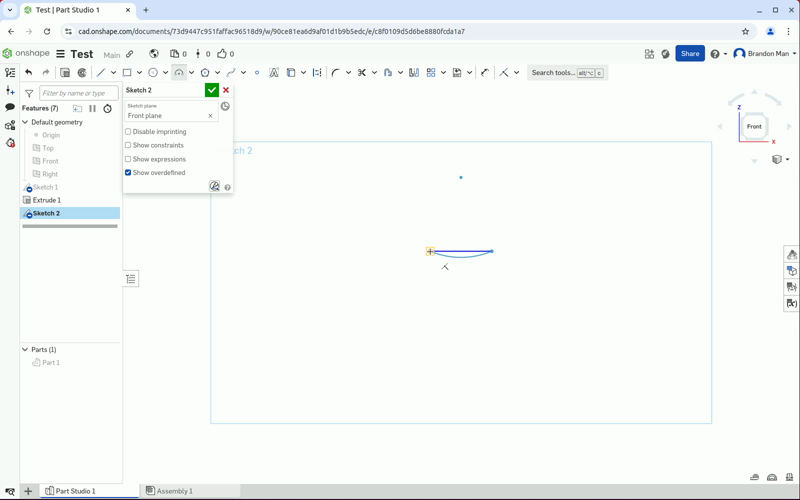
click(430, 251)
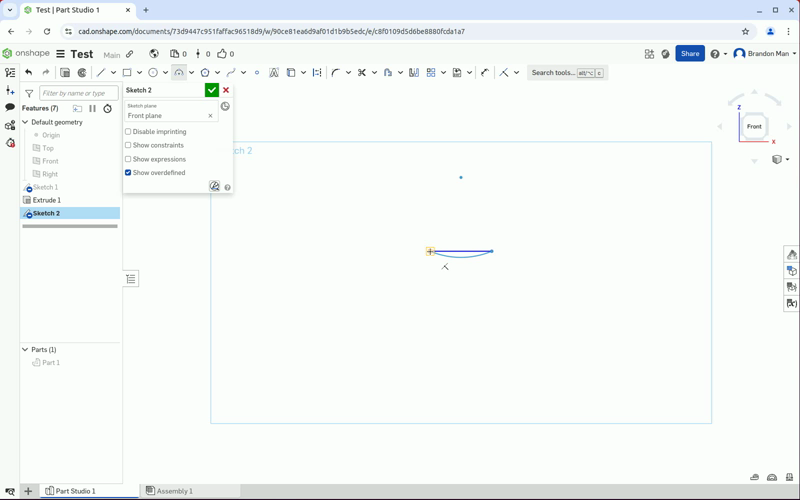
key_down(shift)
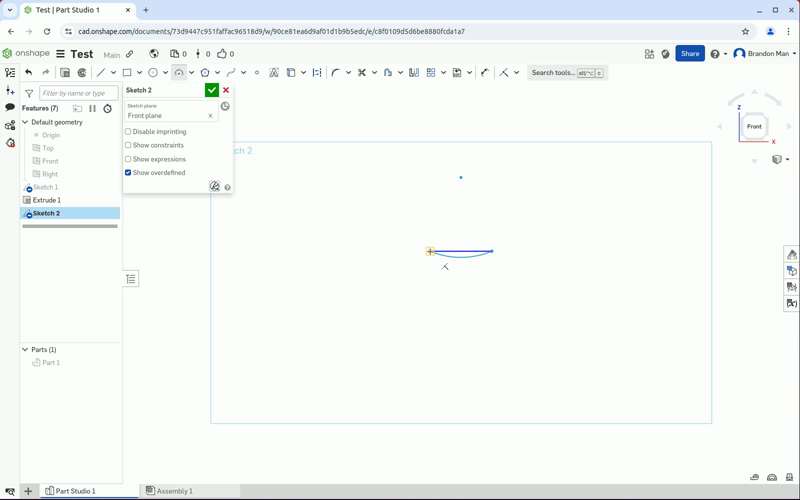
mouse_move(461, 239)
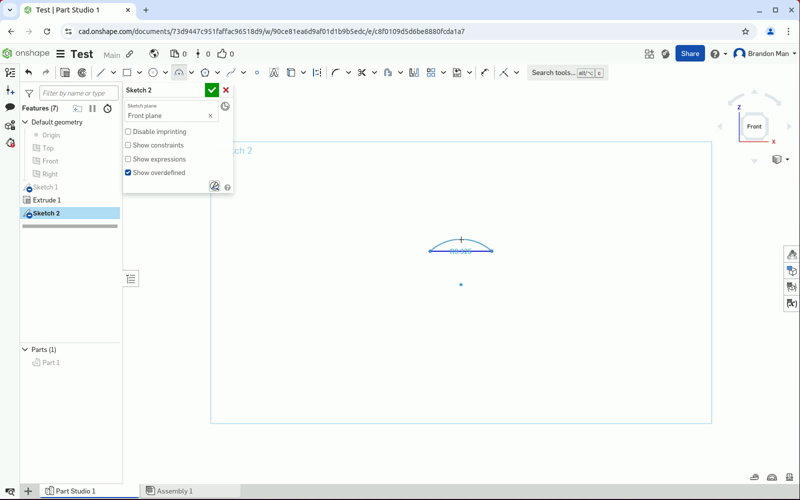
click(461, 239)
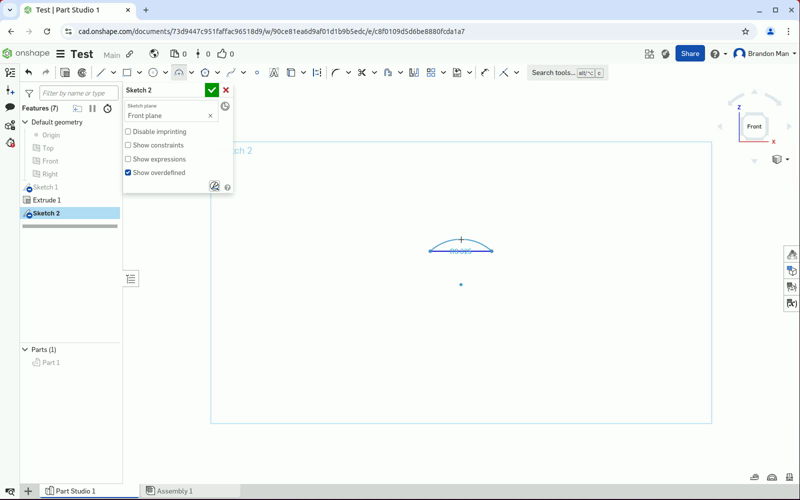
key_up(shift)
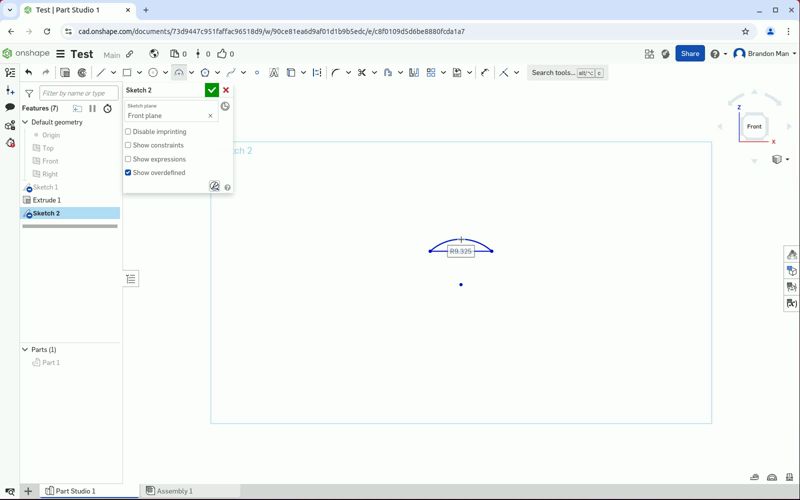
key(esc)
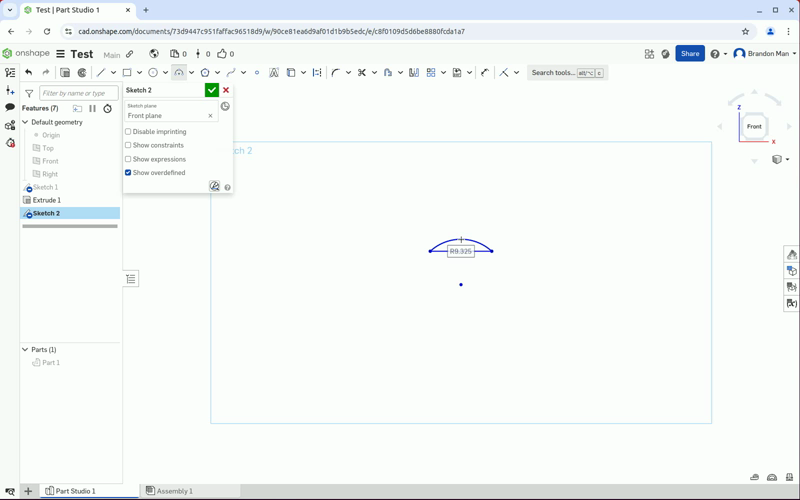
mouse_move(455, 245)
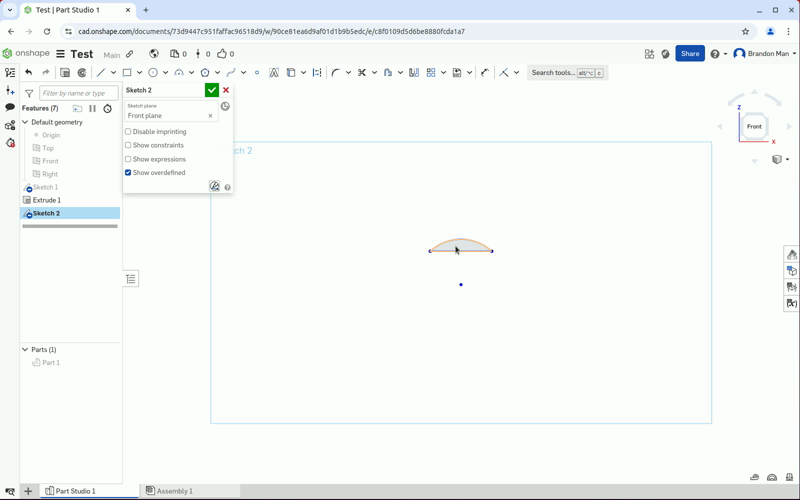
scroll(6)
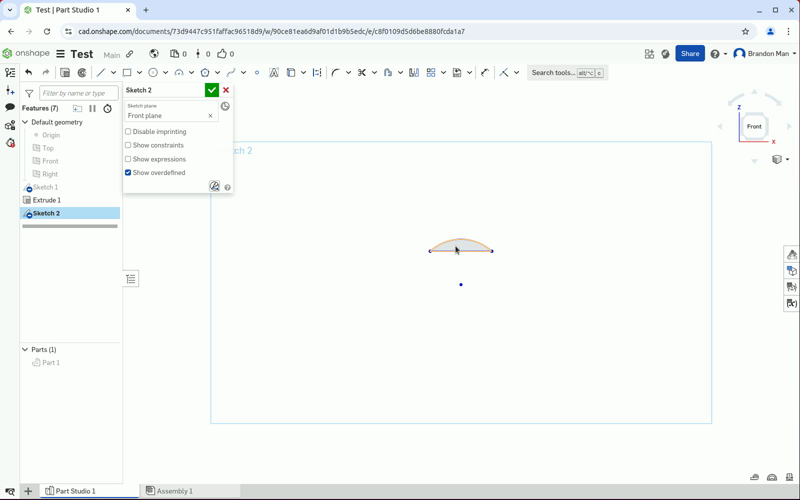
scroll(6)
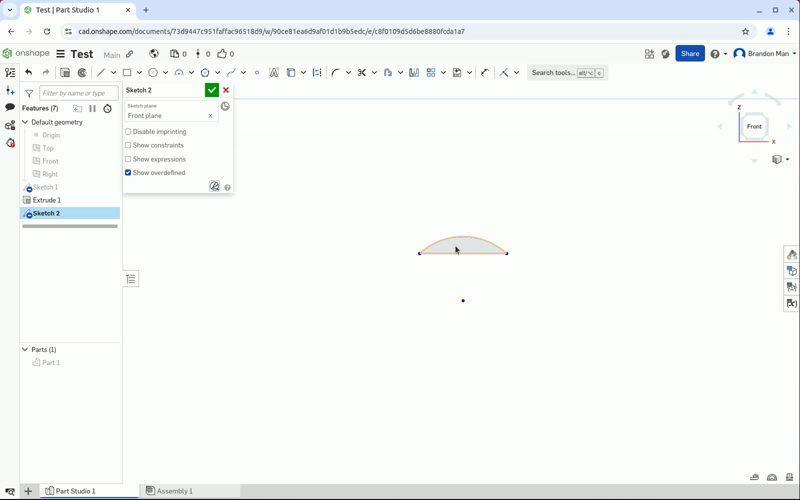
scroll(6)
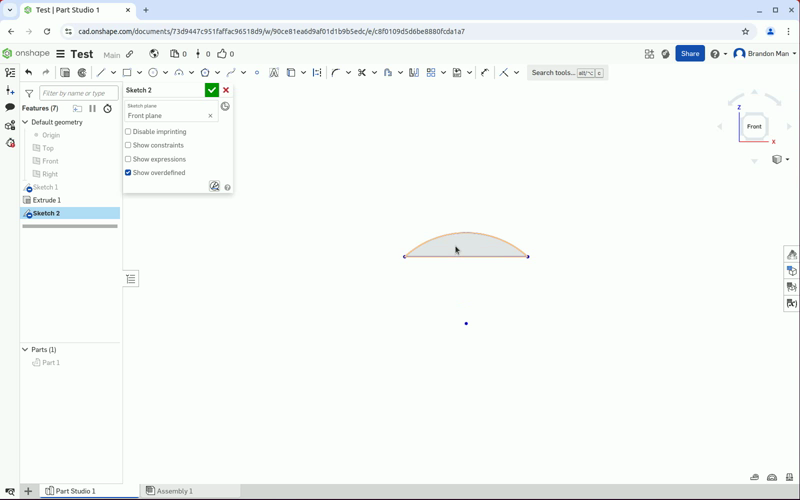
scroll(6)
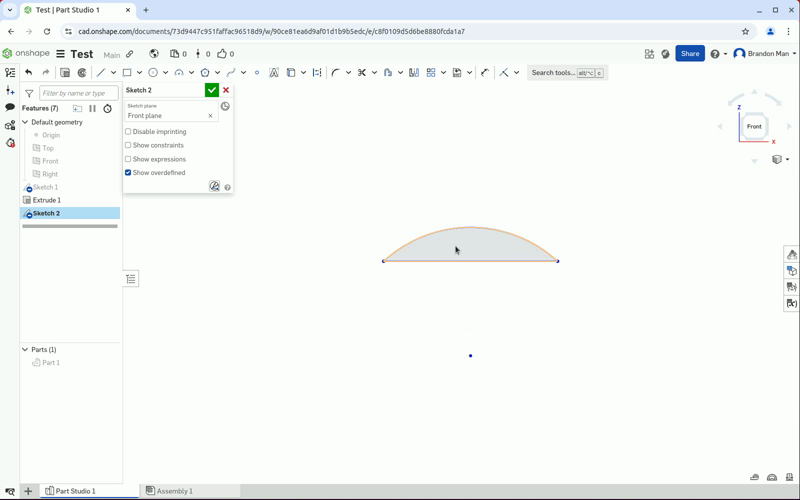
scroll(6)
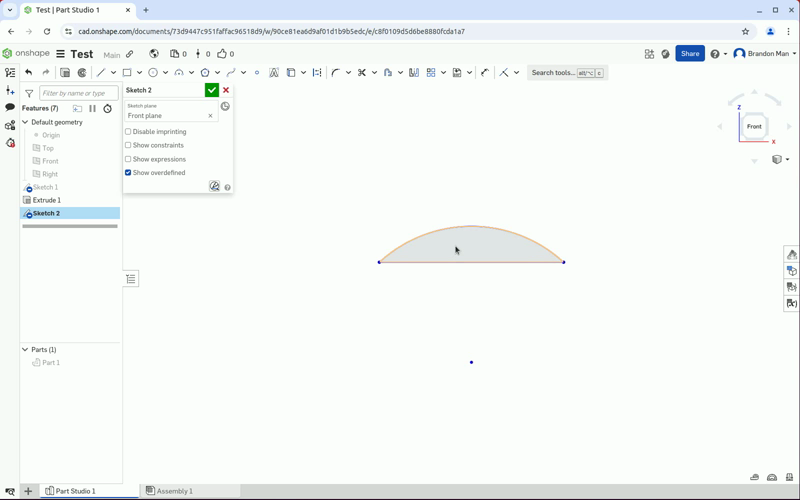
scroll(6)
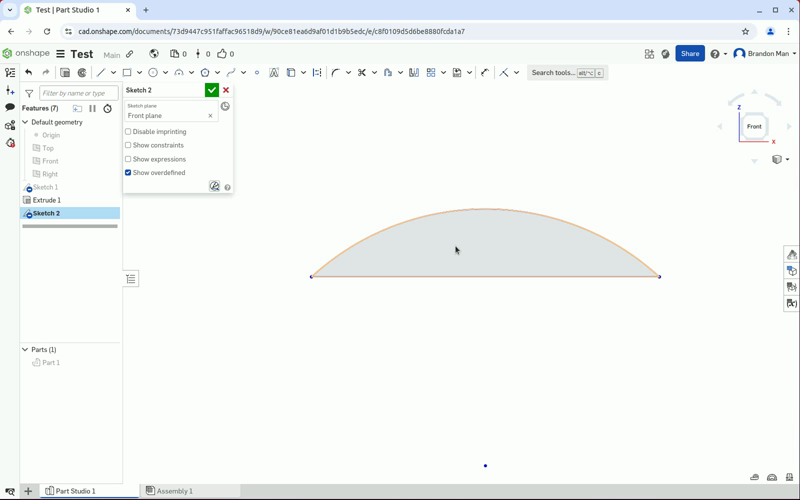
scroll(6)
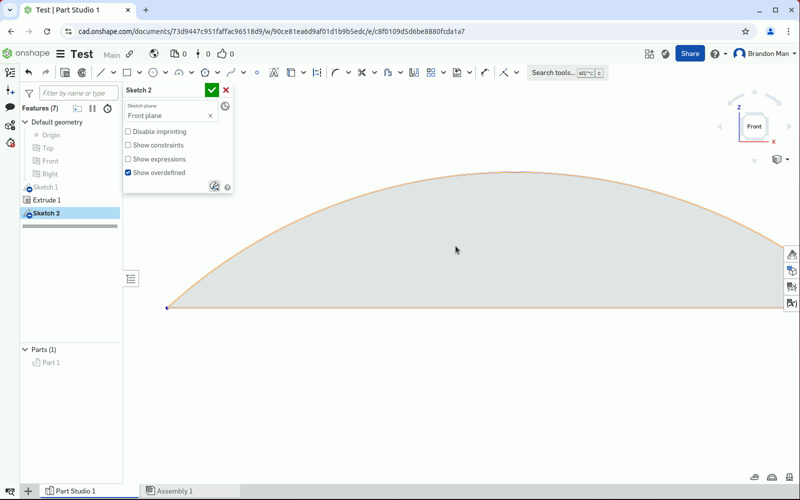
click(455, 245)
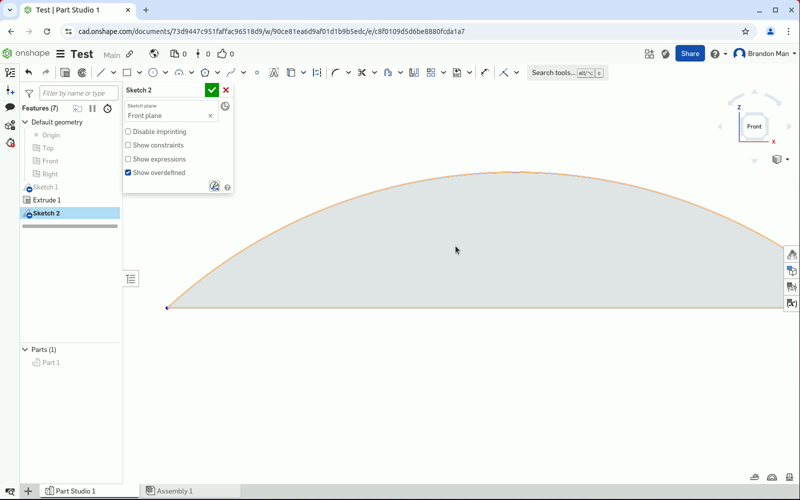
scroll(-6)
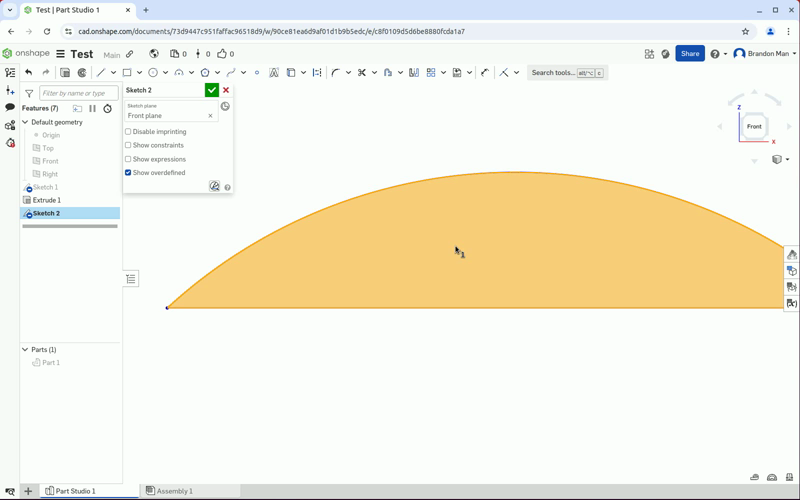
scroll(-6)
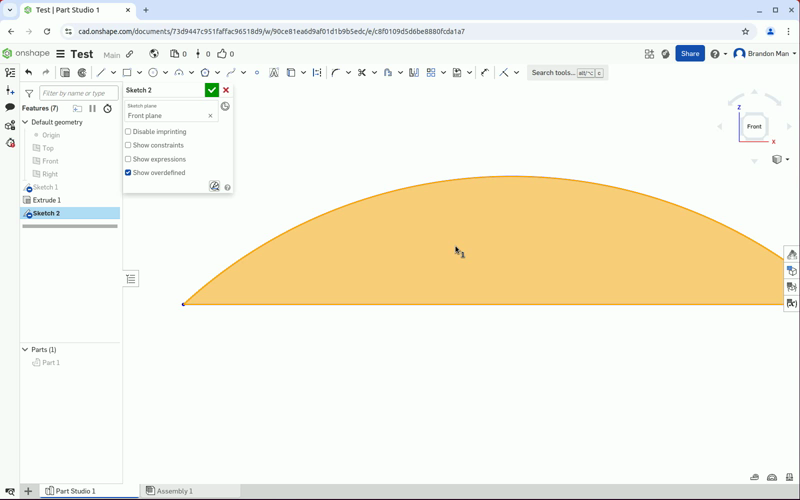
scroll(-6)
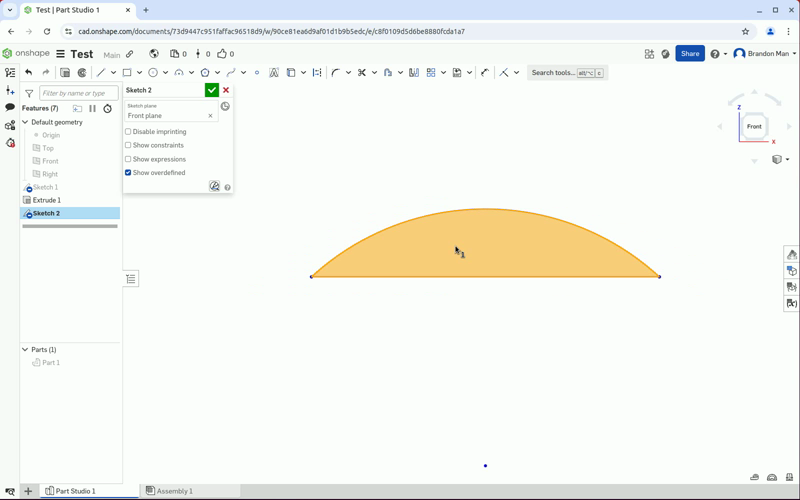
scroll(-6)
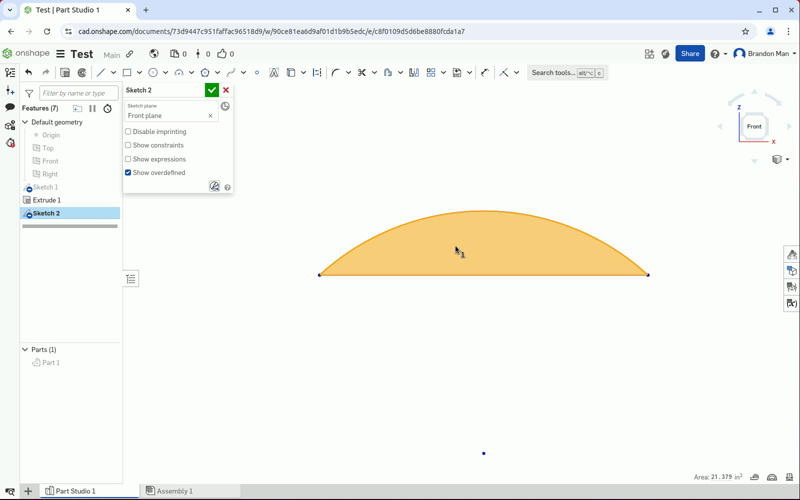
scroll(-6)
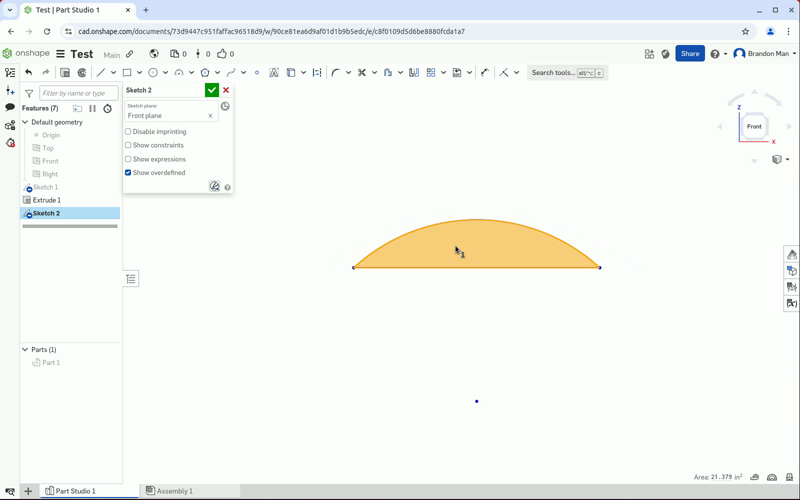
scroll(-6)
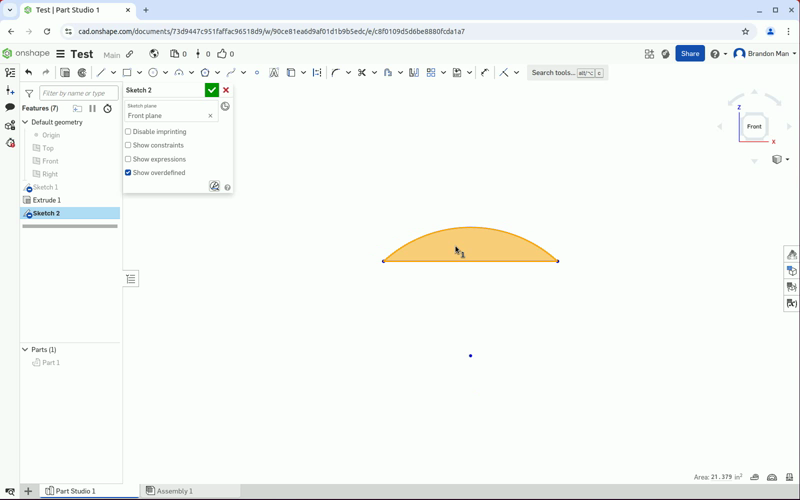
scroll(-6)
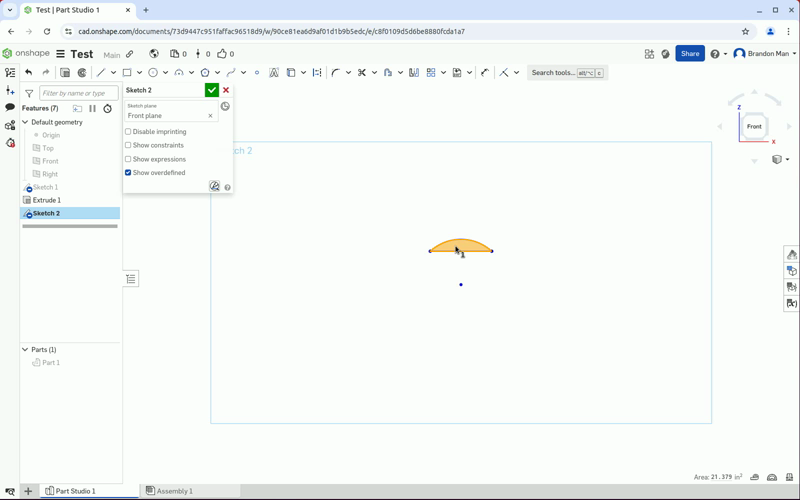
mouse_move(73, 352)
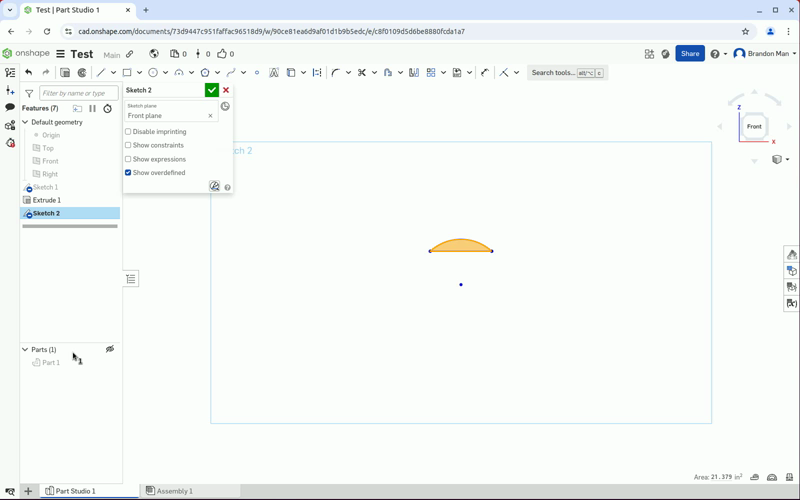
key(shift+y)
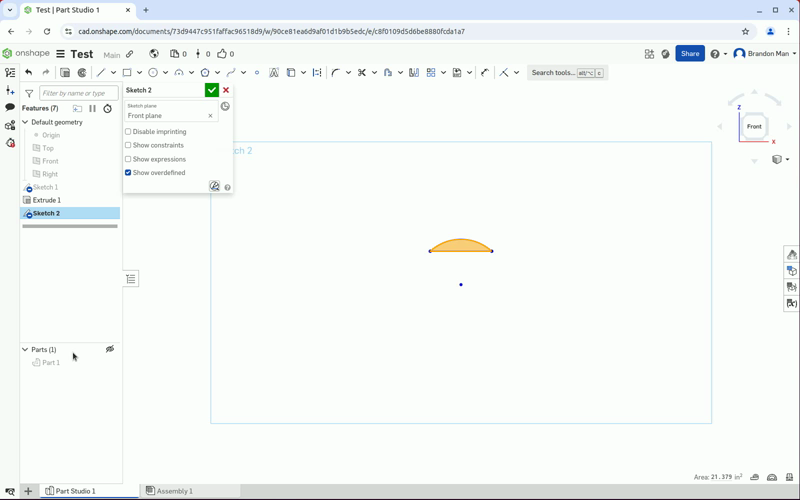
key(shift+e)
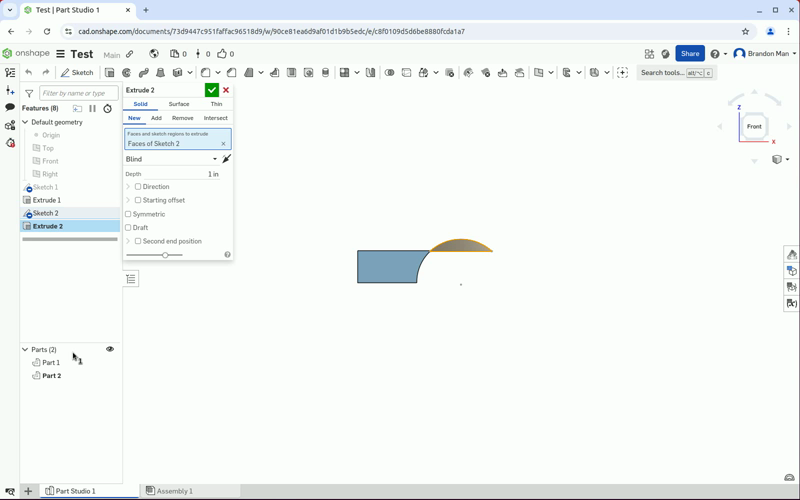
mouse_move(143, 106)
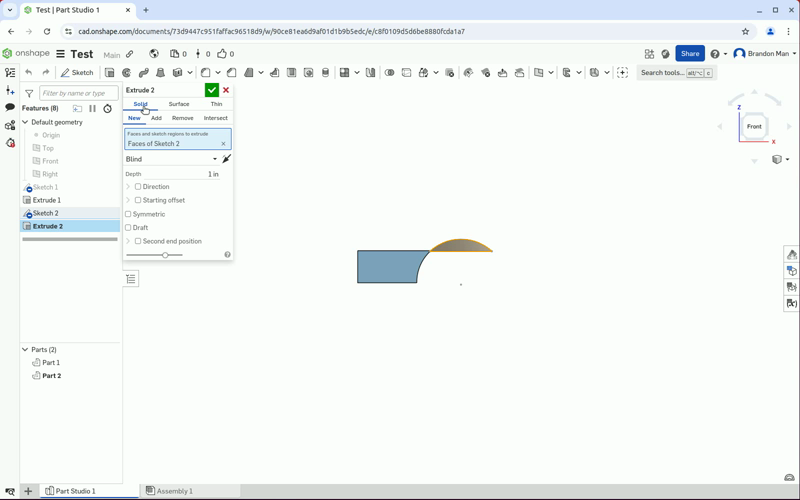
click(143, 106)
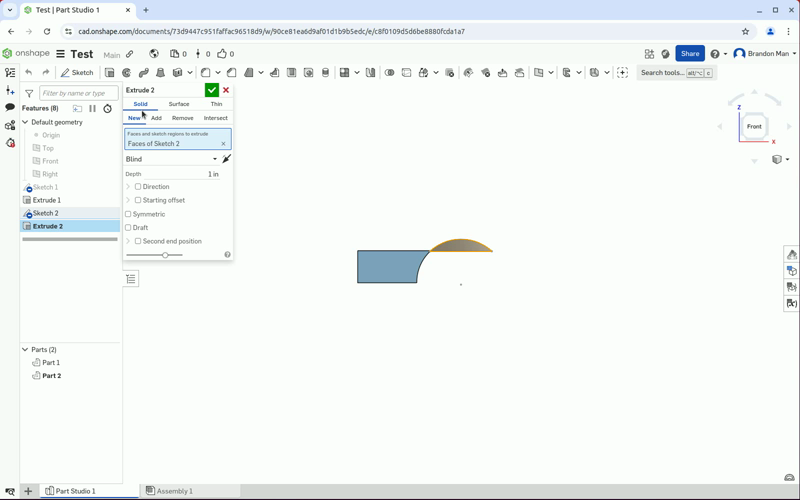
mouse_move(137, 120)
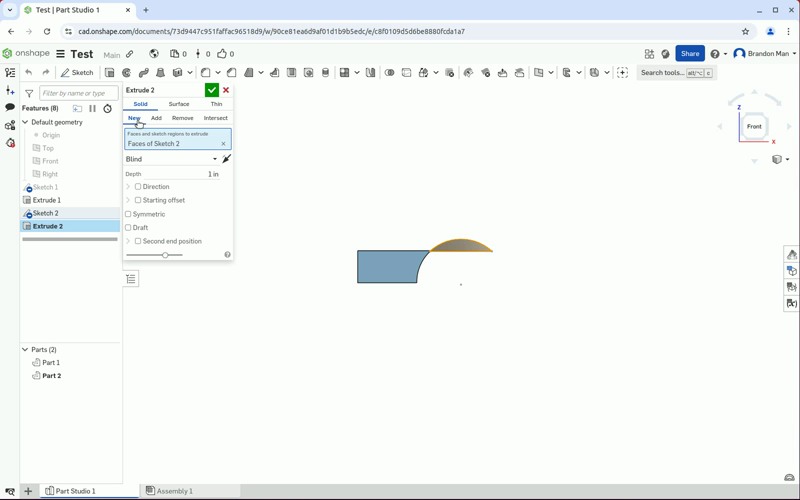
click(137, 120)
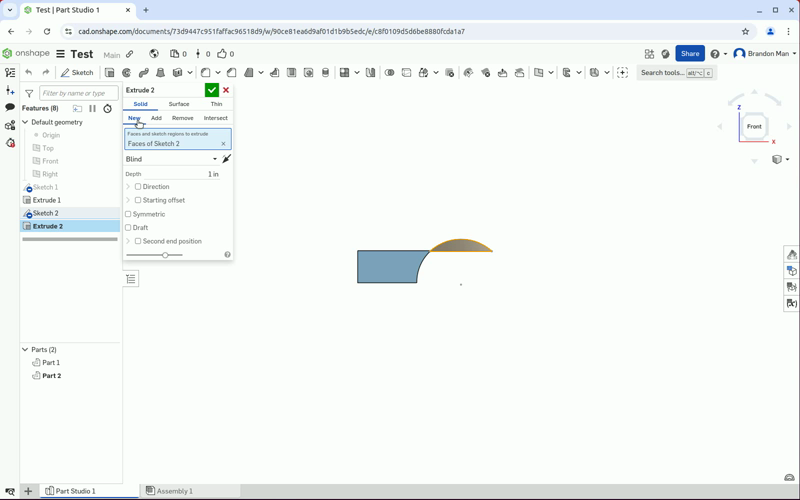
key(tab, 4)
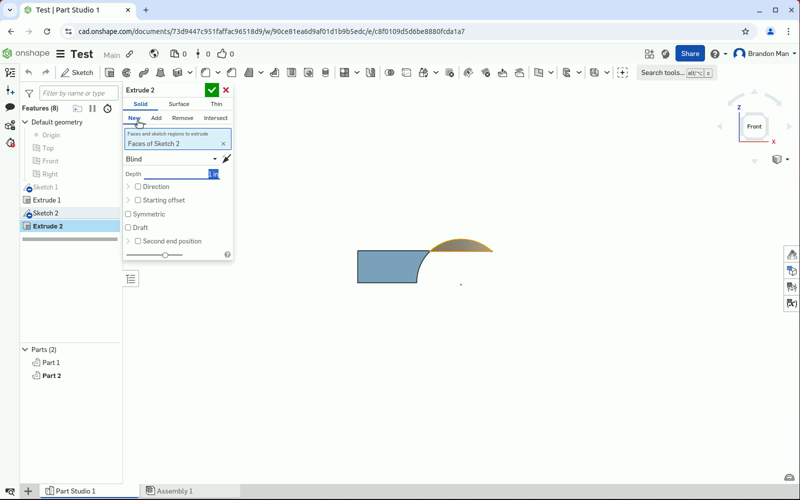
text(19.738)
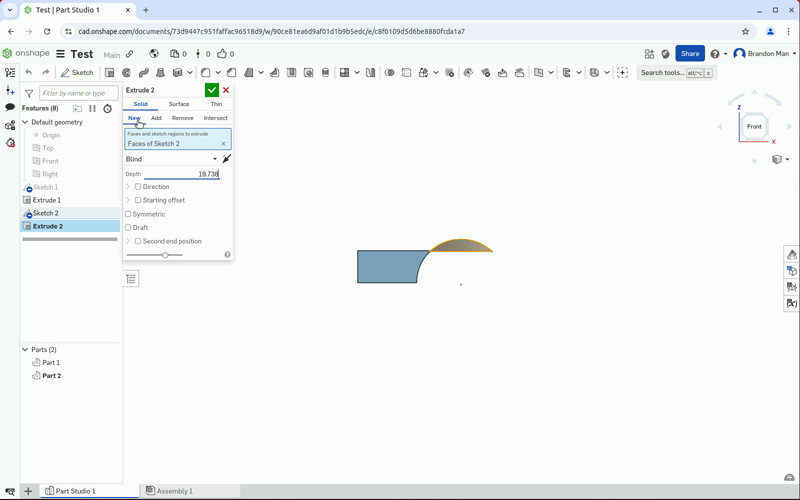
key(tab, 3)
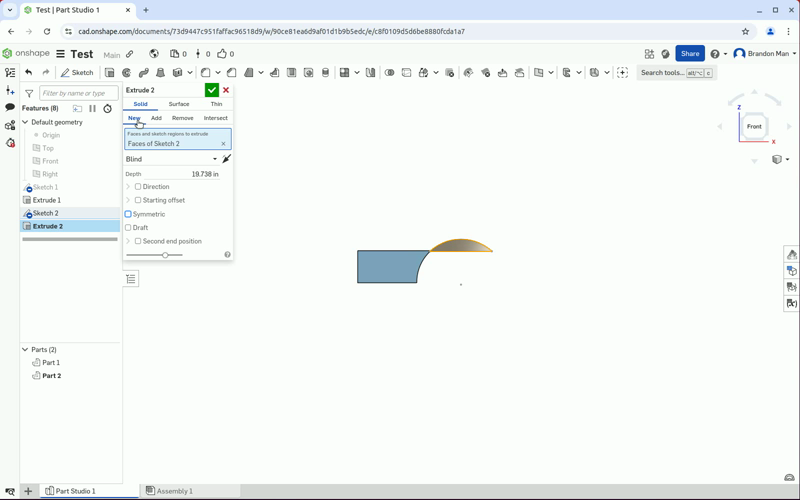
key(space)
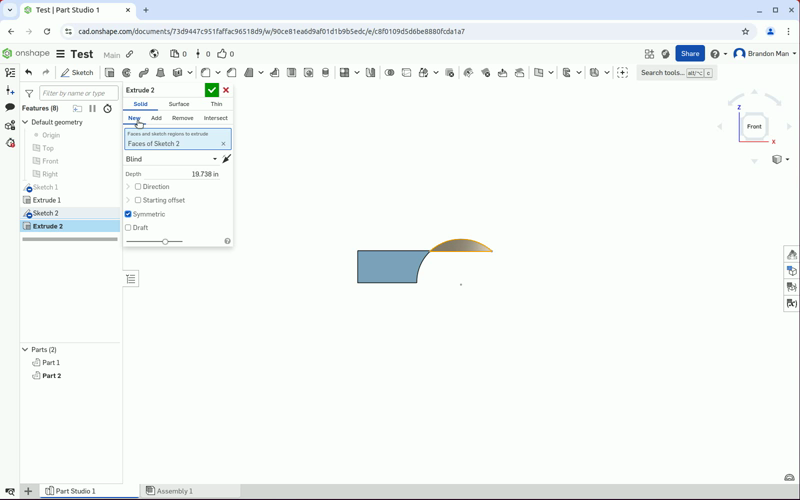
key(enter)
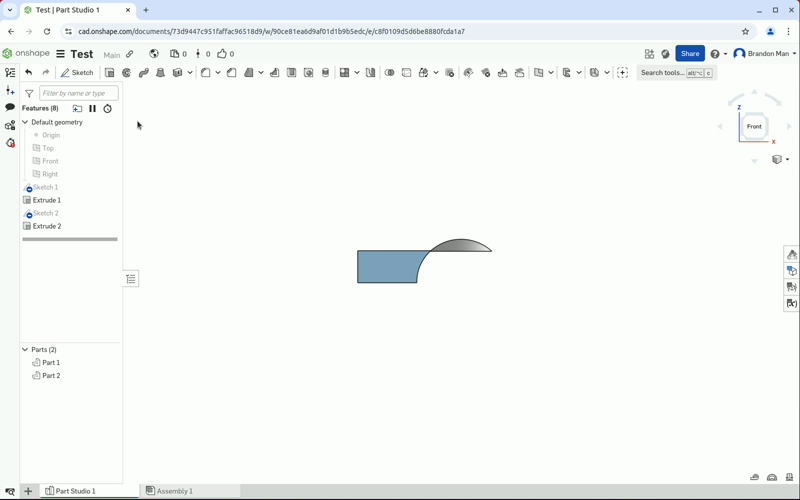
key(shift+h)
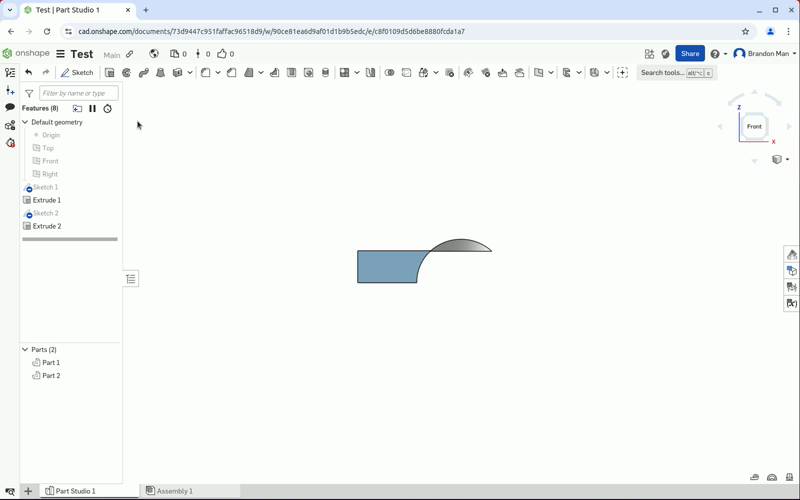
key(shift+h)
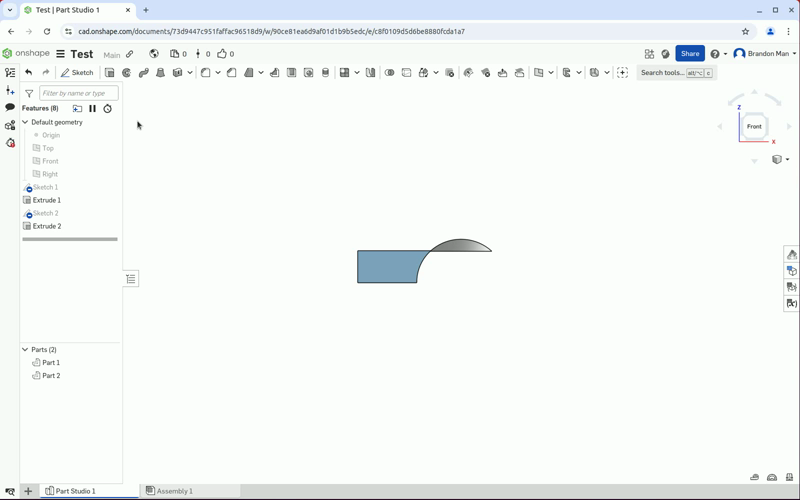
mouse_move(73, 189)
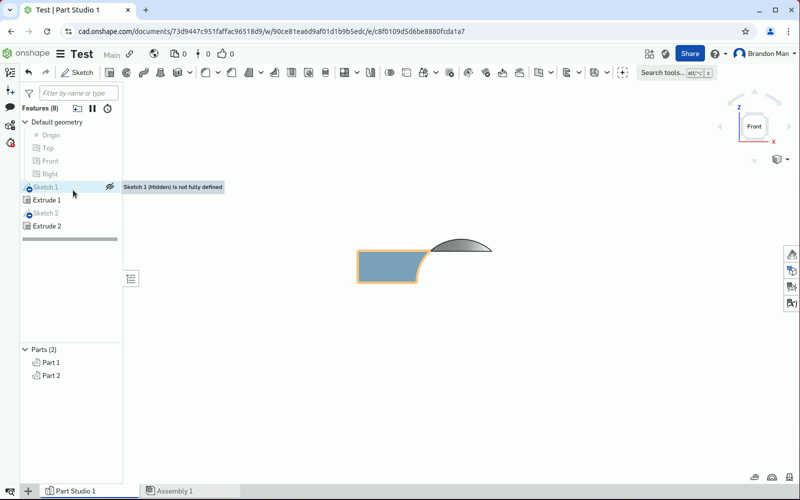
click(73, 189)
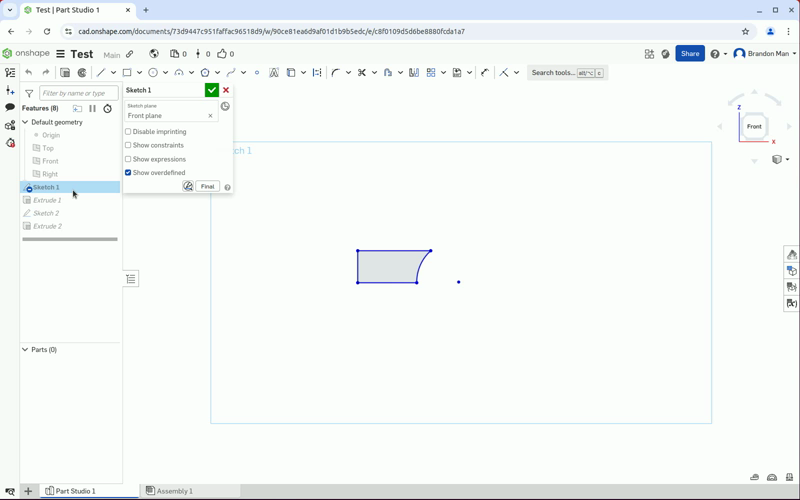
mouse_move(229, 92)
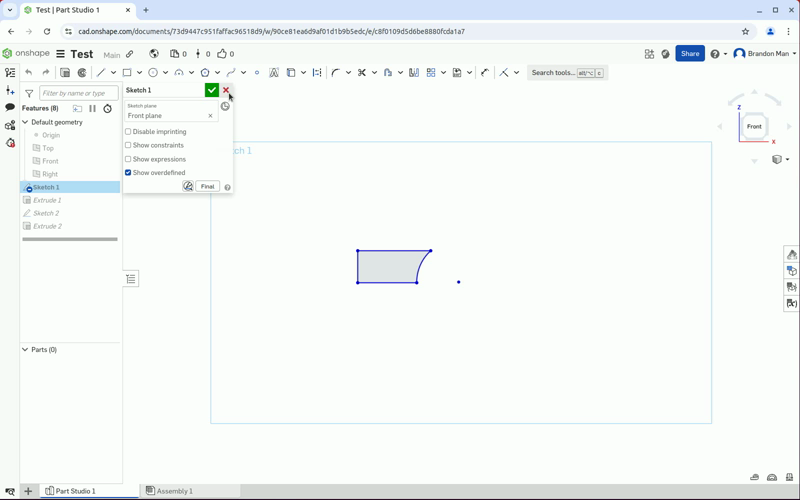
click(229, 92)
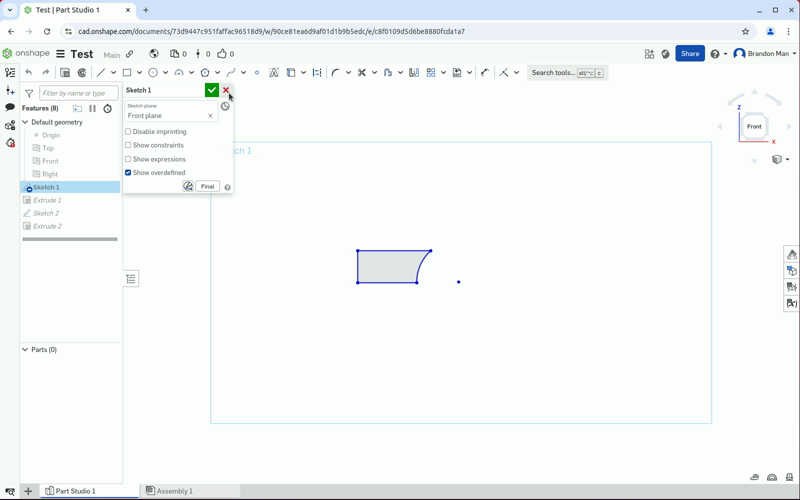
key(shift+s)
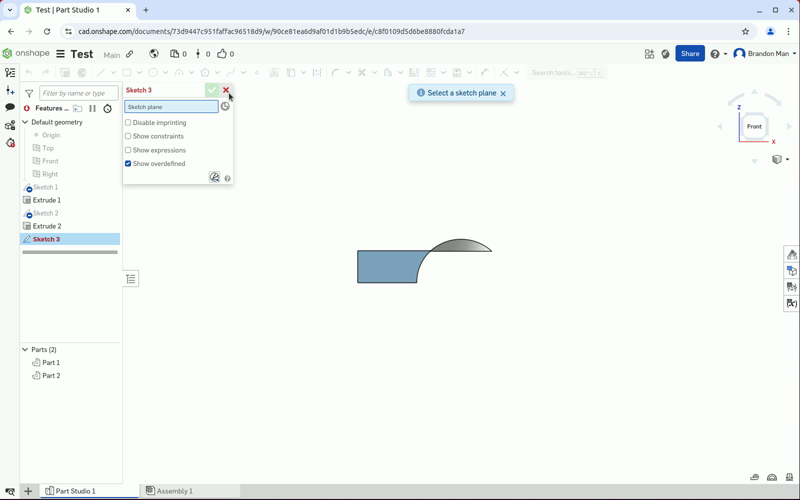
mouse_move(73, 163)
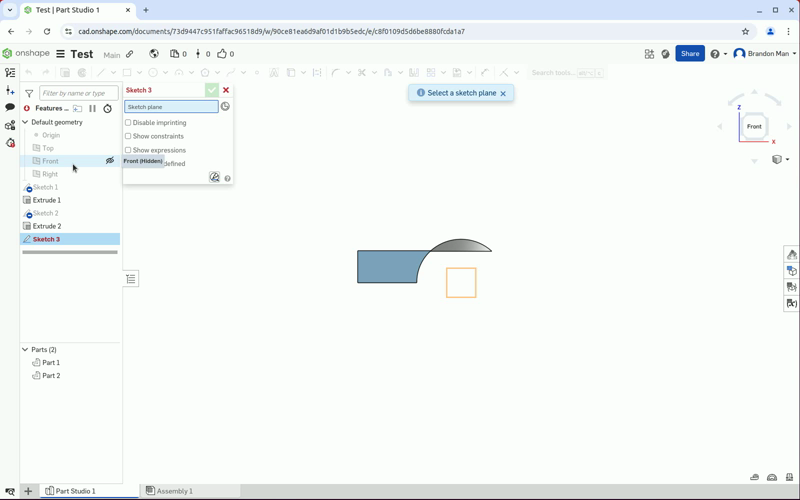
click(73, 163)
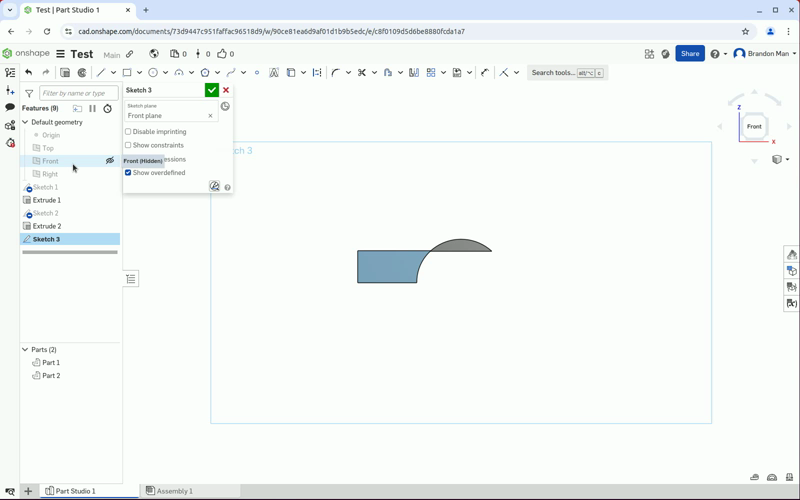
mouse_move(73, 352)
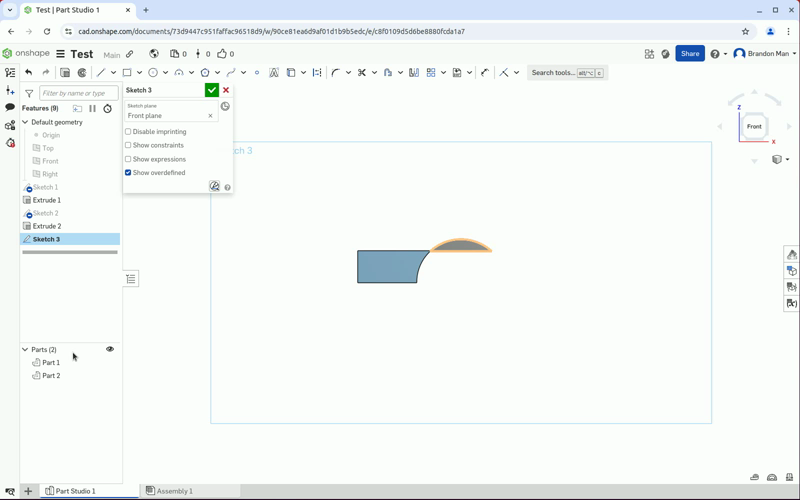
key(y)
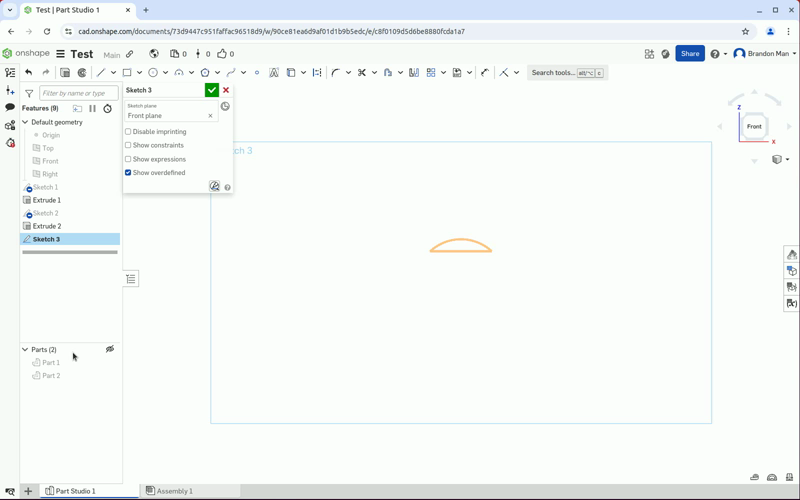
key(l)
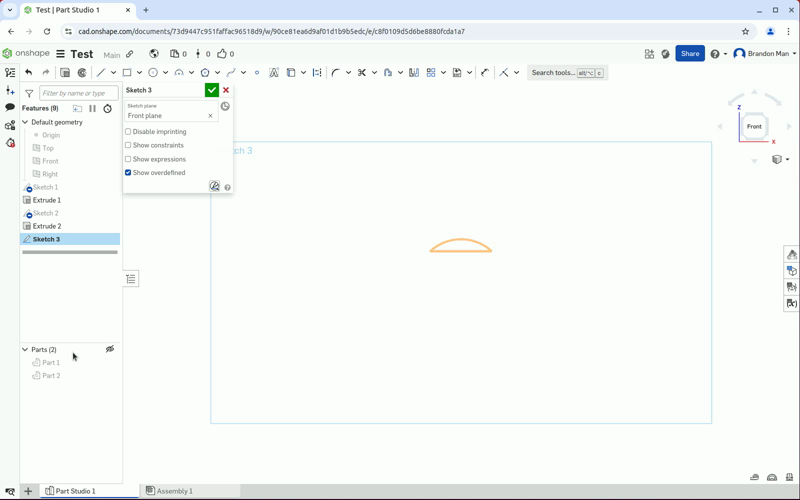
key_down(shift)
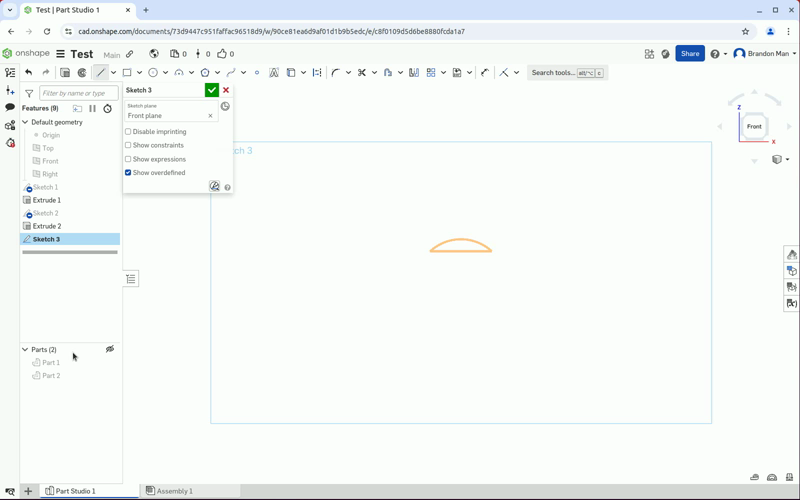
mouse_move(416, 282)
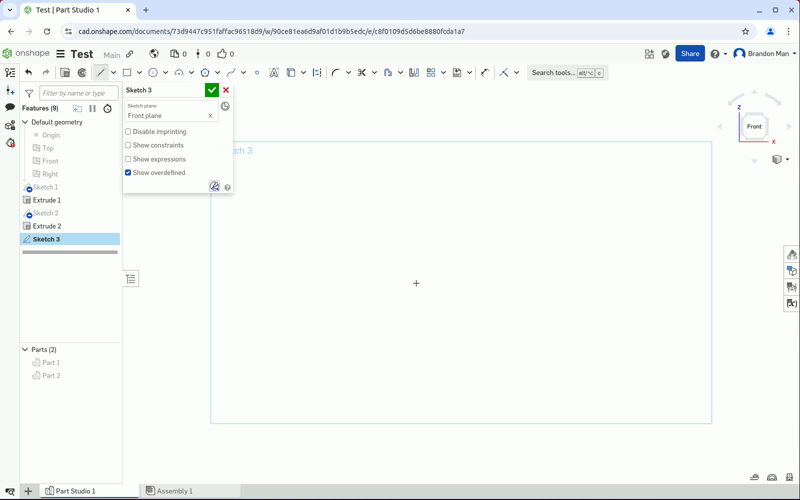
click(416, 282)
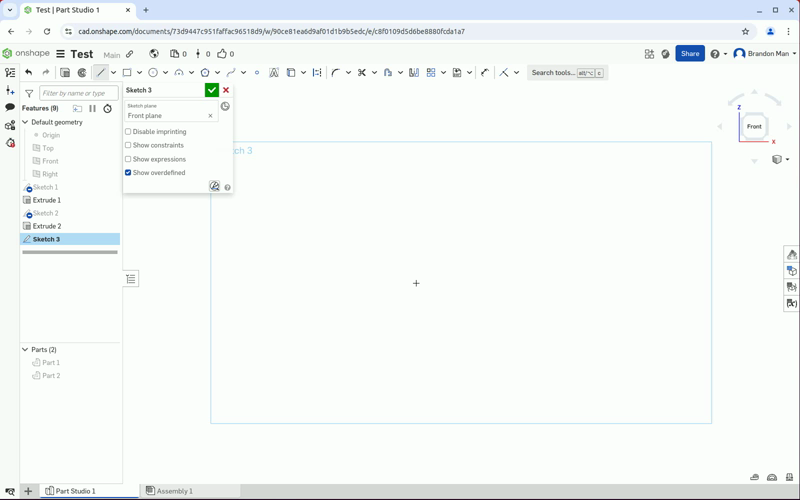
key_up(shift)
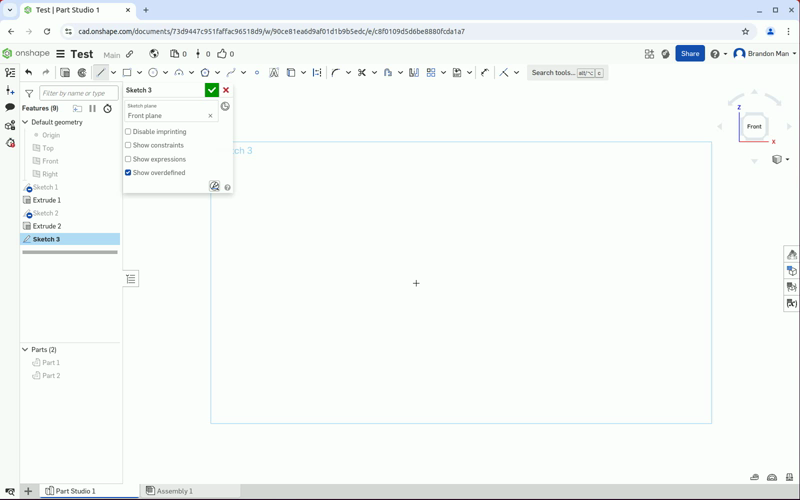
key_down(shift)
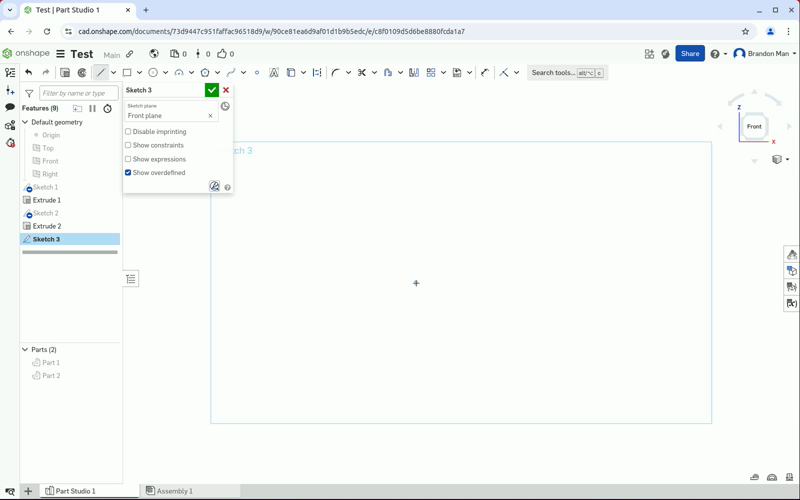
mouse_move(446, 282)
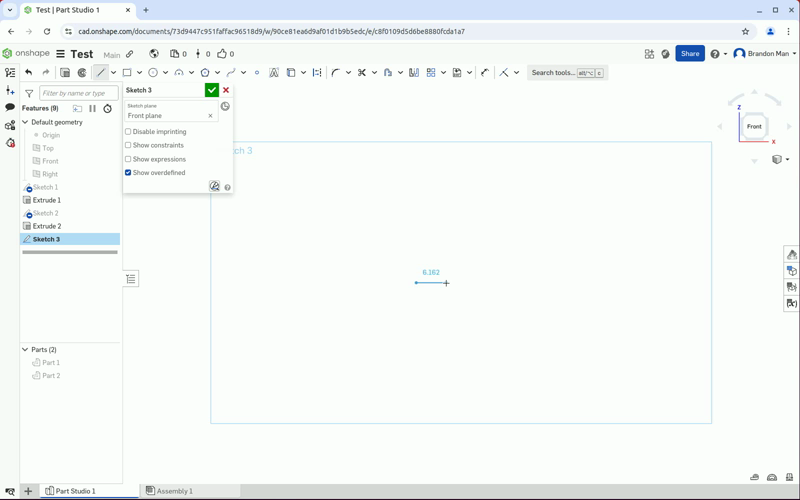
mouse_move(434, 282)
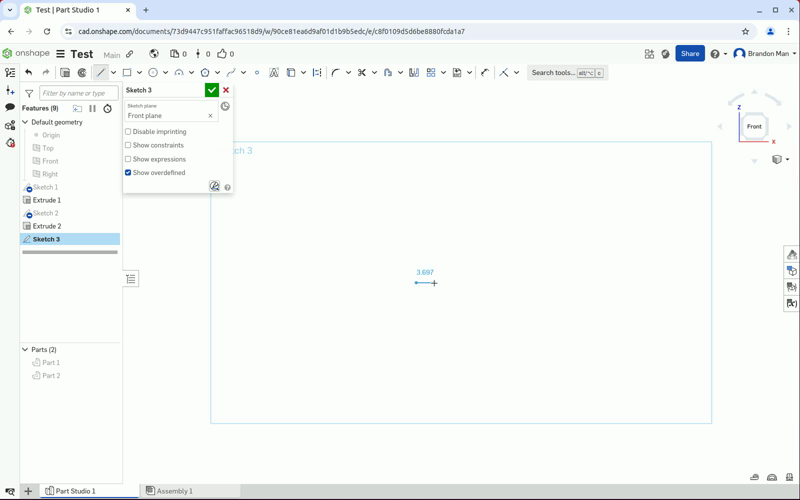
click(434, 282)
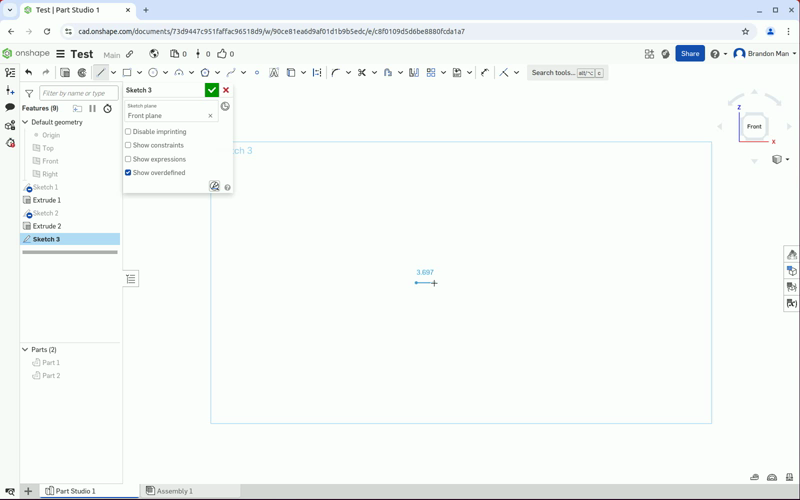
key_up(shift)
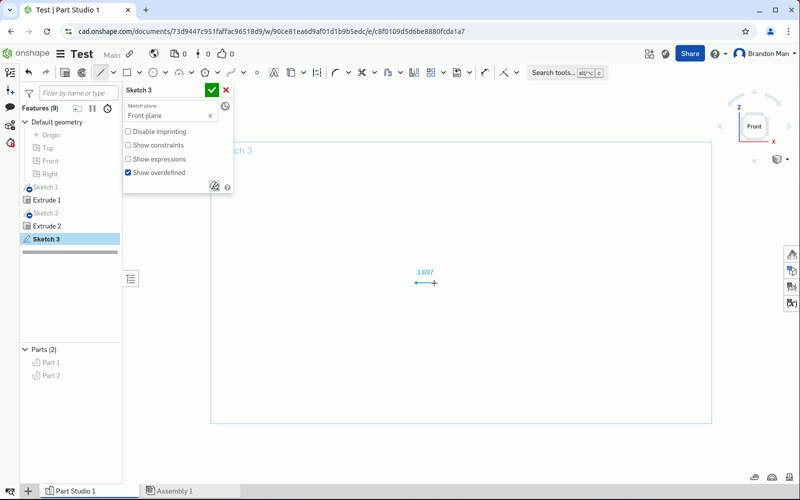
key(esc)
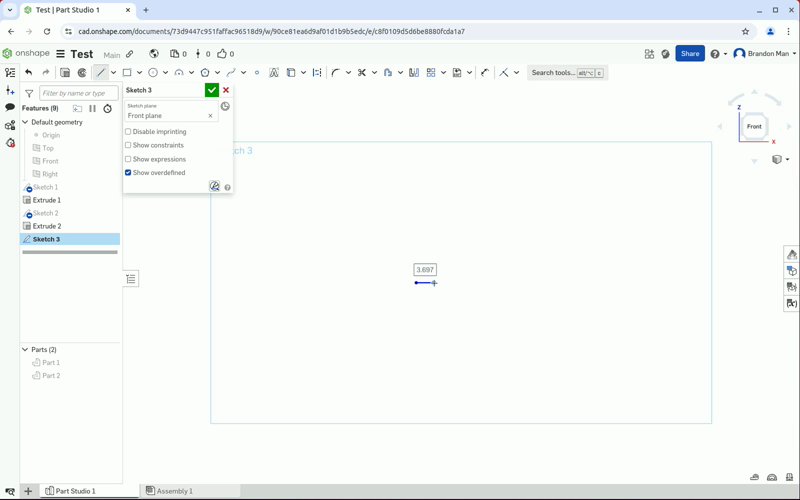
key(a)
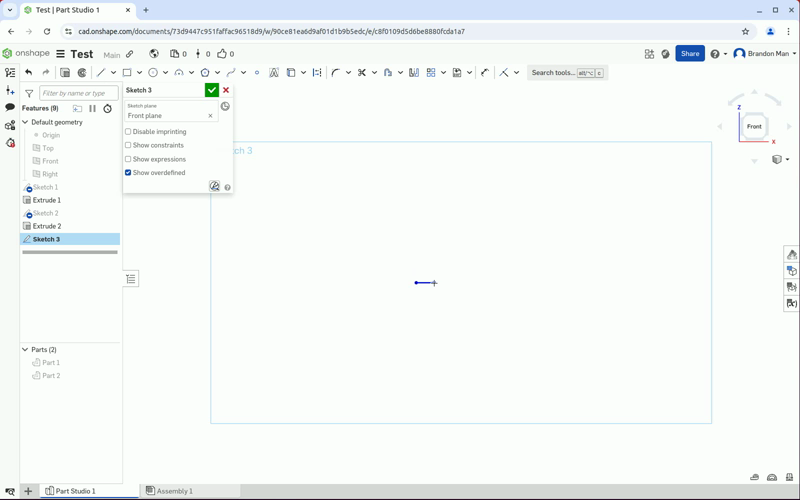
mouse_move(434, 282)
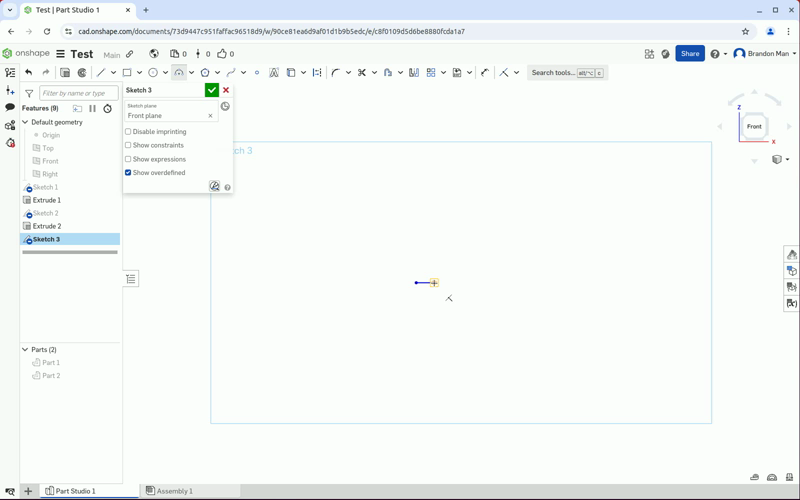
click(434, 282)
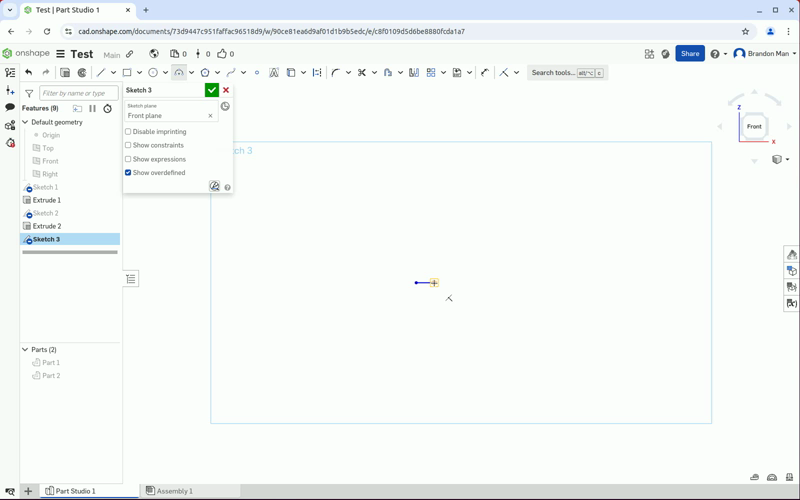
key_down(shift)
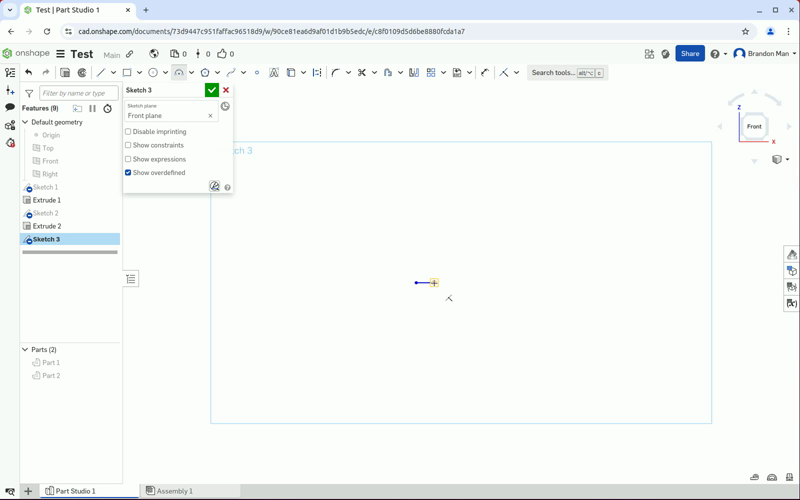
mouse_move(487, 282)
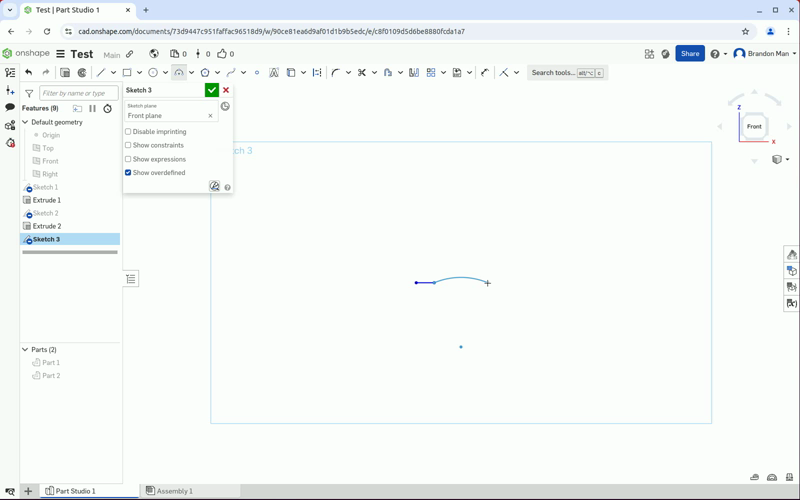
click(487, 282)
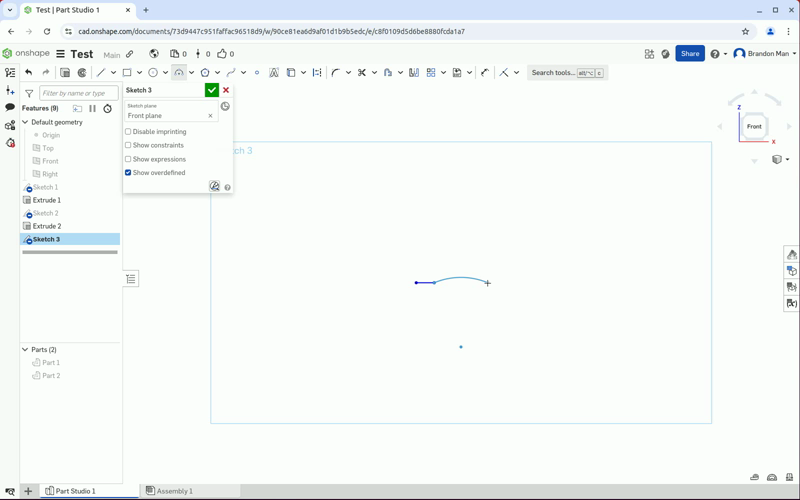
mouse_move(460, 256)
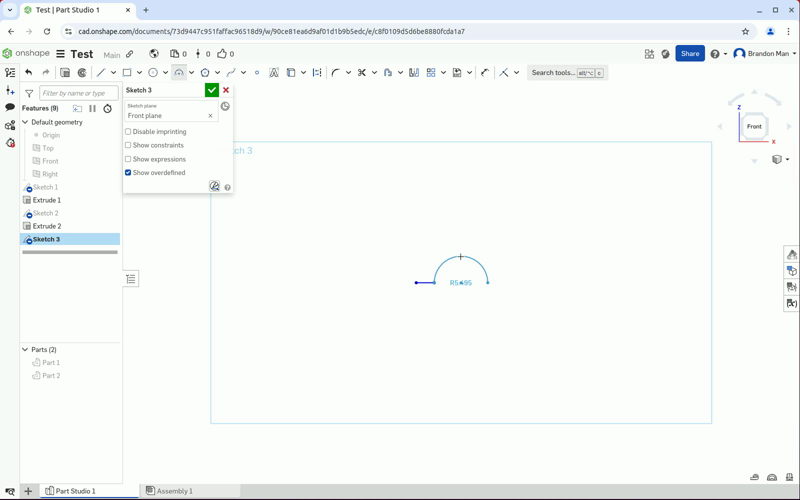
click(460, 256)
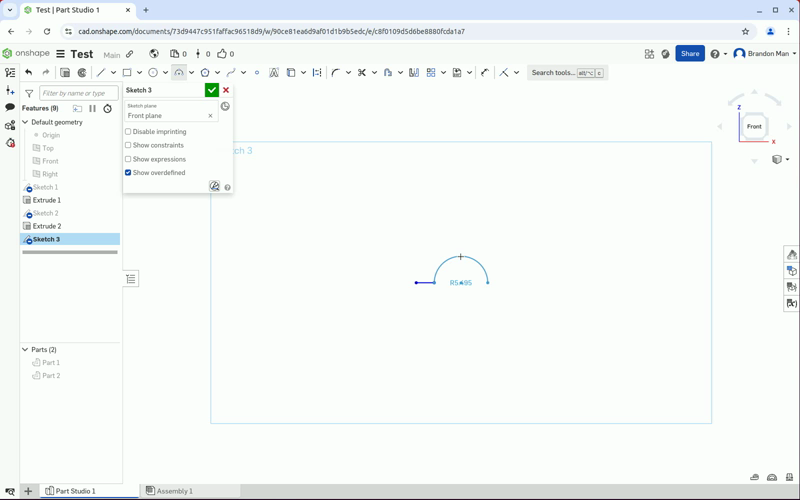
key_up(shift)
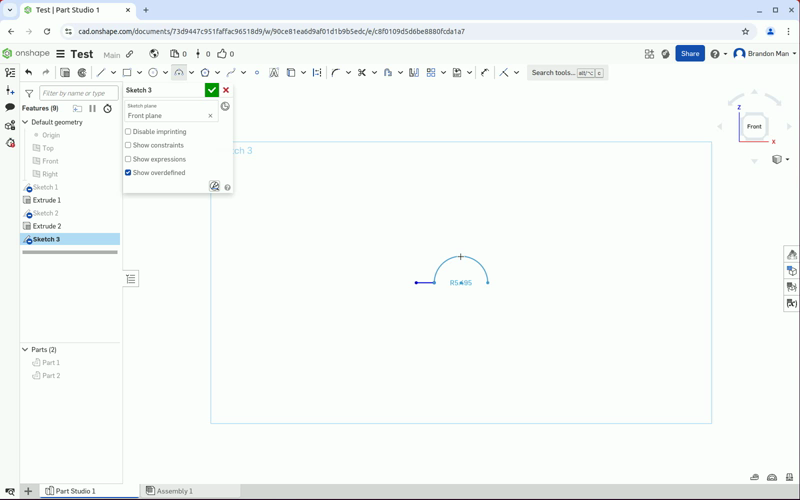
key(esc)
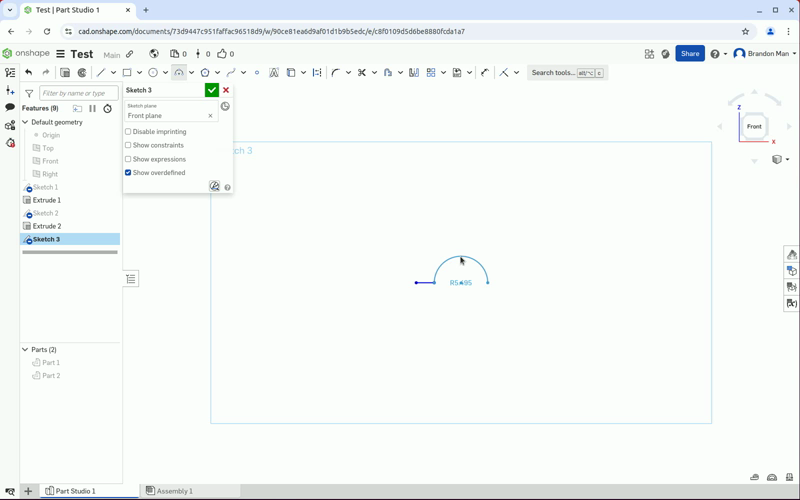
key(l)
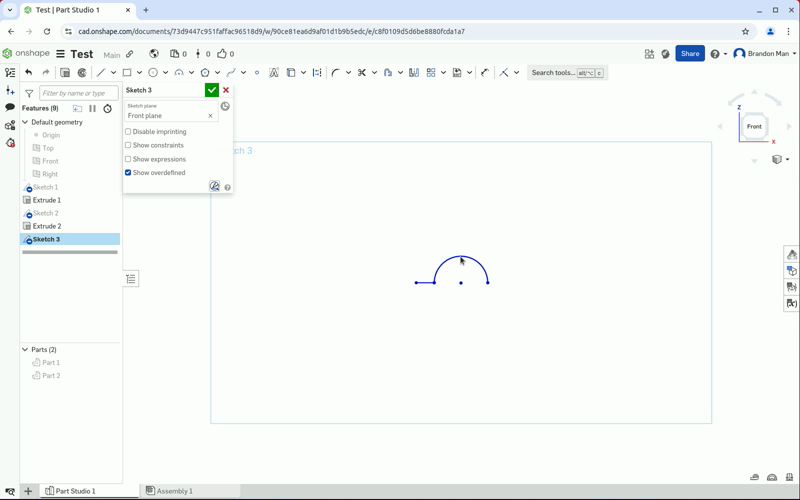
mouse_move(487, 282)
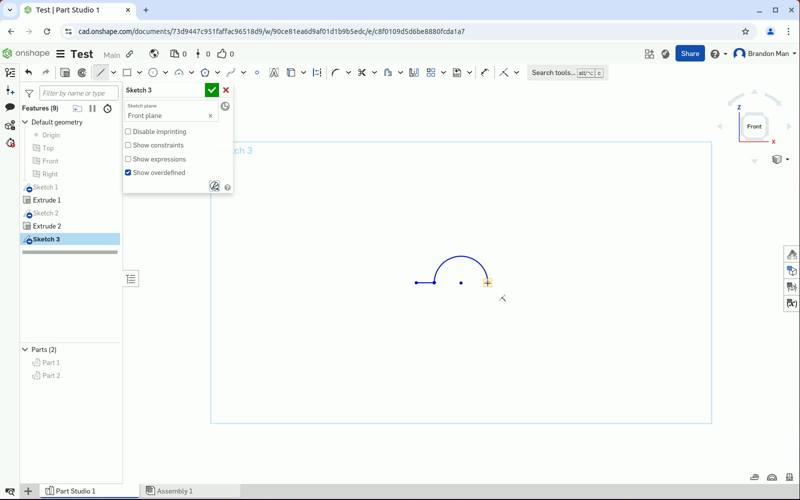
click(487, 282)
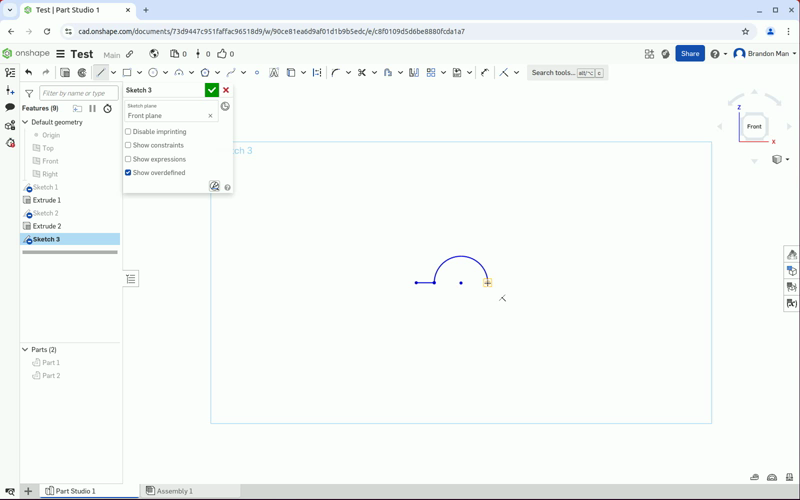
key_down(shift)
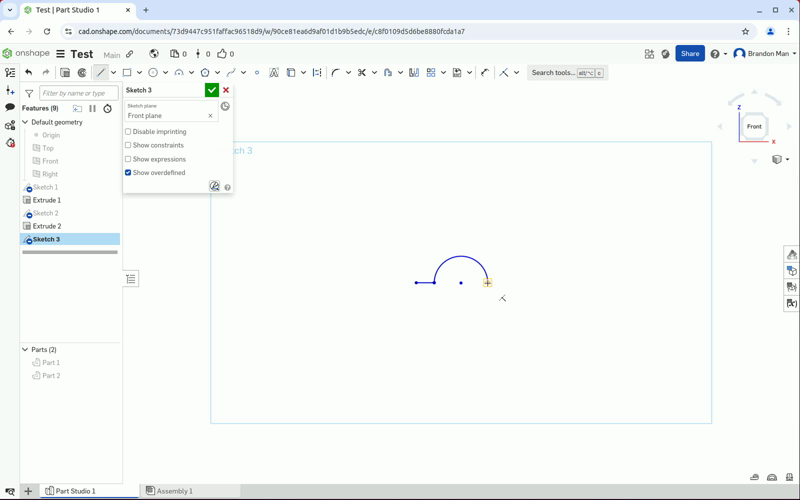
mouse_move(517, 282)
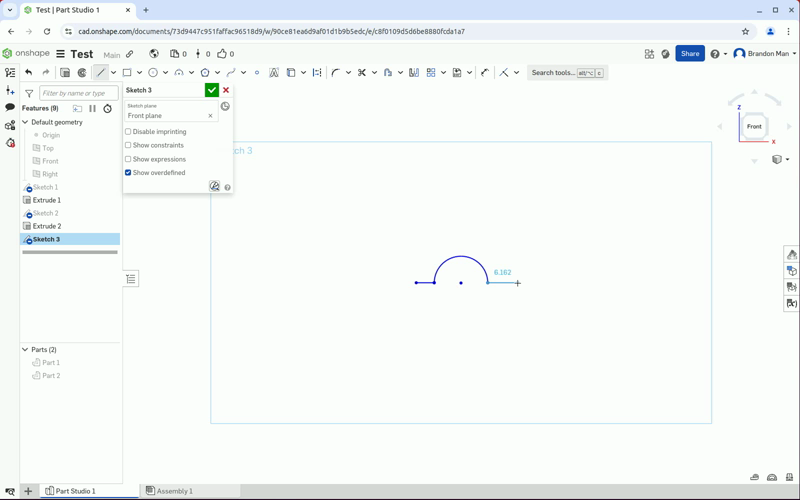
mouse_move(505, 282)
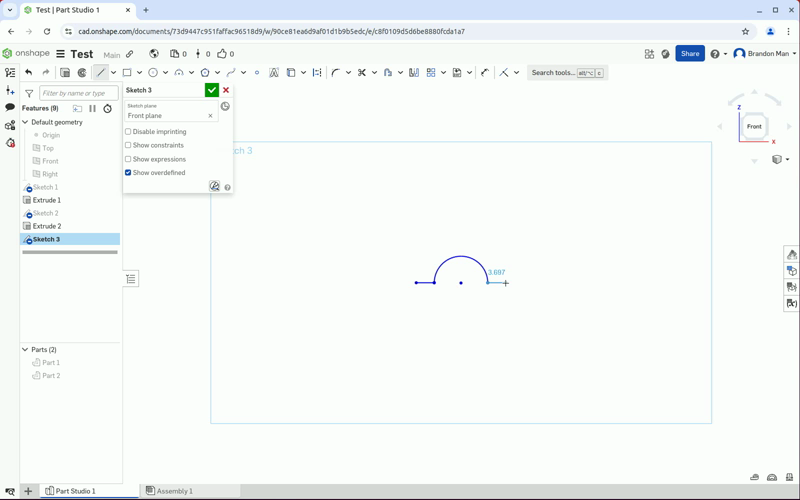
click(505, 282)
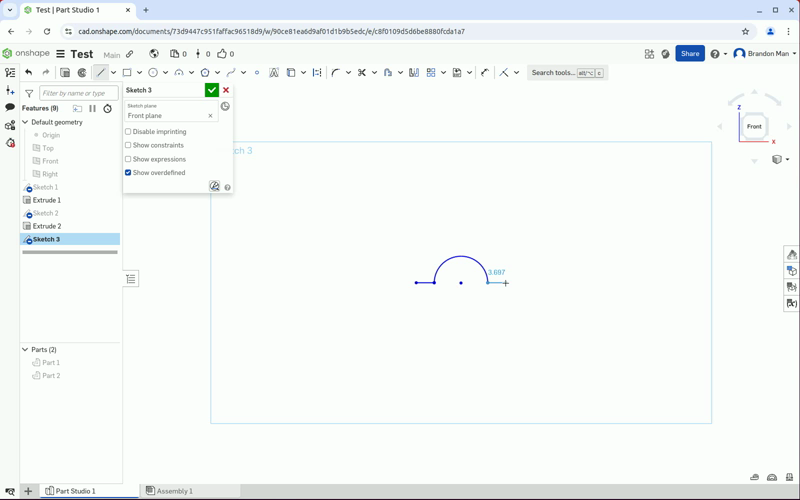
key_up(shift)
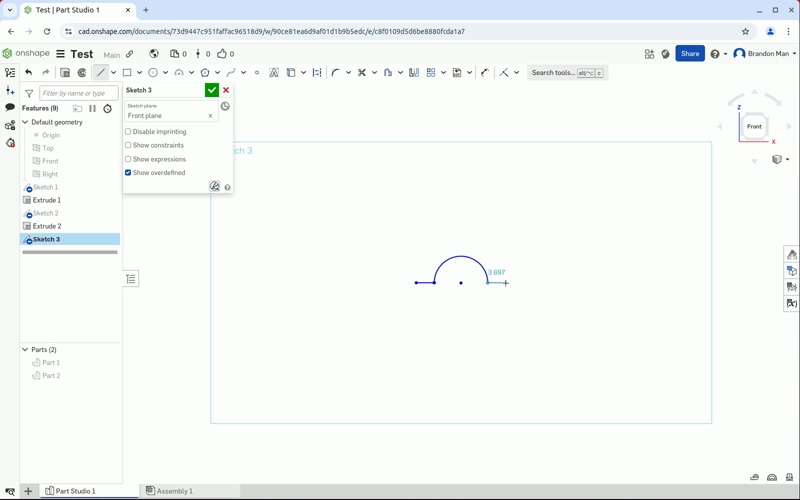
key(esc)
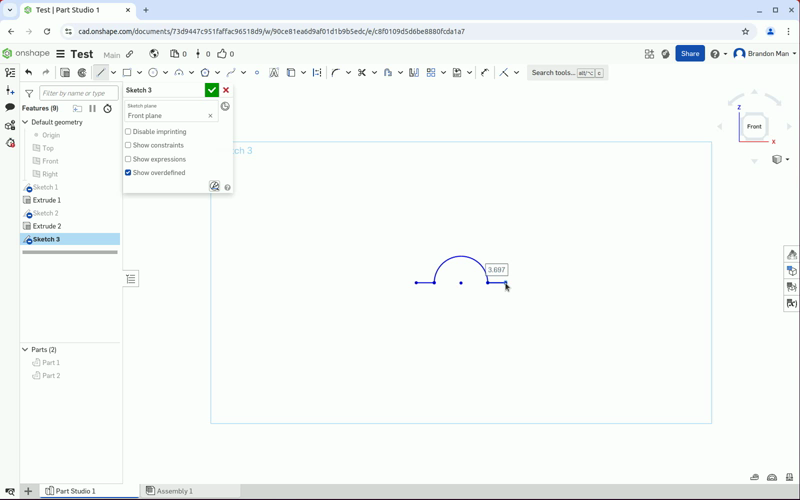
key(a)
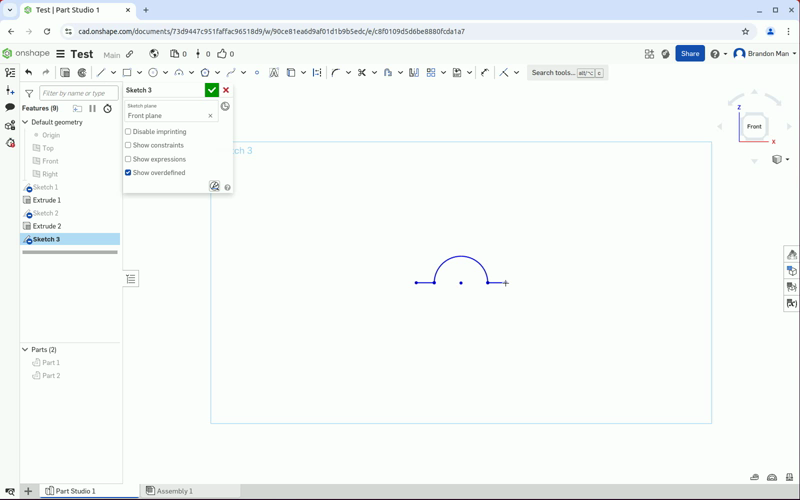
mouse_move(505, 282)
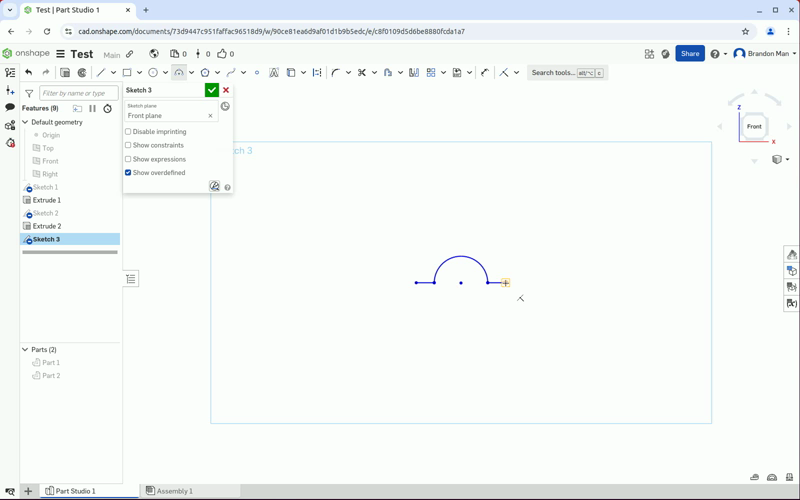
click(505, 282)
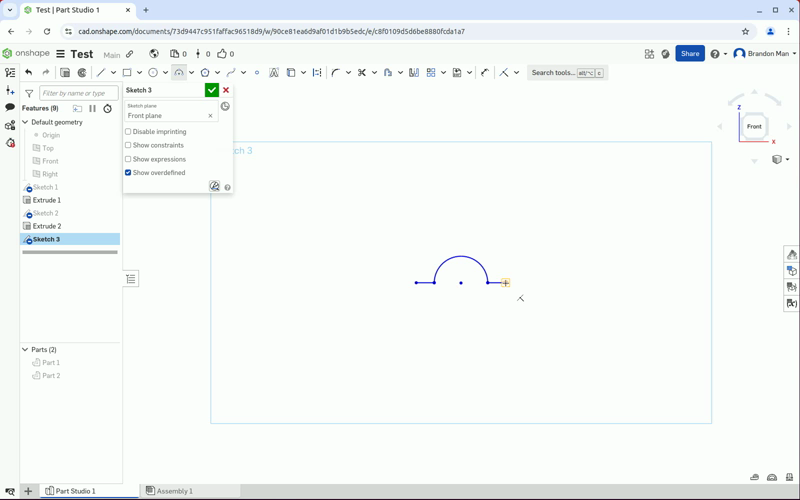
key_down(shift)
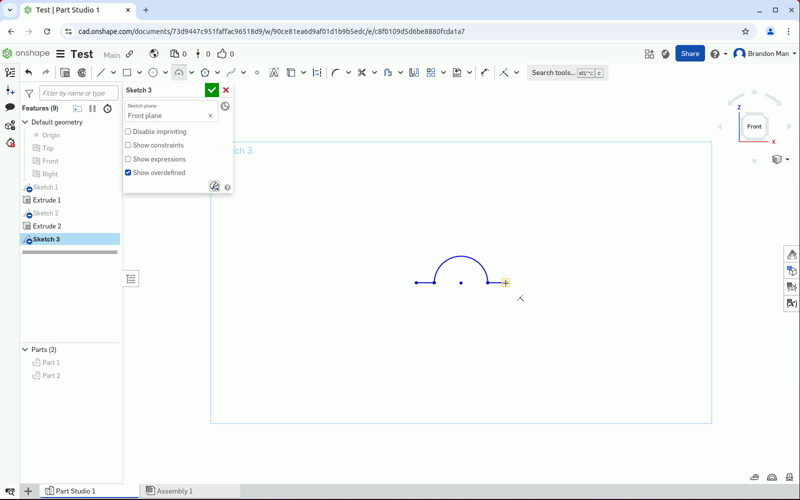
mouse_move(491, 250)
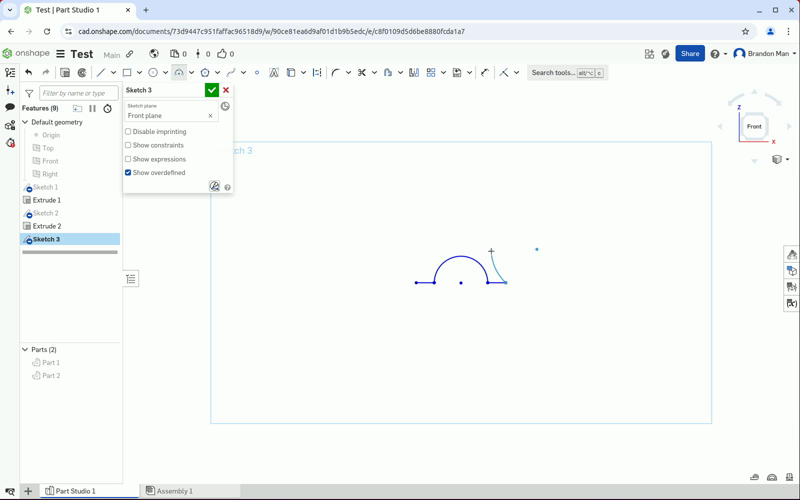
click(491, 250)
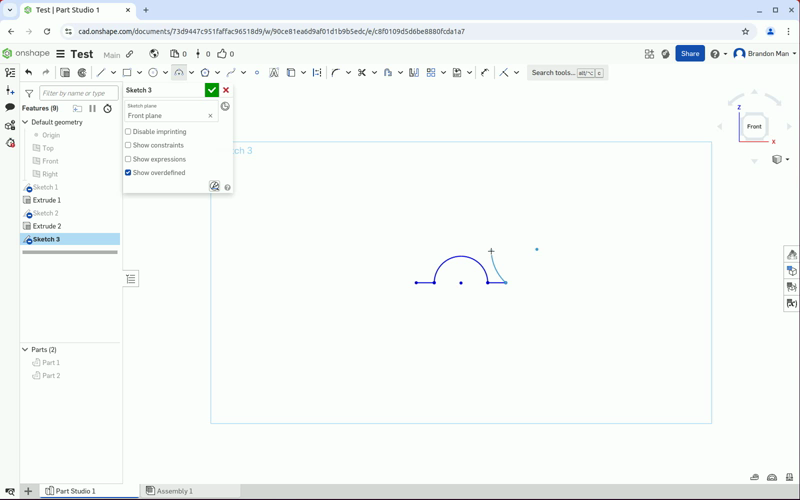
mouse_move(501, 265)
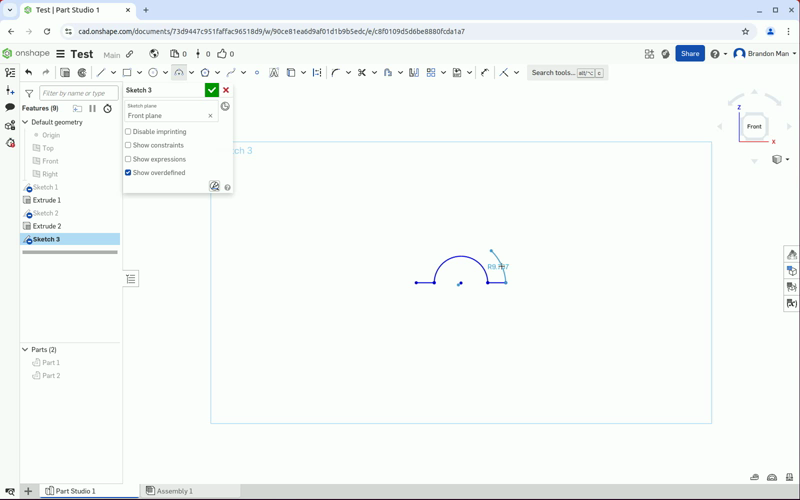
click(501, 265)
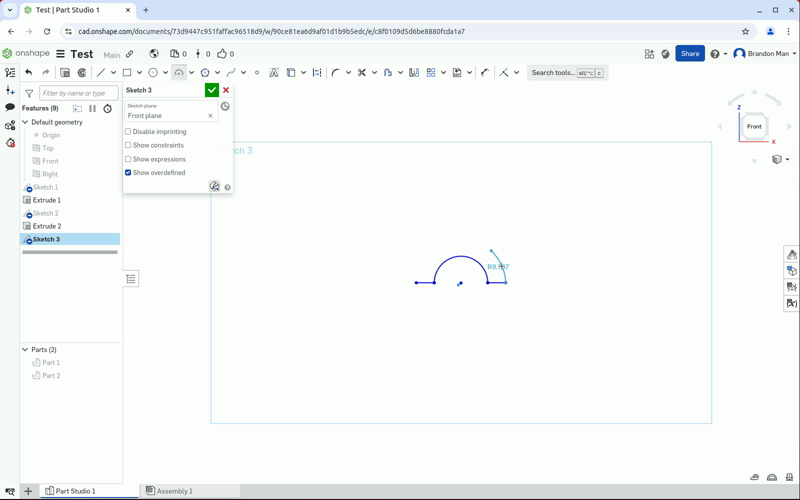
key_up(shift)
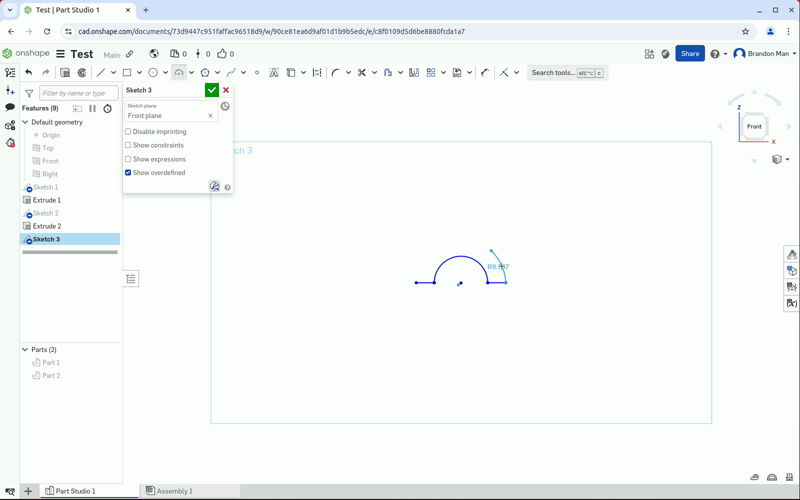
key(esc)
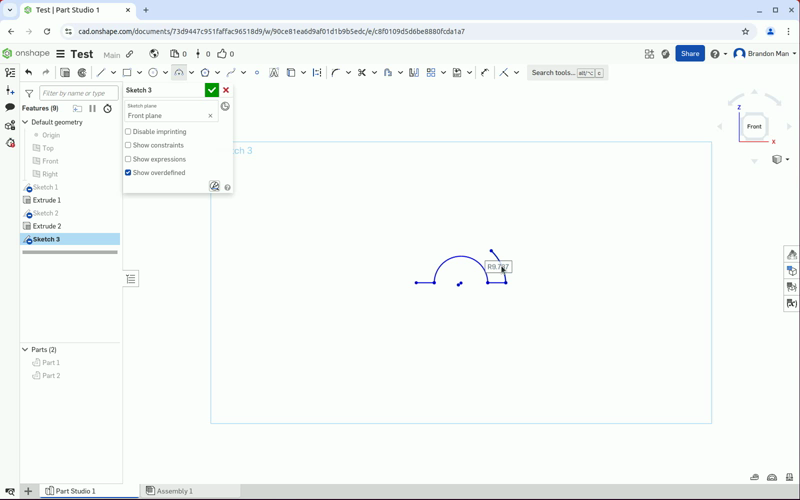
key(l)
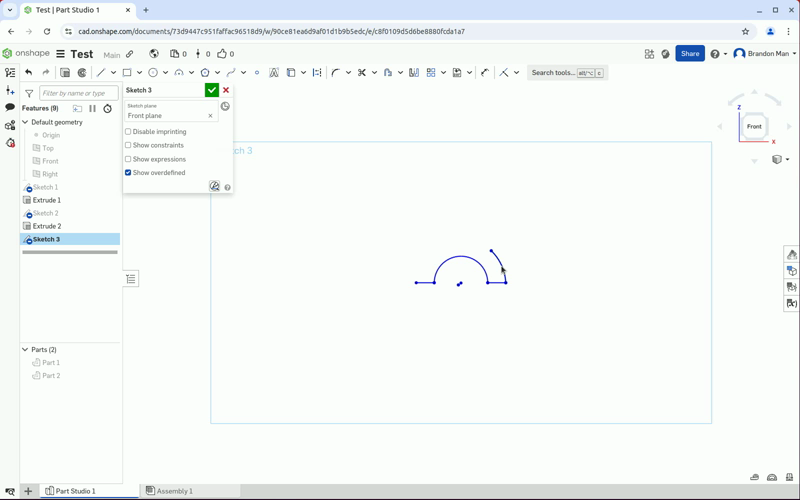
mouse_move(491, 250)
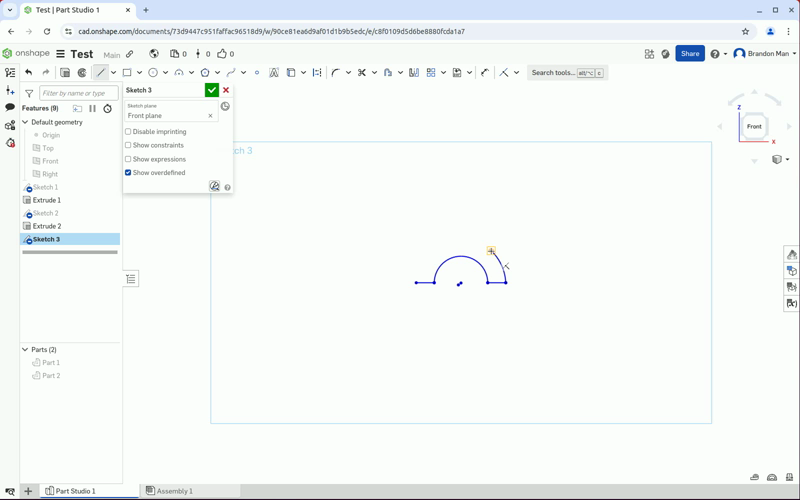
click(491, 250)
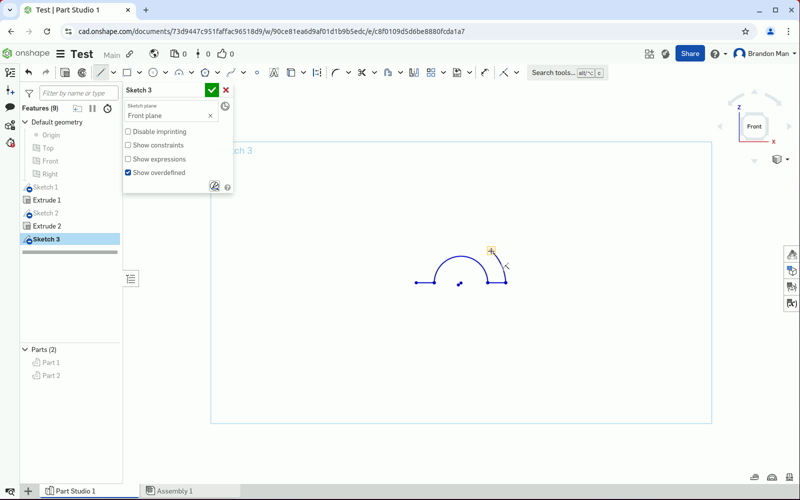
key_down(shift)
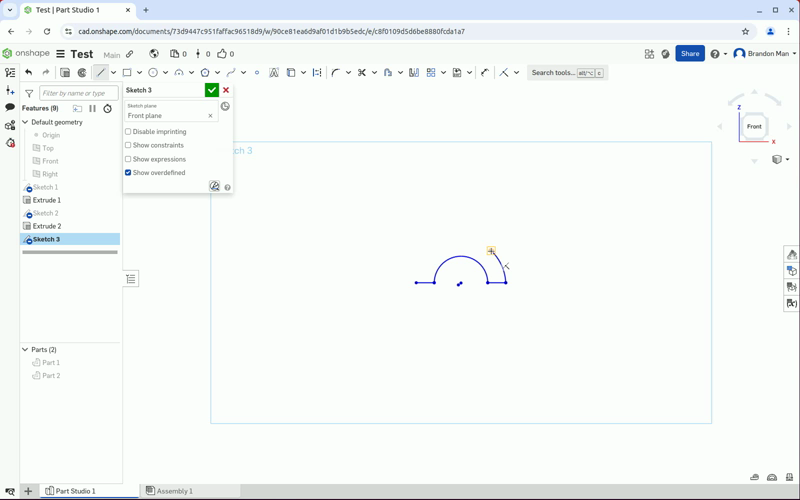
mouse_move(430, 250)
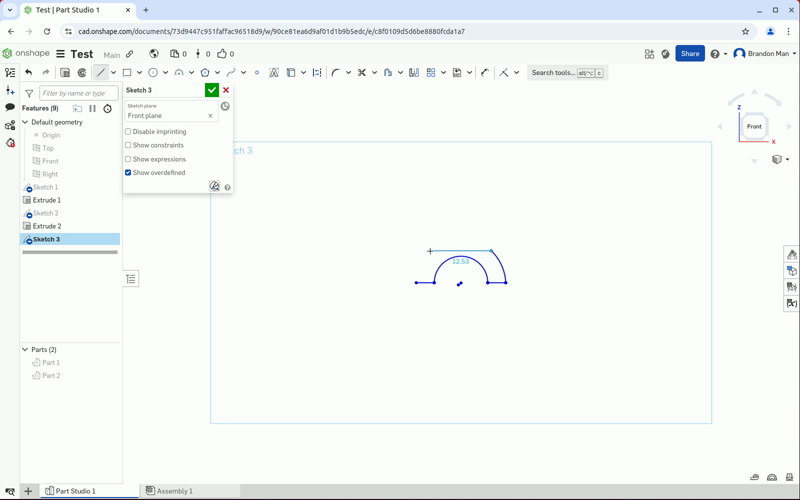
click(430, 250)
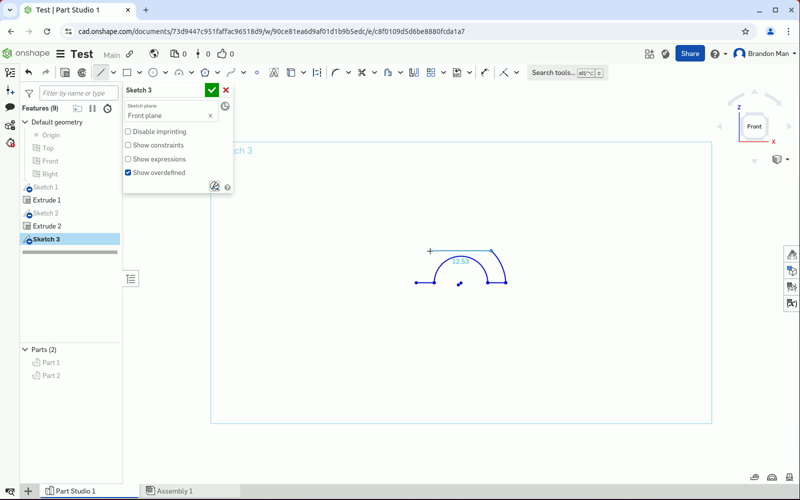
key_up(shift)
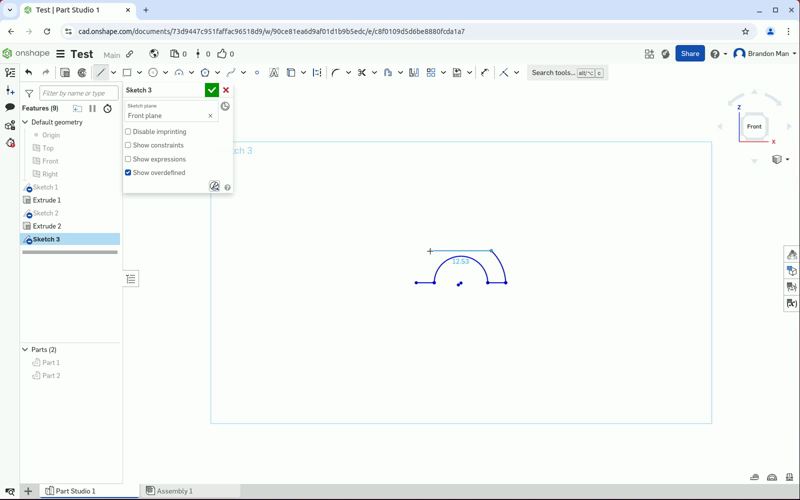
key(esc)
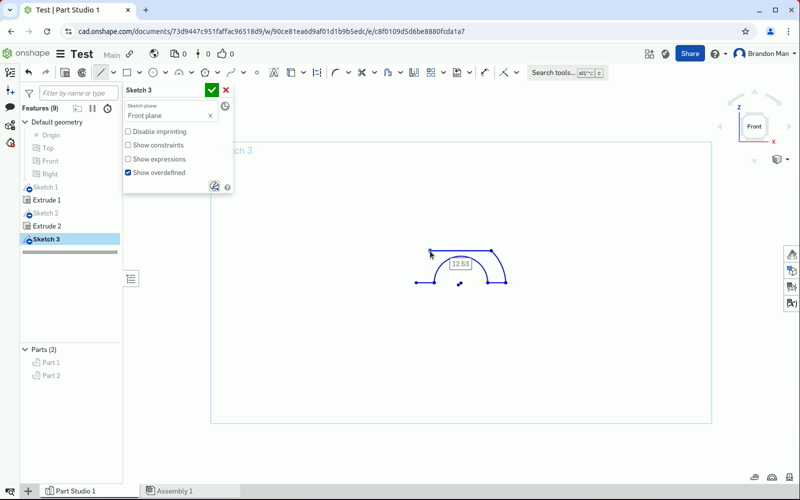
key(a)
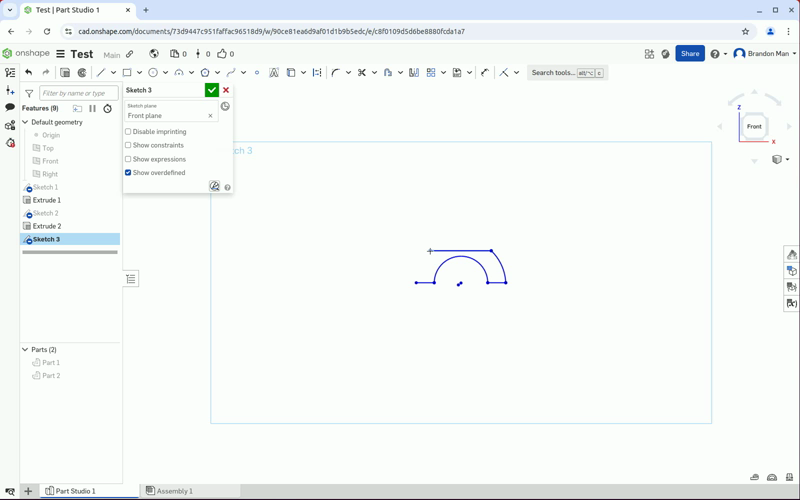
mouse_move(430, 250)
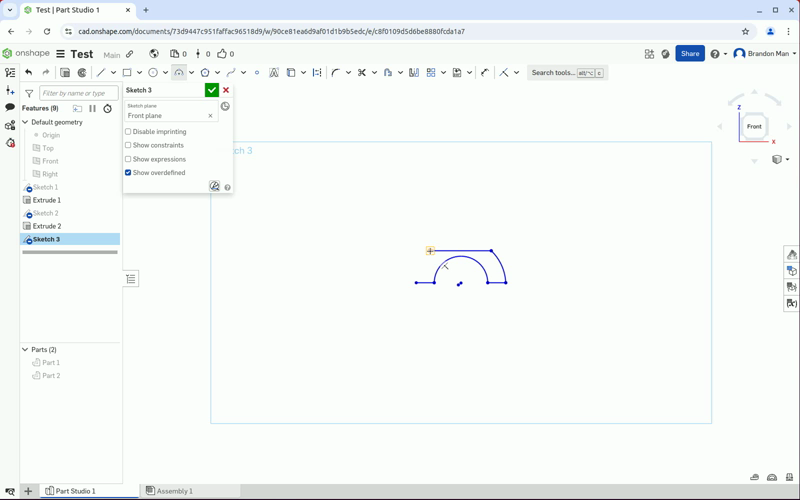
click(430, 250)
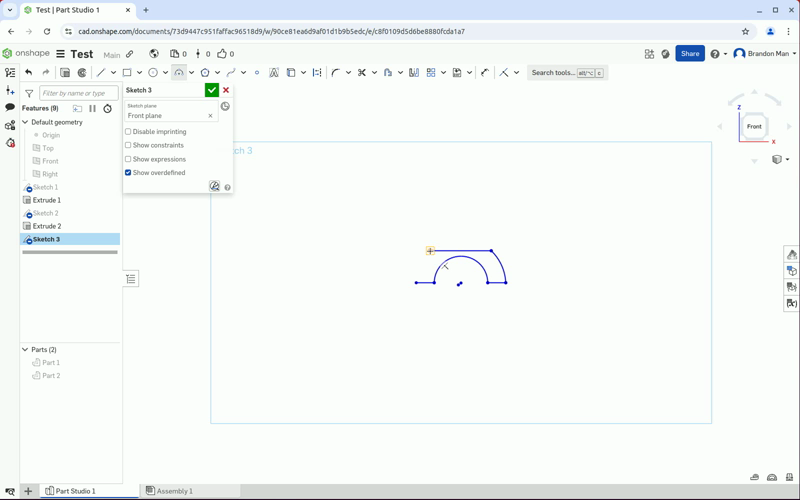
mouse_move(416, 282)
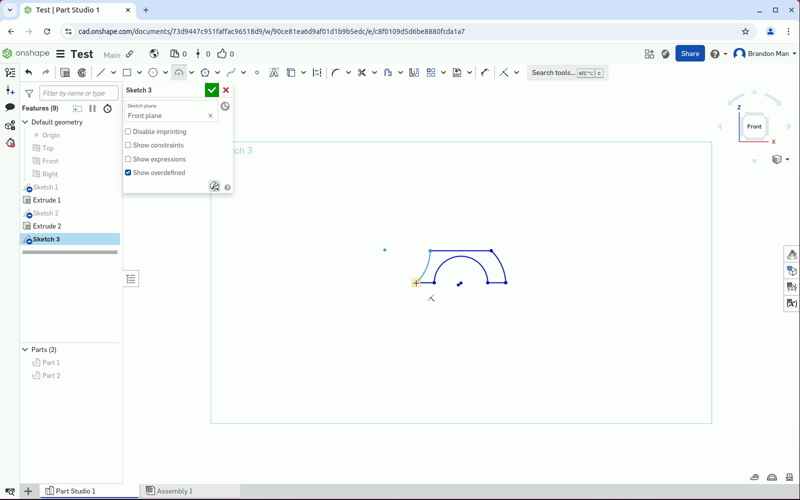
click(416, 282)
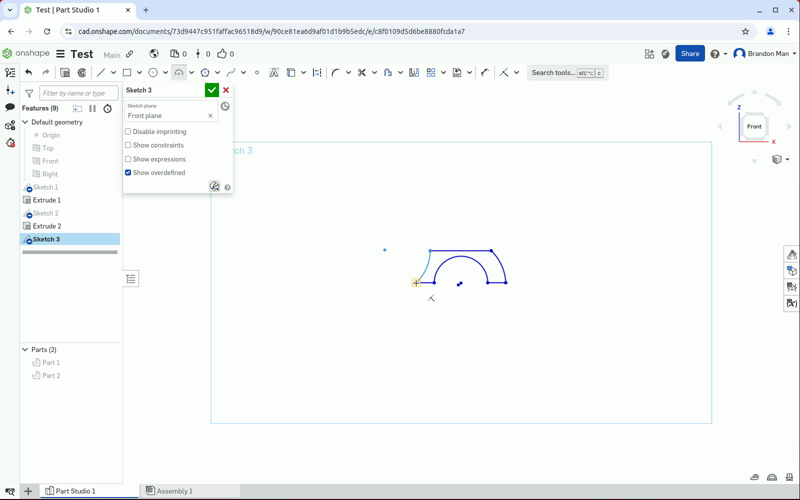
key_down(shift)
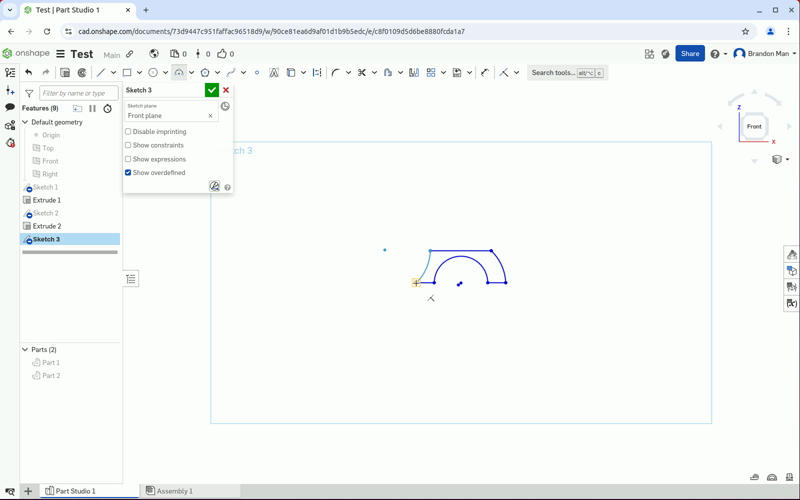
mouse_move(419, 265)
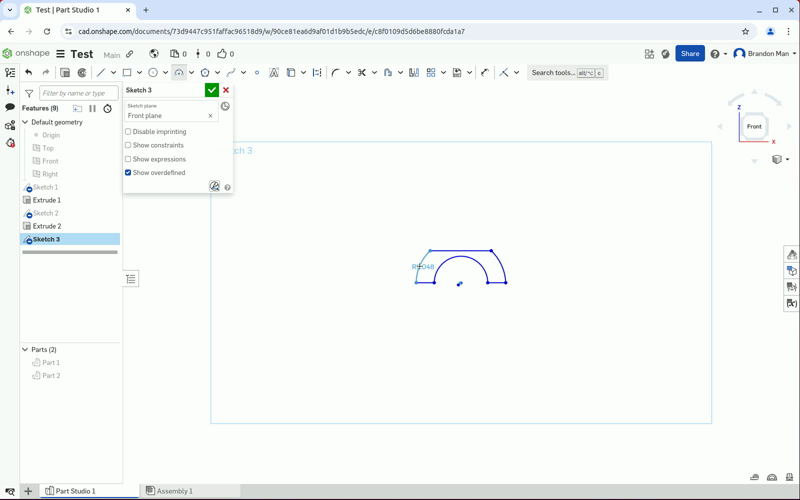
click(419, 265)
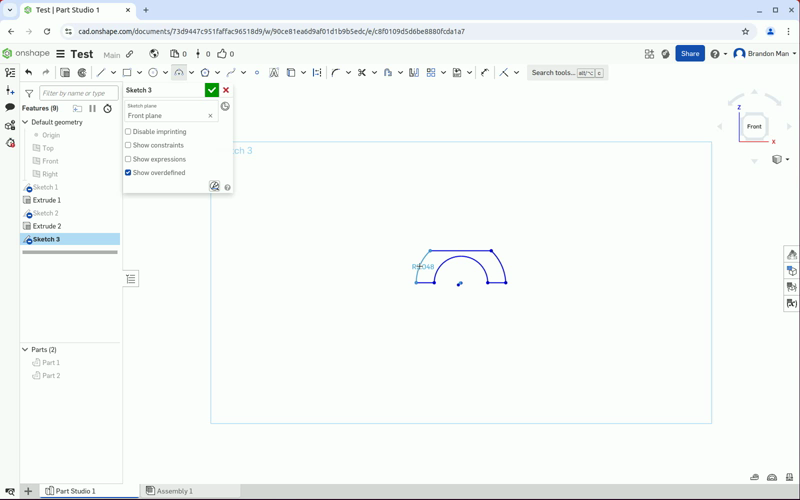
key_up(shift)
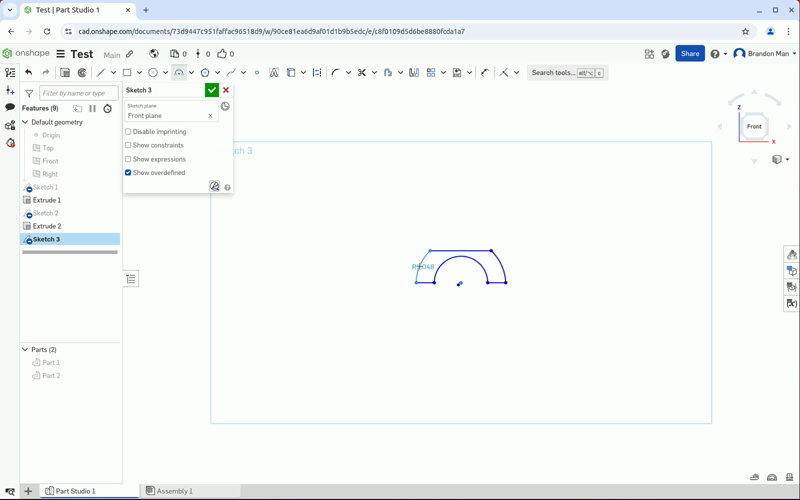
key(esc)
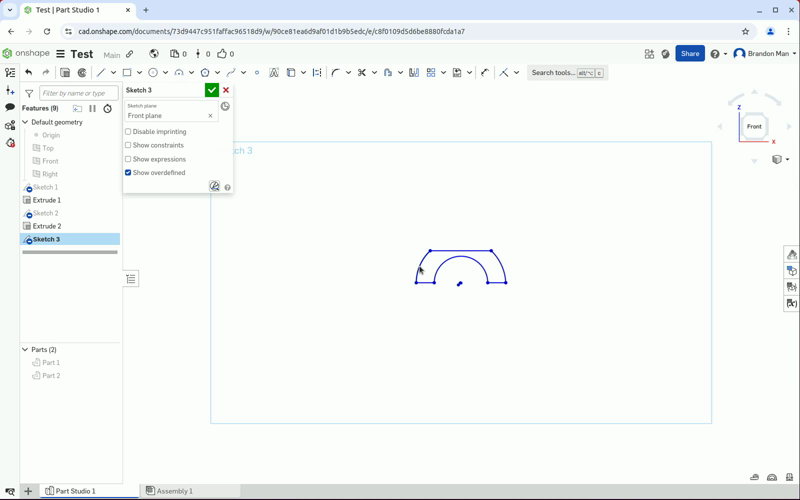
mouse_move(428, 279)
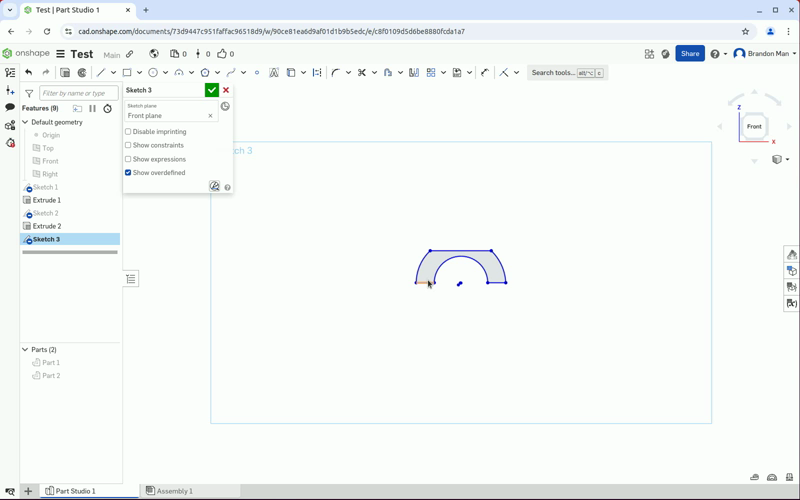
scroll(6)
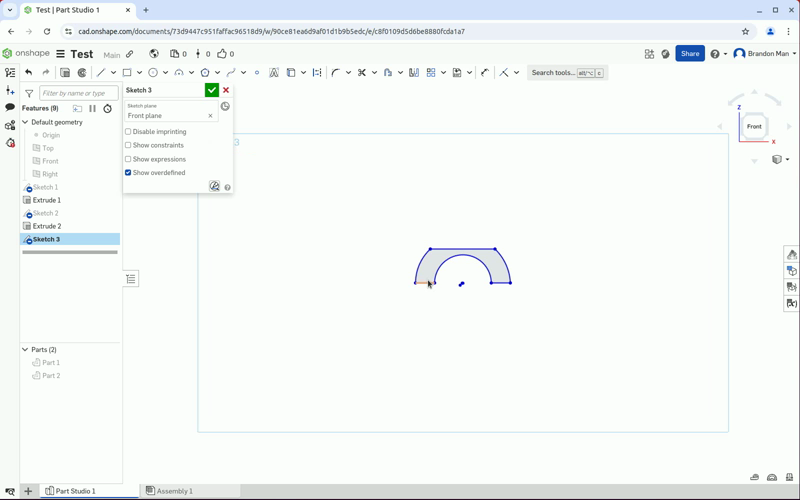
scroll(6)
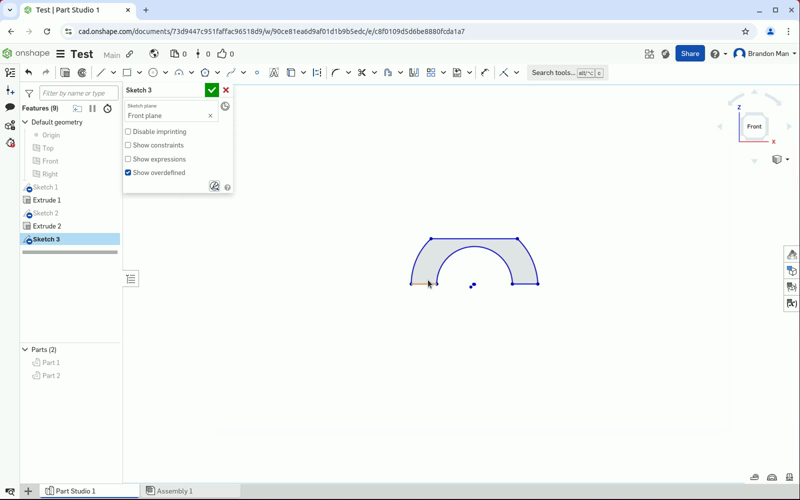
scroll(6)
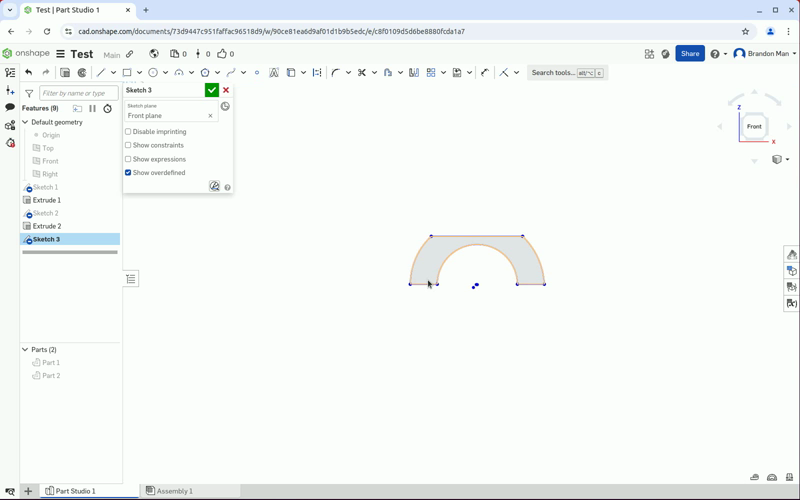
scroll(6)
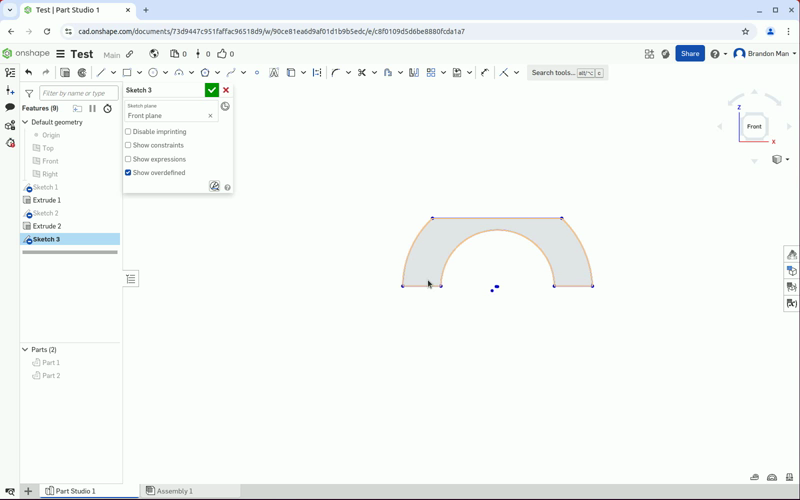
scroll(6)
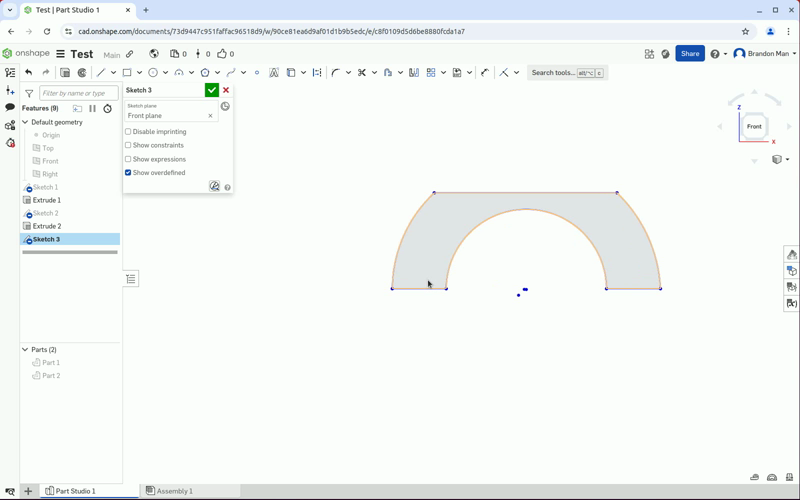
scroll(6)
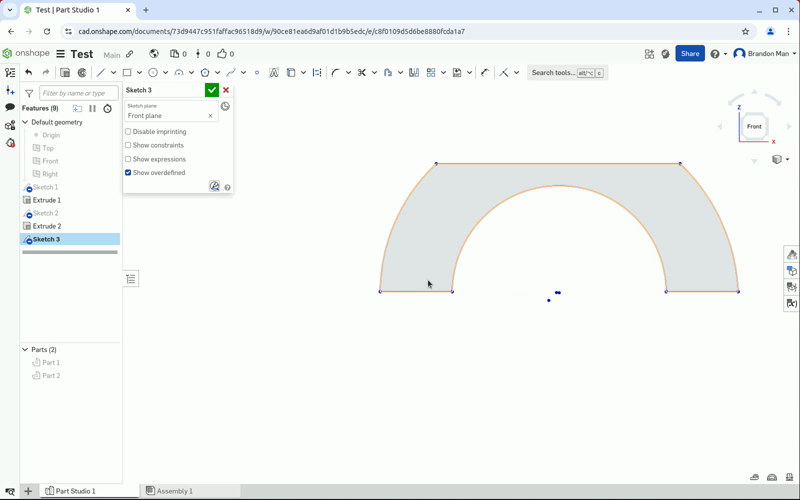
scroll(6)
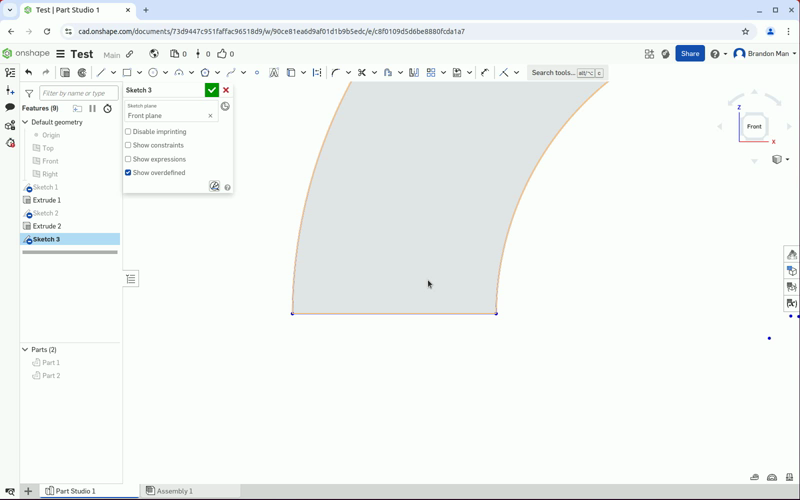
click(428, 279)
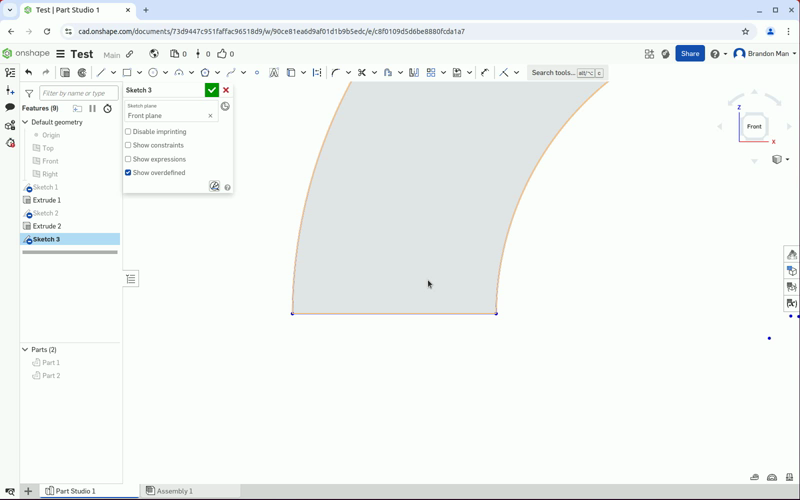
scroll(-6)
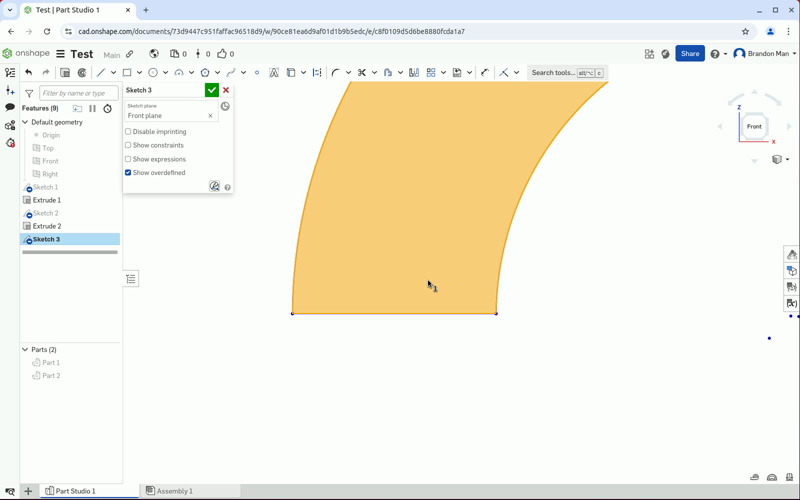
scroll(-6)
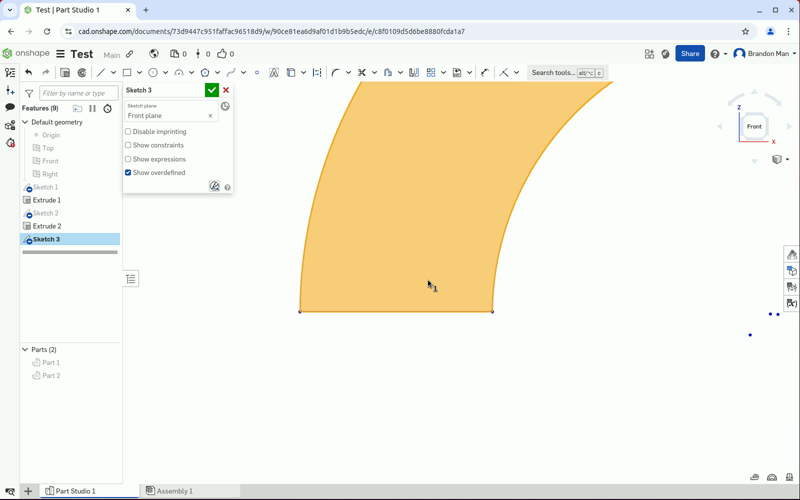
scroll(-6)
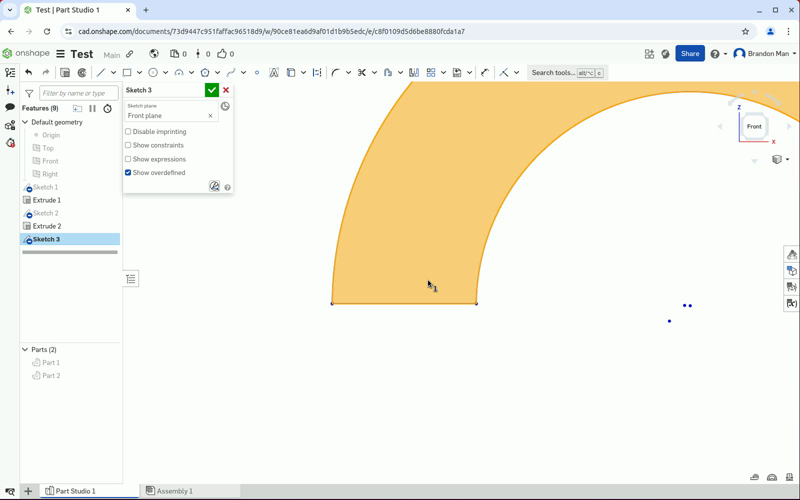
scroll(-6)
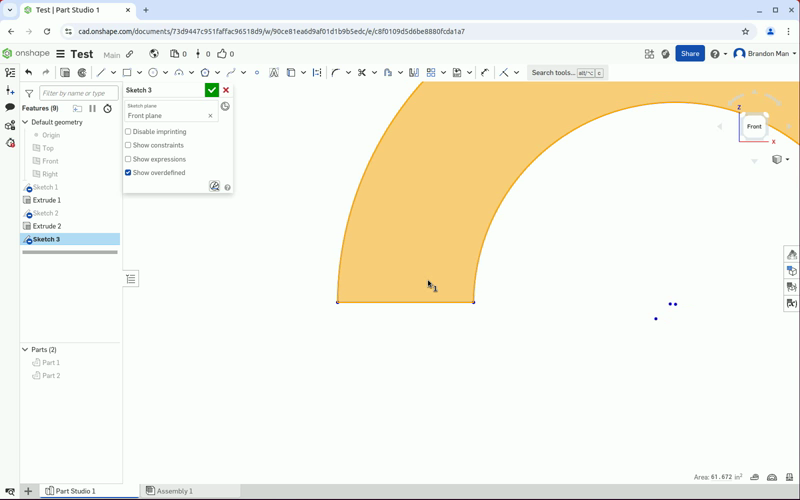
scroll(-6)
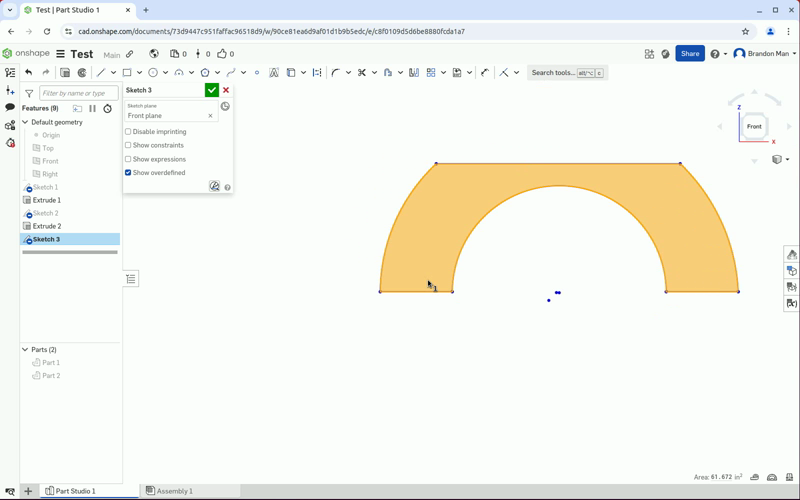
scroll(-6)
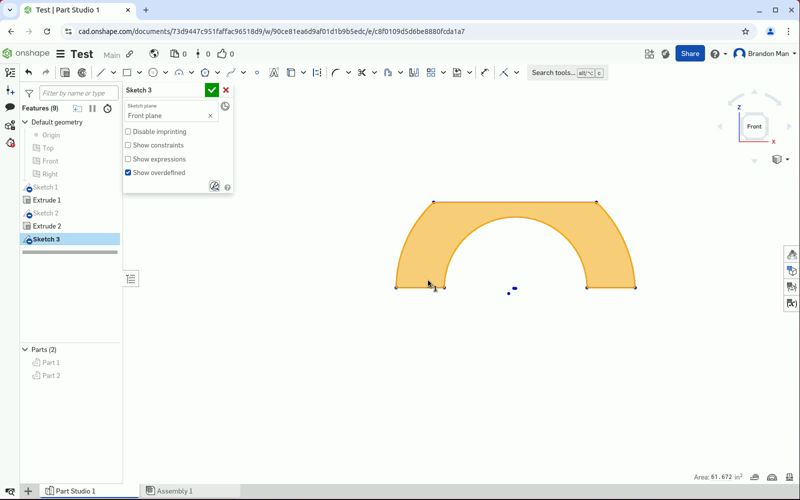
scroll(-6)
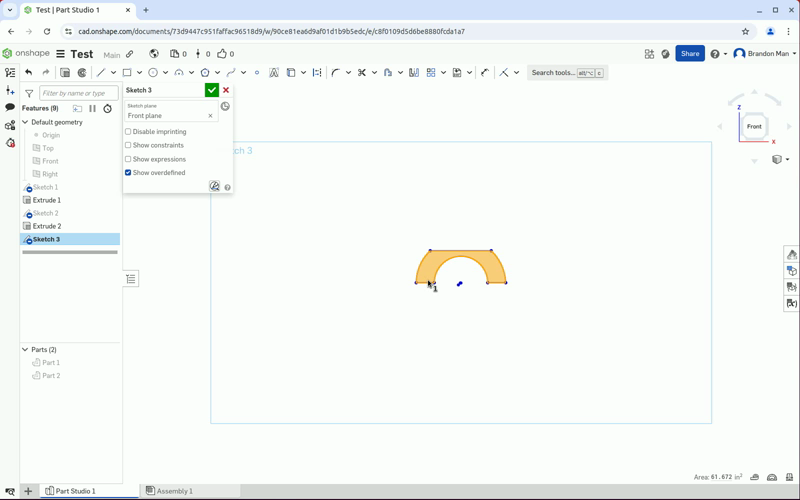
mouse_move(73, 352)
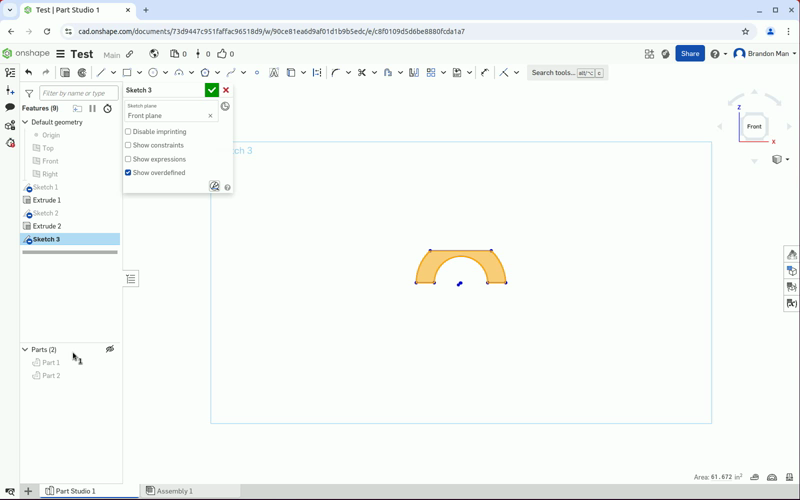
key(shift+y)
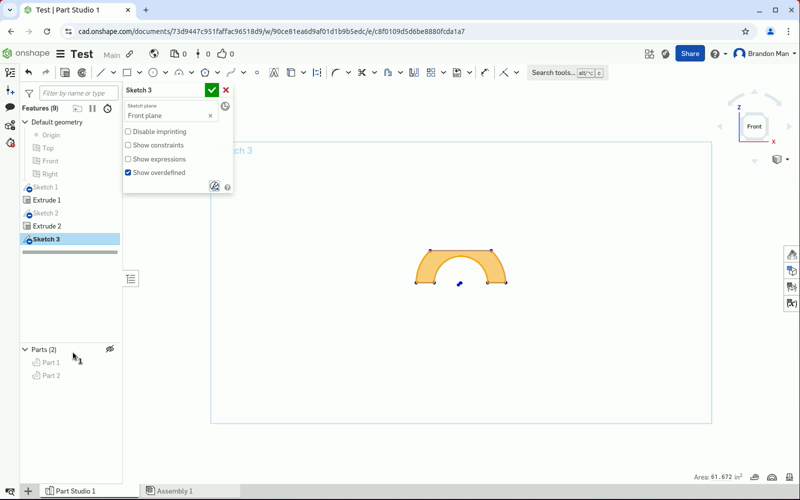
key(shift+e)
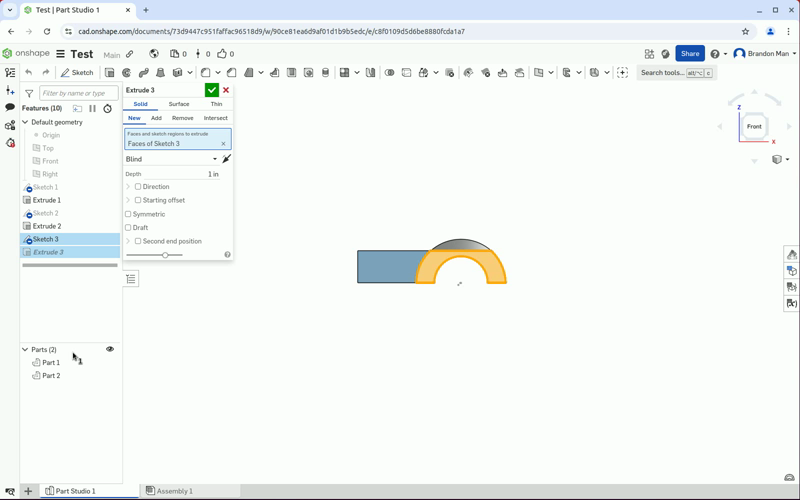
mouse_move(143, 106)
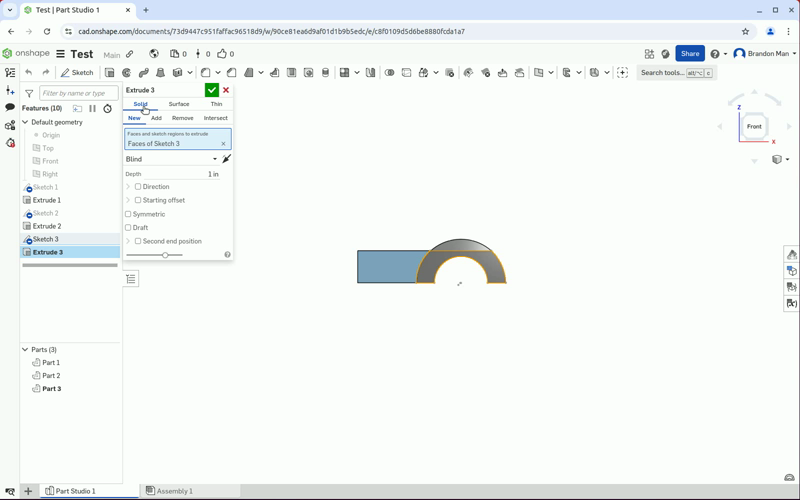
click(143, 106)
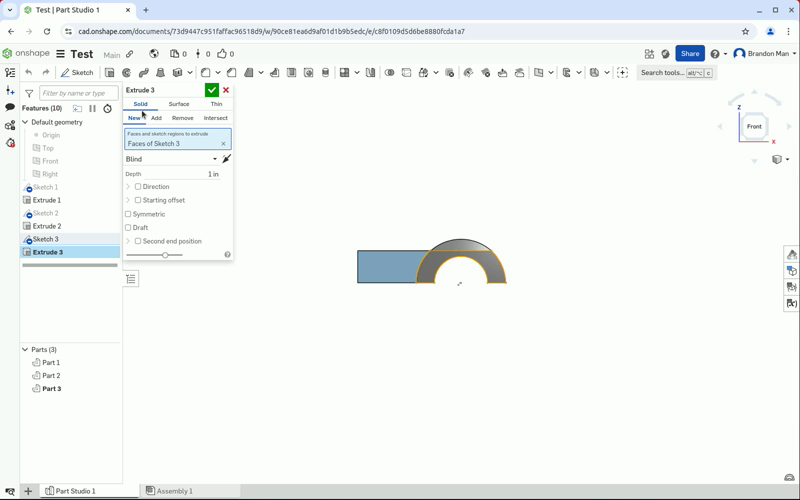
mouse_move(137, 120)
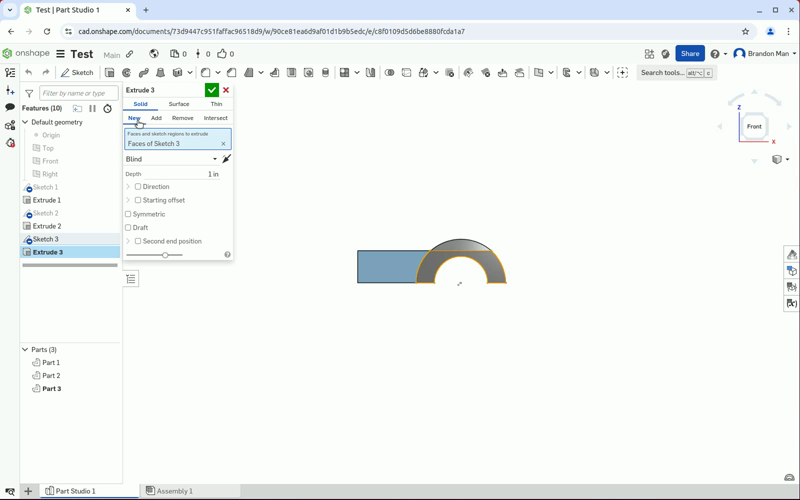
click(137, 120)
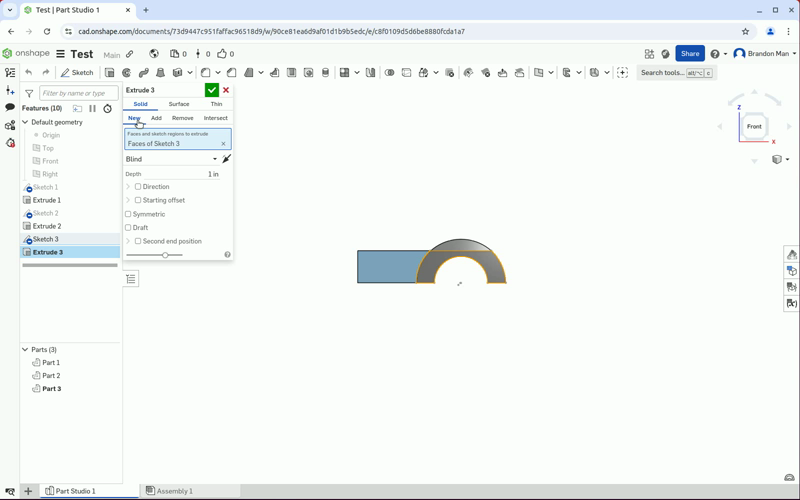
key(tab, 4)
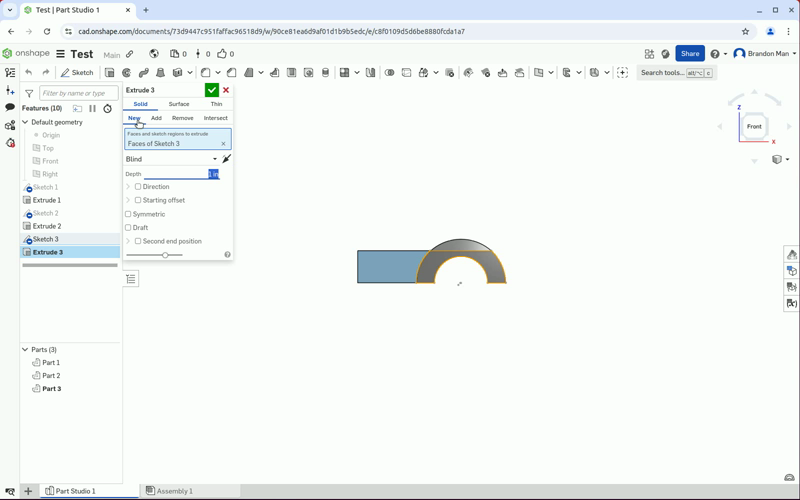
text(19.738)
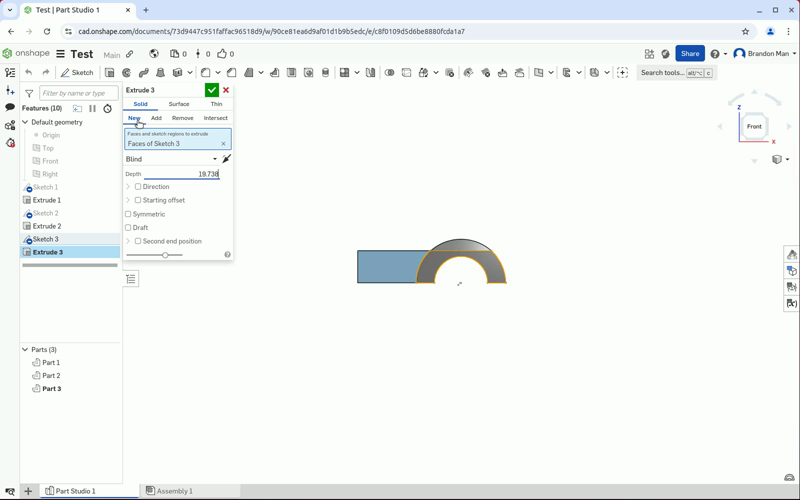
key(tab, 3)
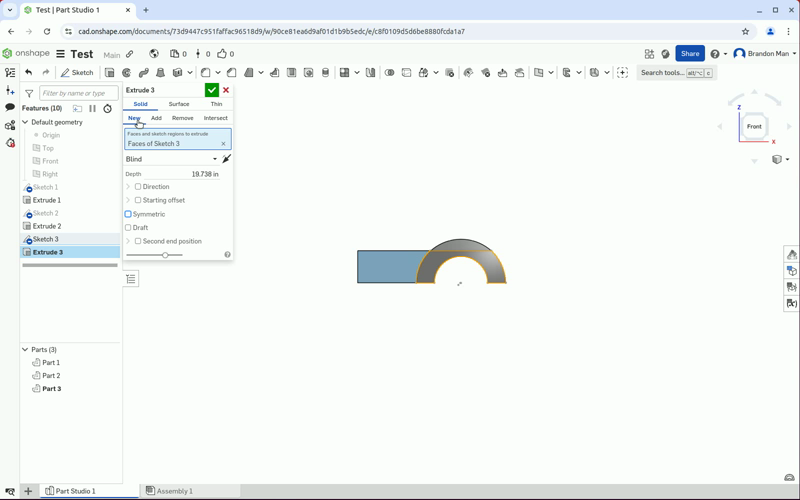
key(space)
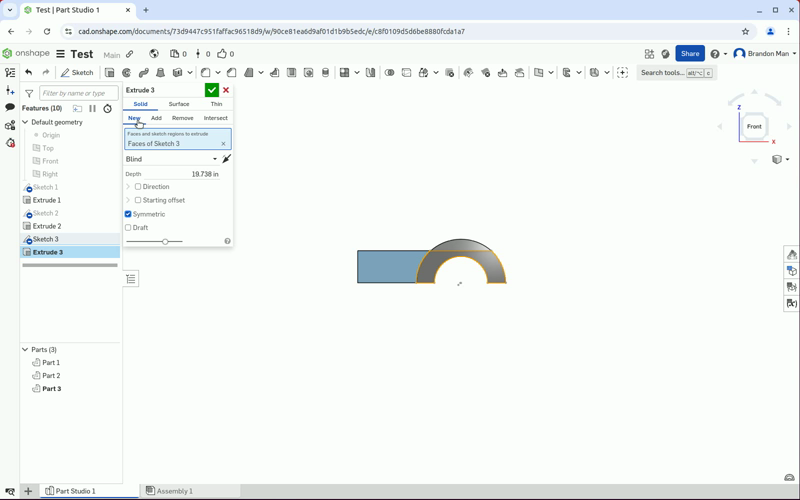
key(enter)
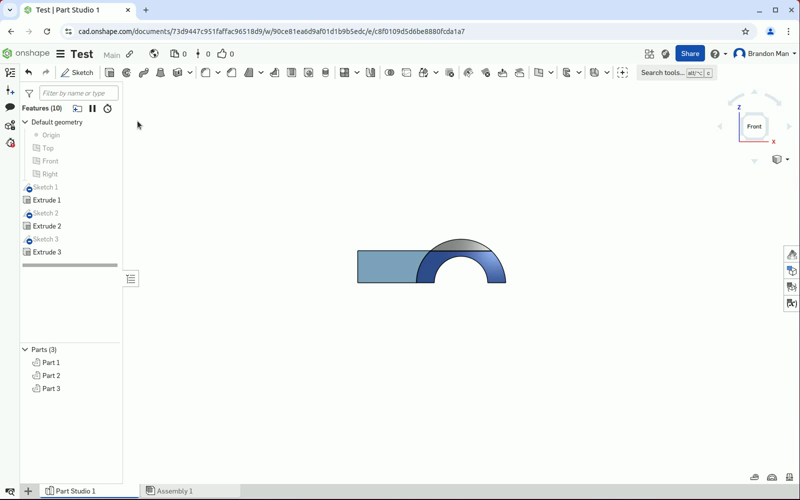
key(shift+h)
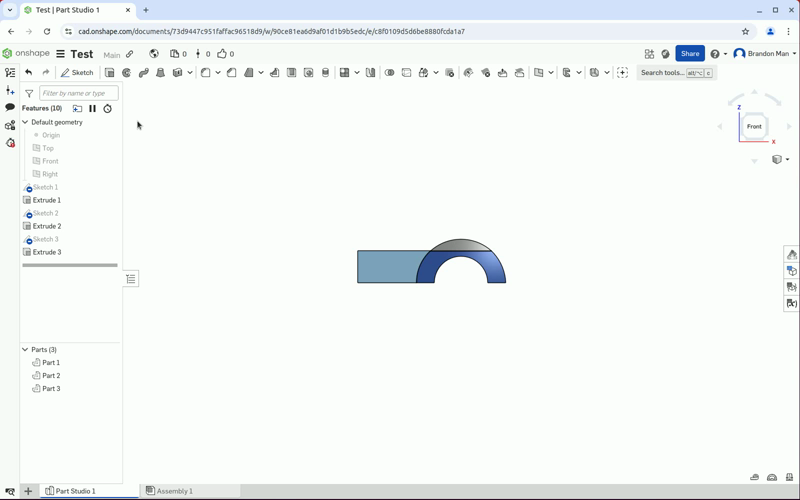
key(shift+h)
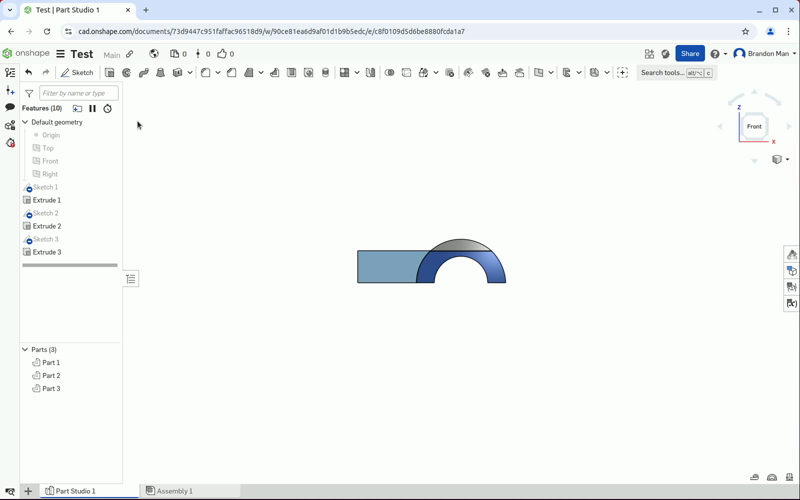
mouse_move(73, 189)
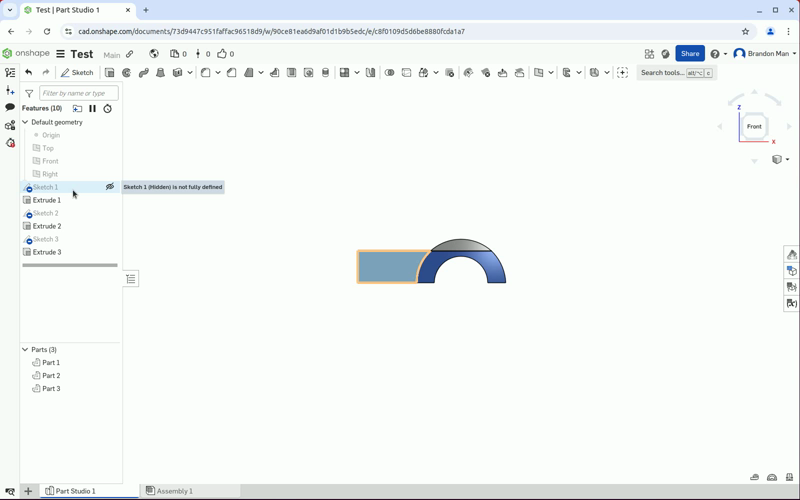
click(73, 189)
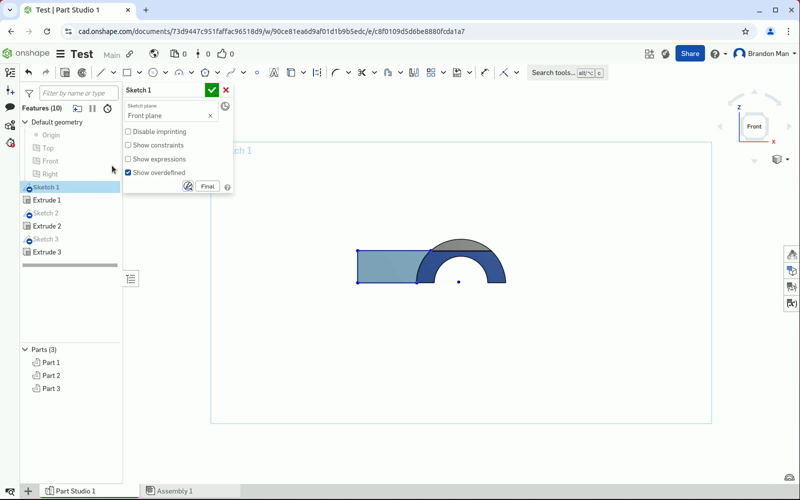
mouse_move(229, 92)
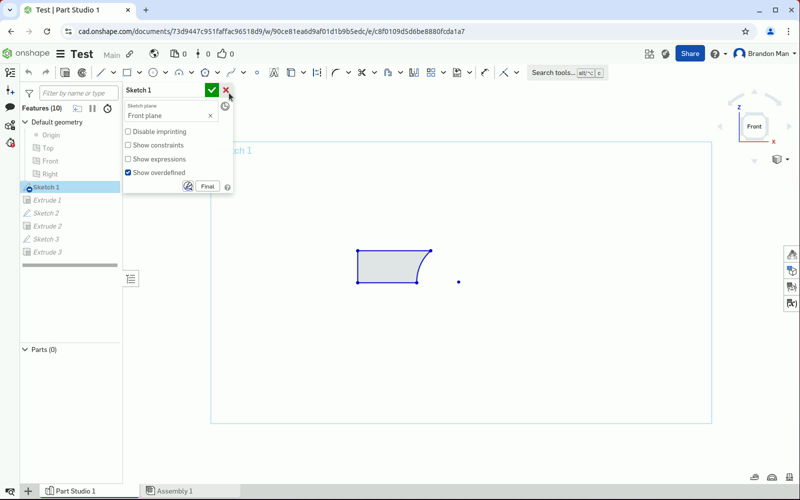
click(229, 92)
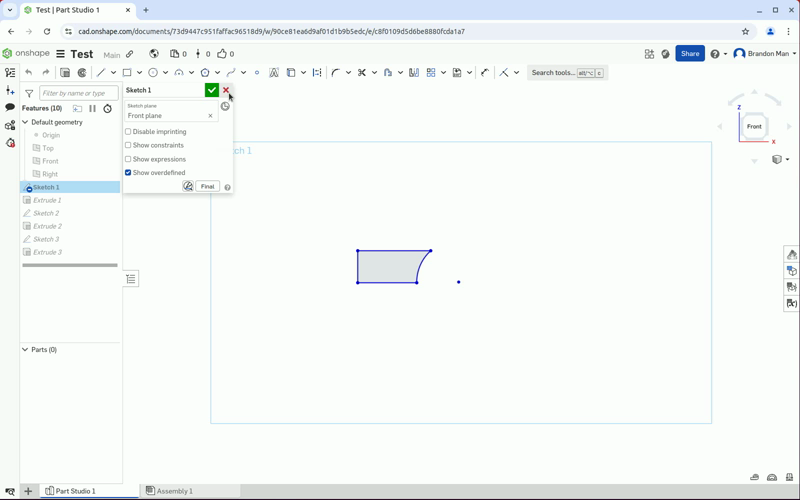
key(shift+s)
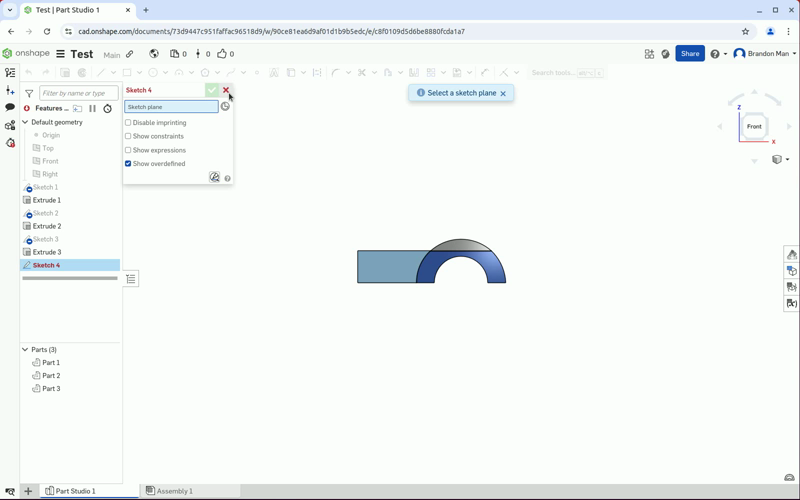
mouse_move(73, 163)
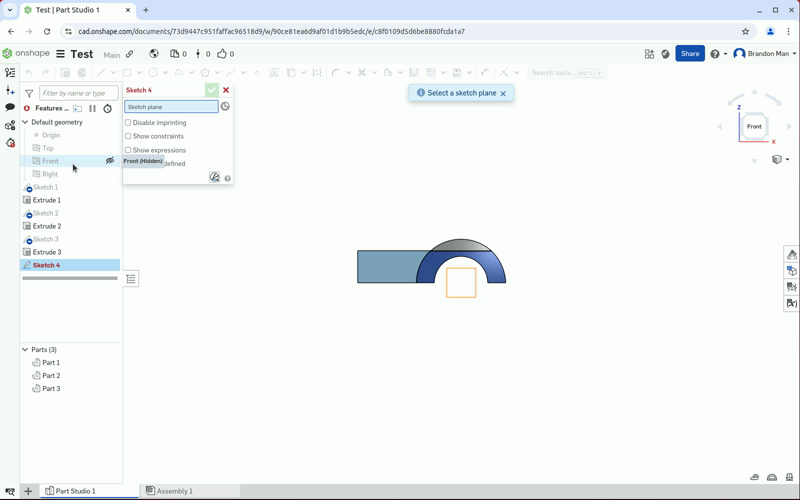
click(73, 163)
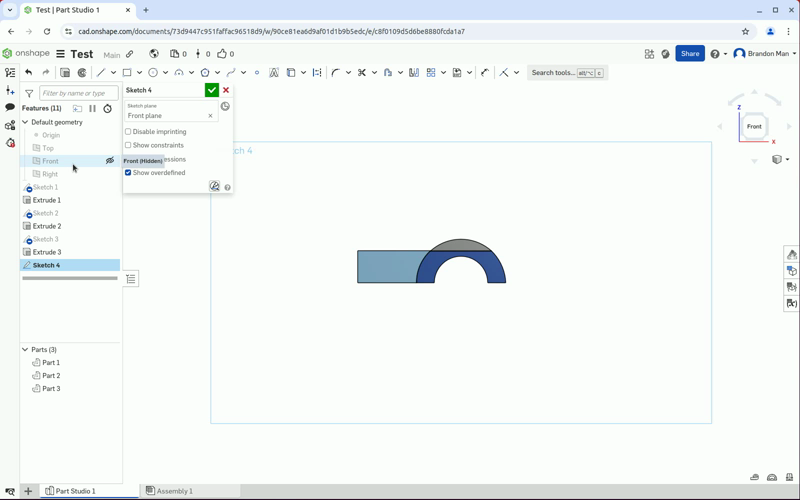
mouse_move(73, 352)
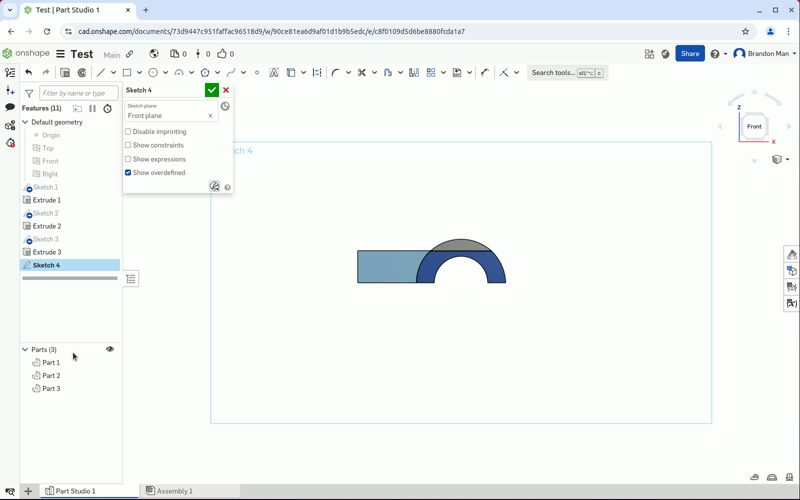
key(y)
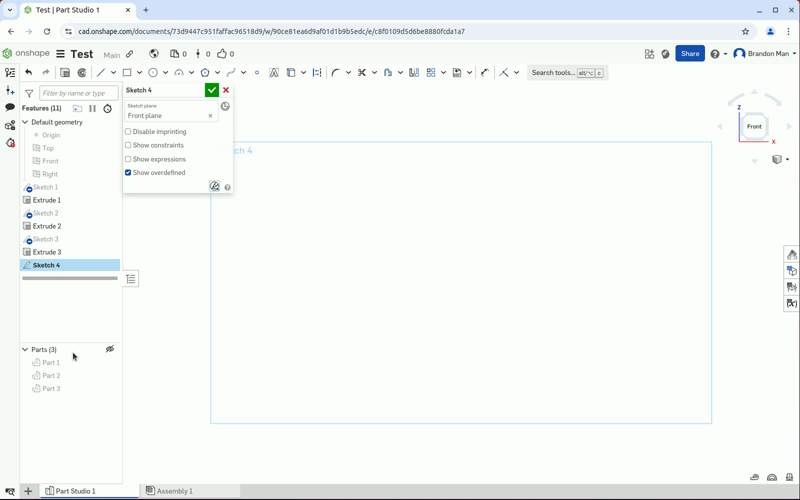
key(a)
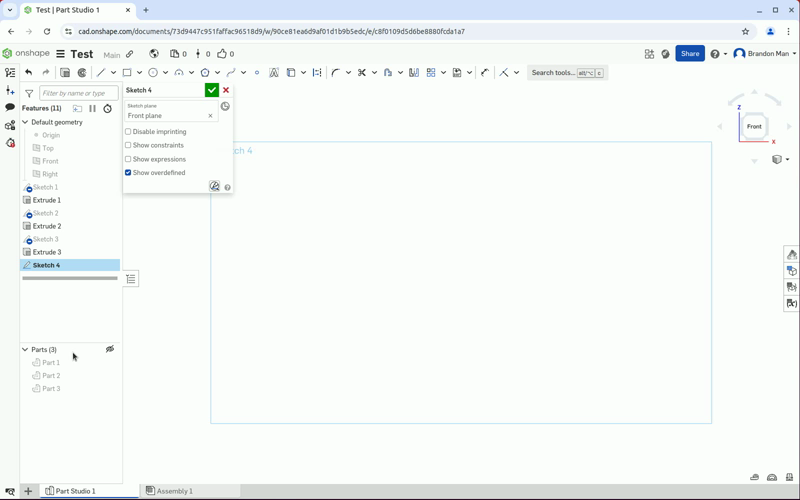
key_down(shift)
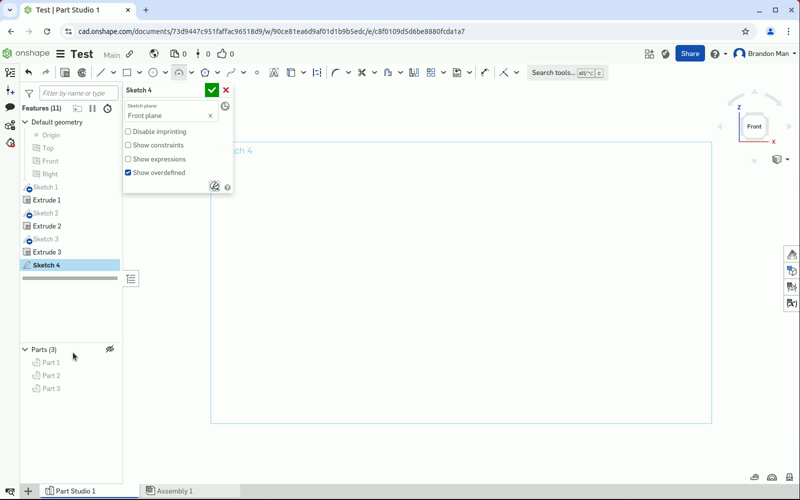
mouse_move(491, 251)
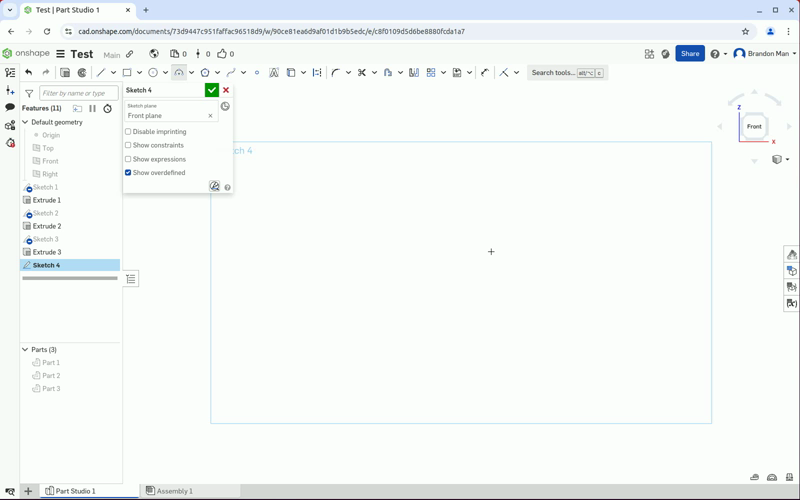
click(491, 251)
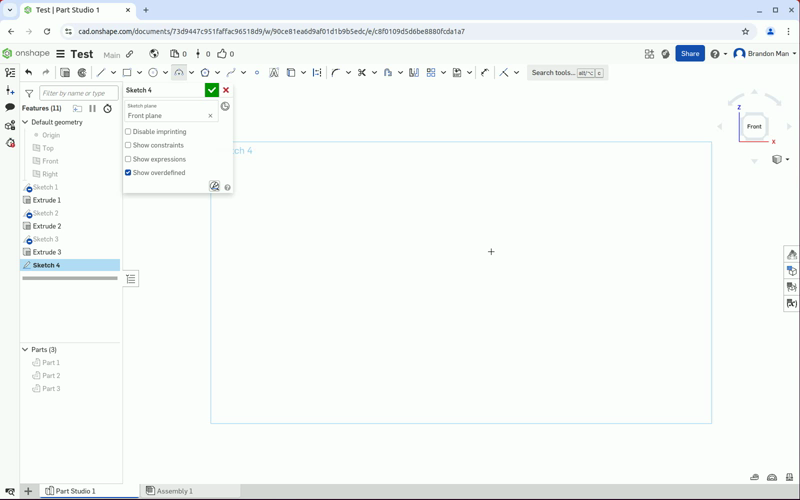
key_up(shift)
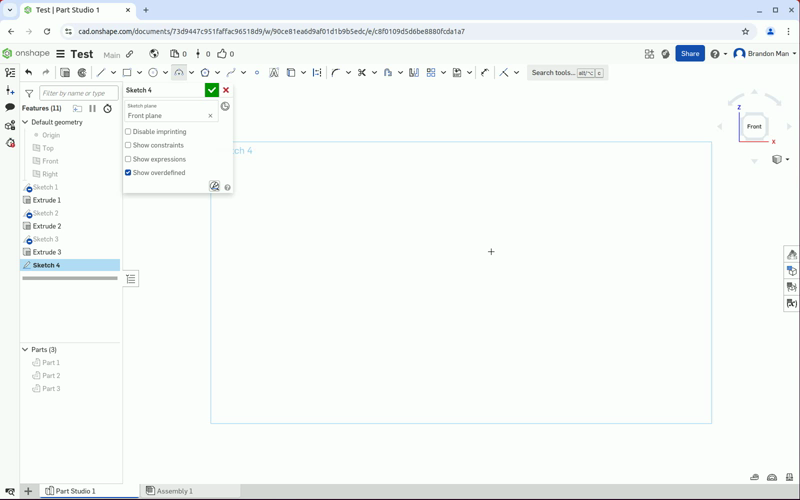
key_down(shift)
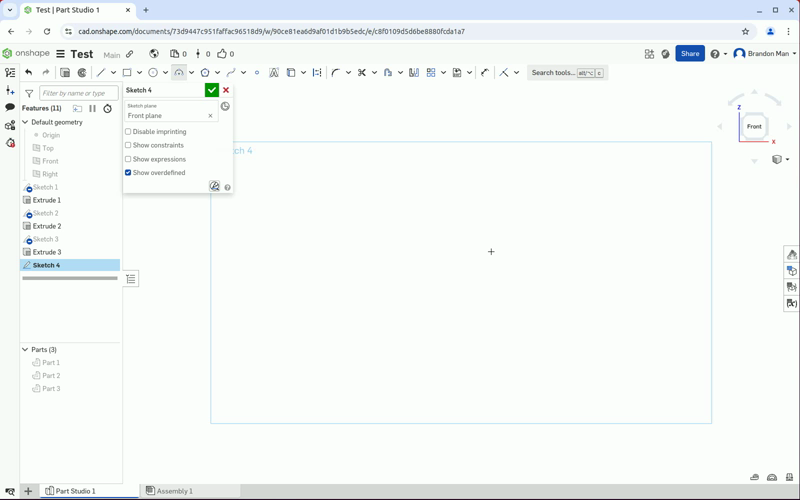
mouse_move(505, 283)
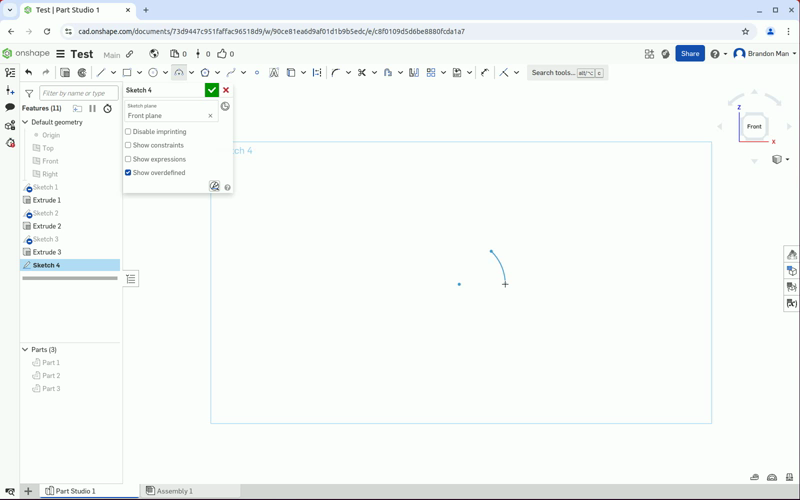
click(505, 283)
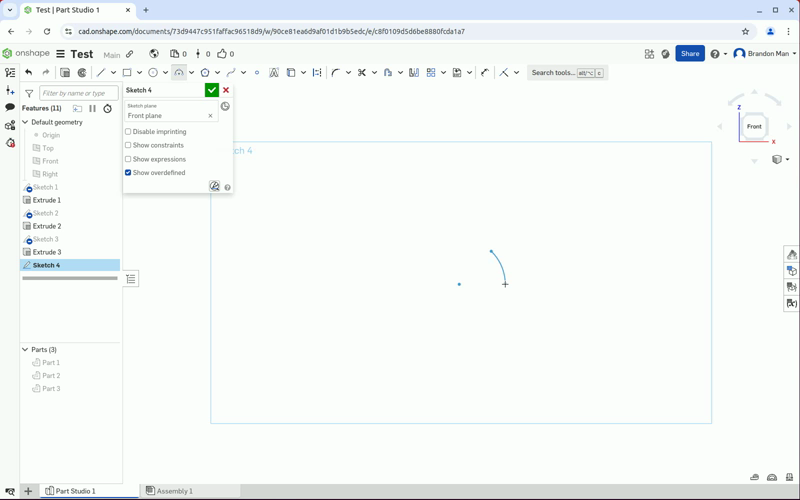
mouse_move(501, 266)
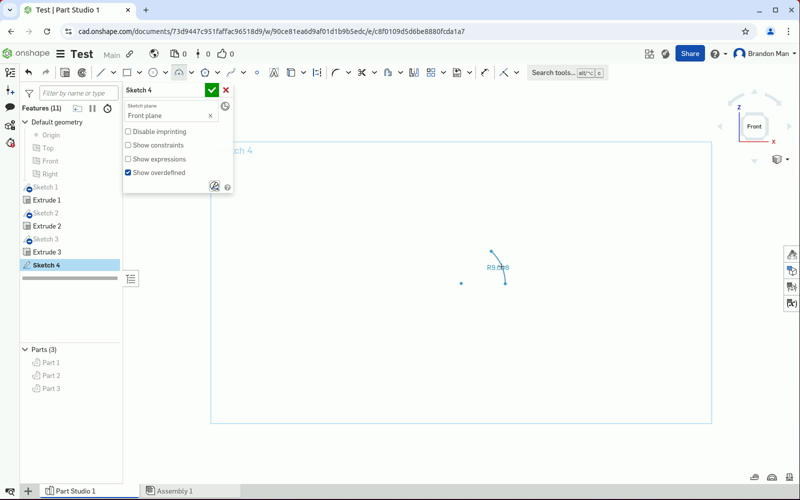
click(501, 266)
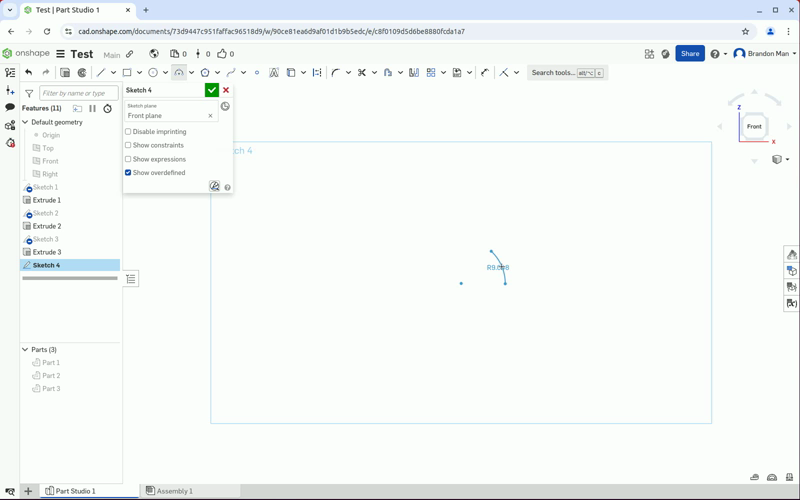
key_up(shift)
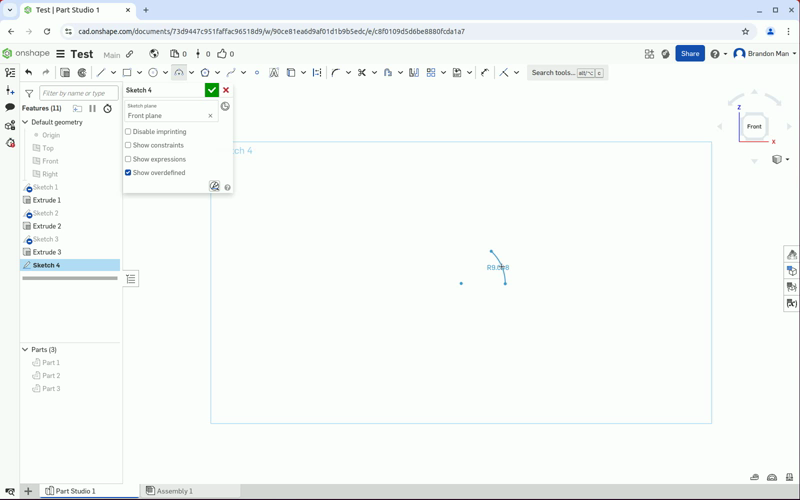
key(esc)
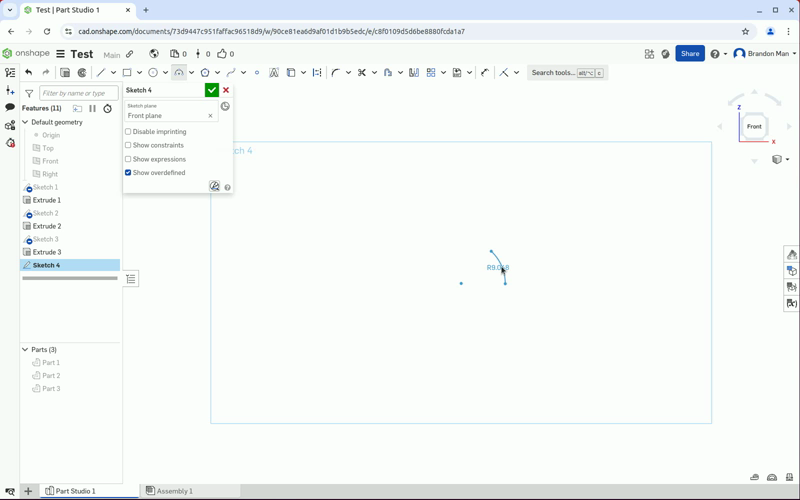
key(l)
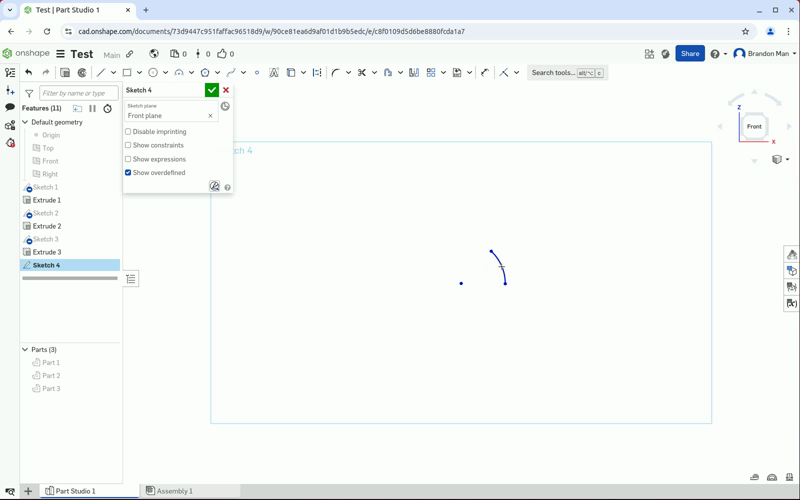
mouse_move(505, 283)
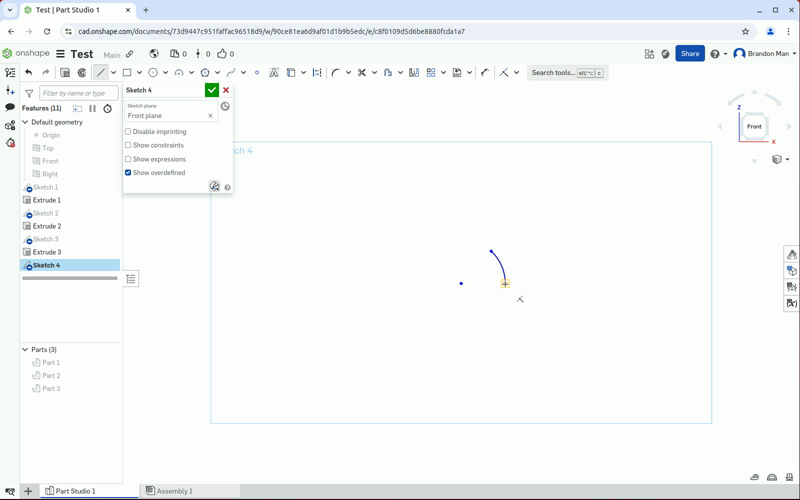
click(505, 283)
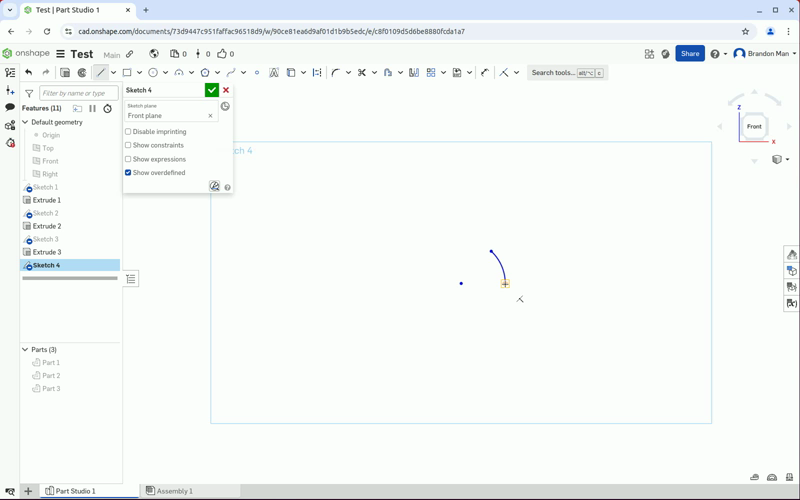
key_down(shift)
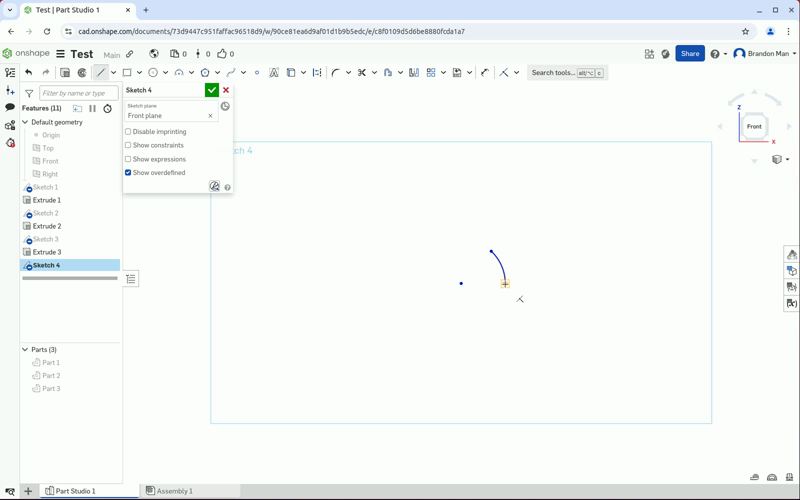
mouse_move(535, 283)
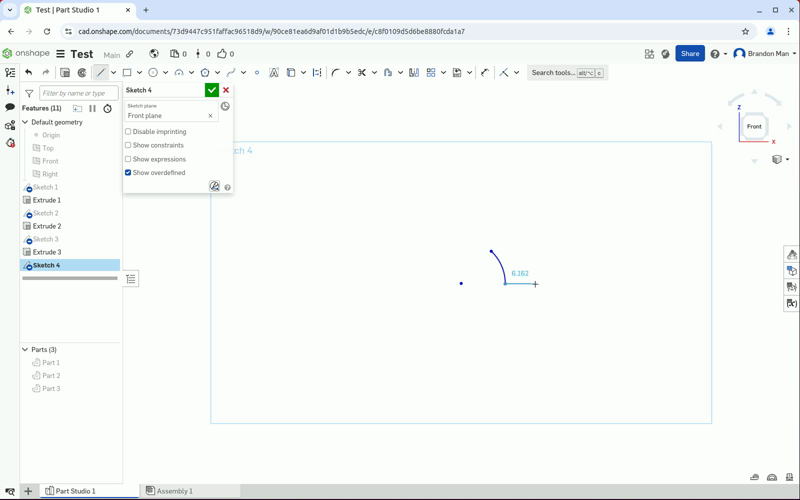
mouse_move(564, 283)
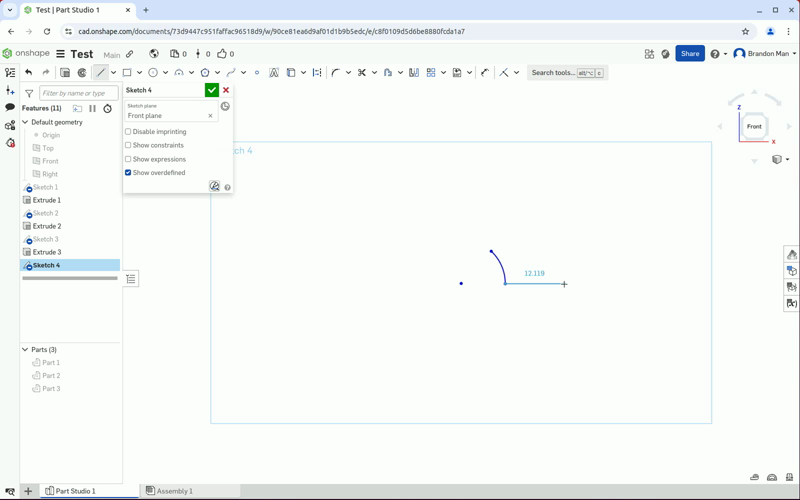
click(564, 283)
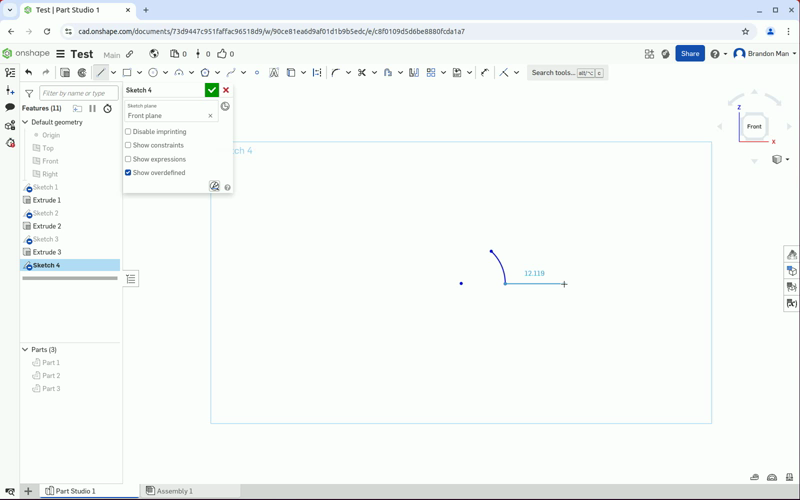
key_up(shift)
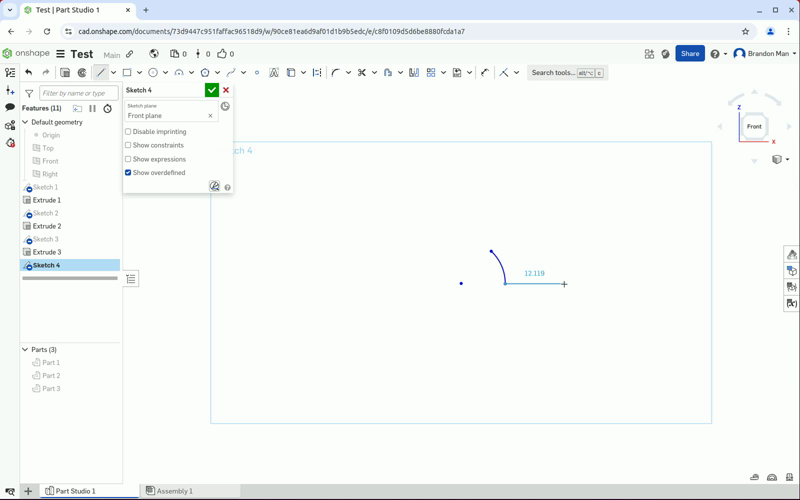
key_down(shift)
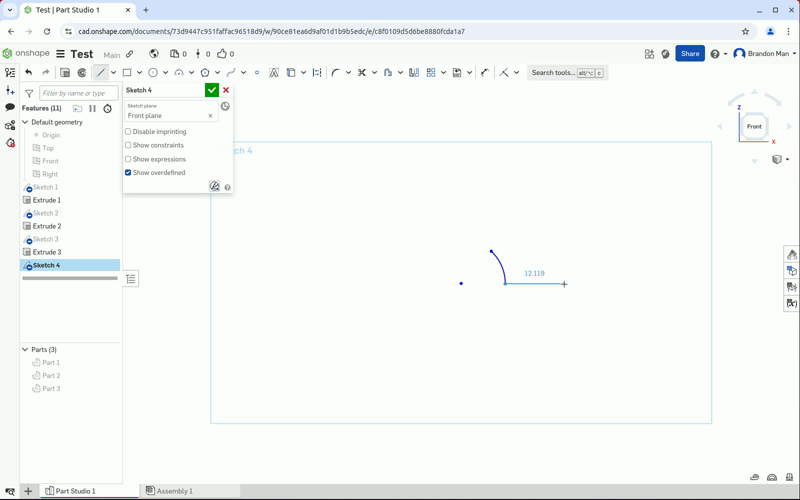
mouse_move(589, 283)
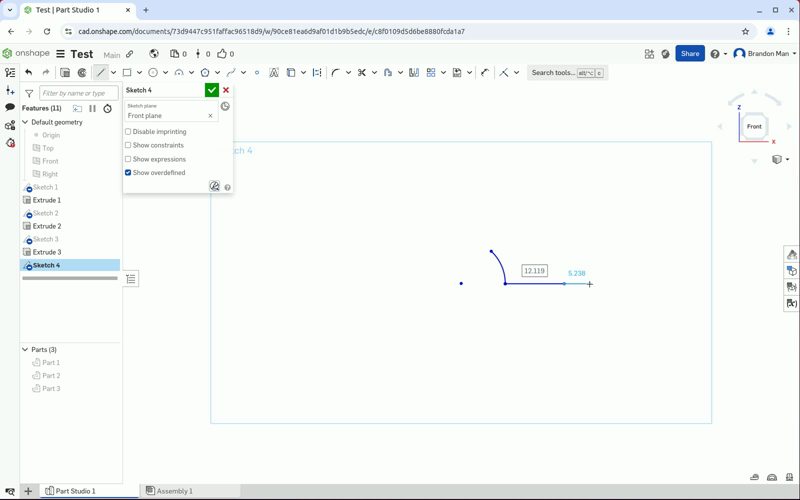
mouse_move(564, 251)
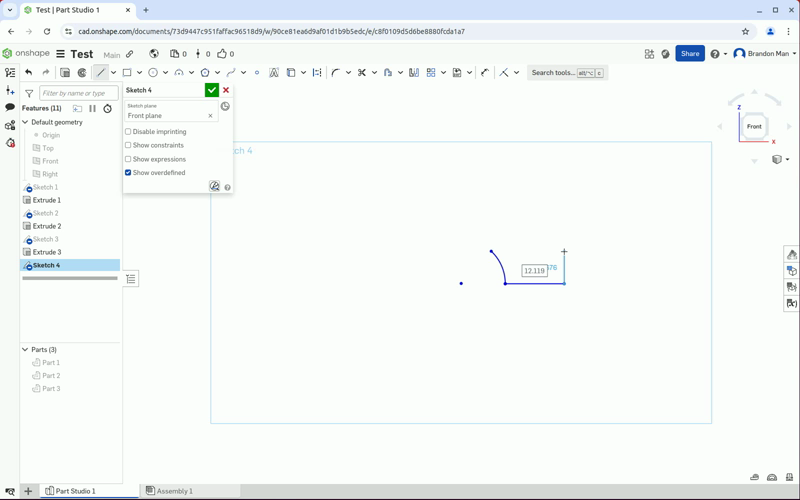
click(564, 251)
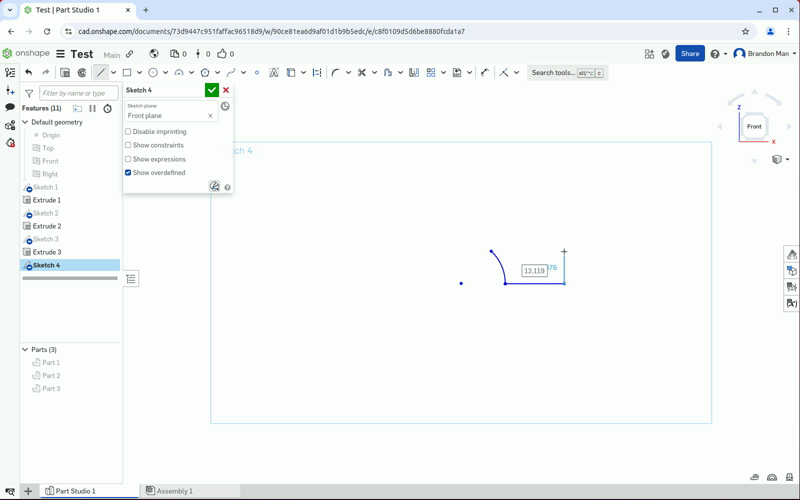
key_up(shift)
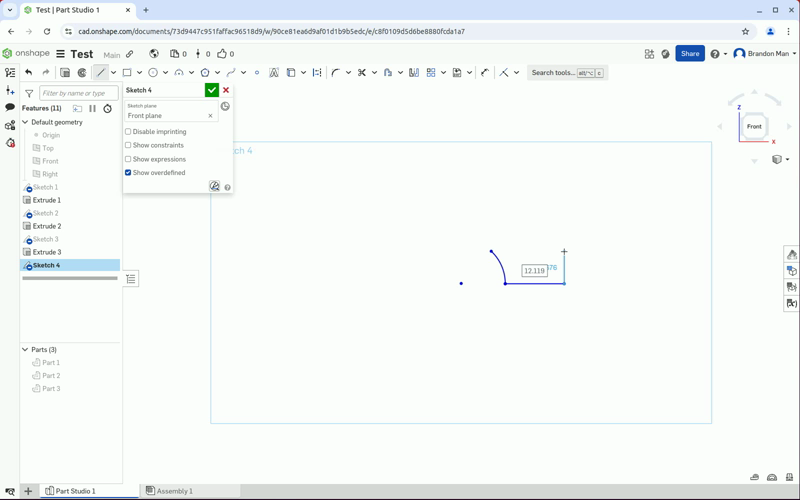
key_down(shift)
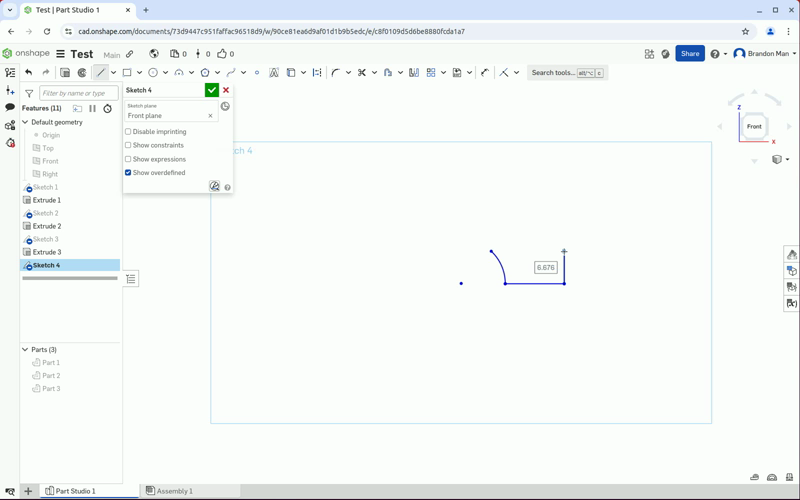
mouse_move(589, 251)
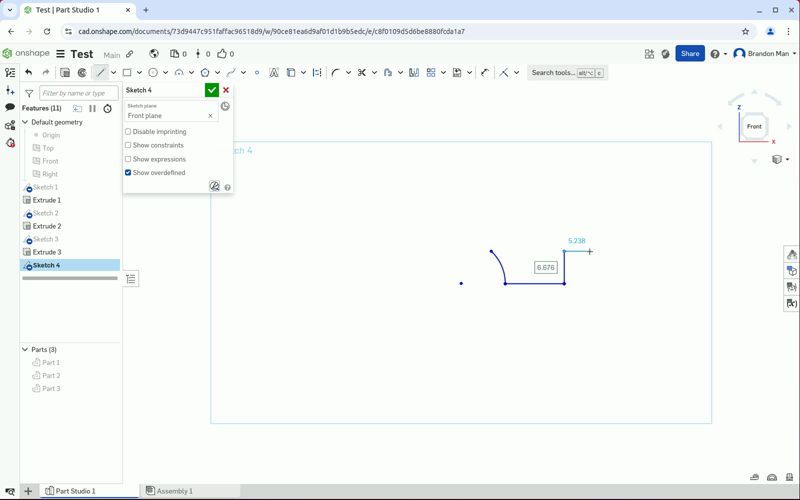
mouse_move(519, 251)
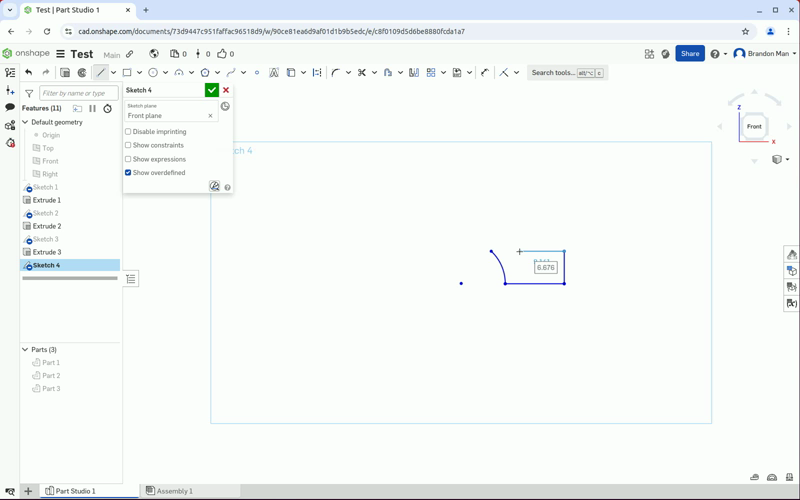
click(519, 251)
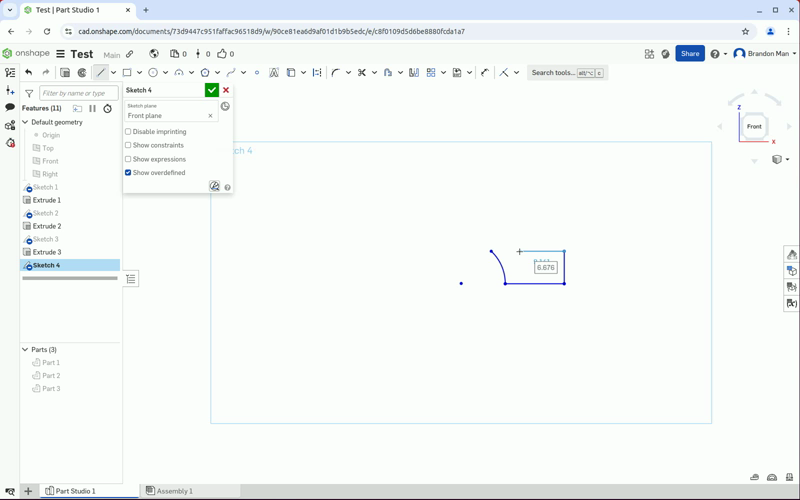
key_up(shift)
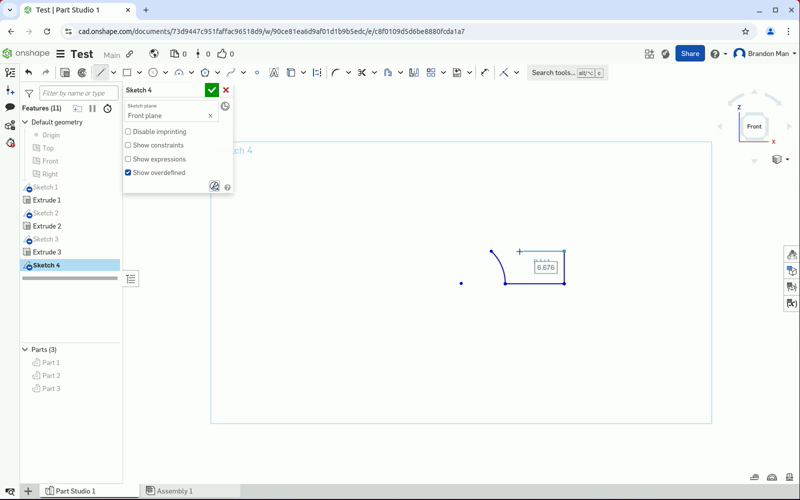
mouse_move(549, 251)
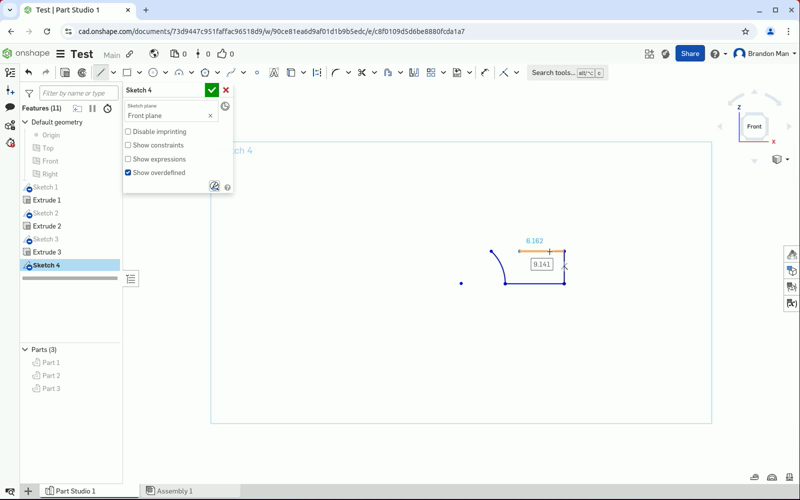
key_down(shift)
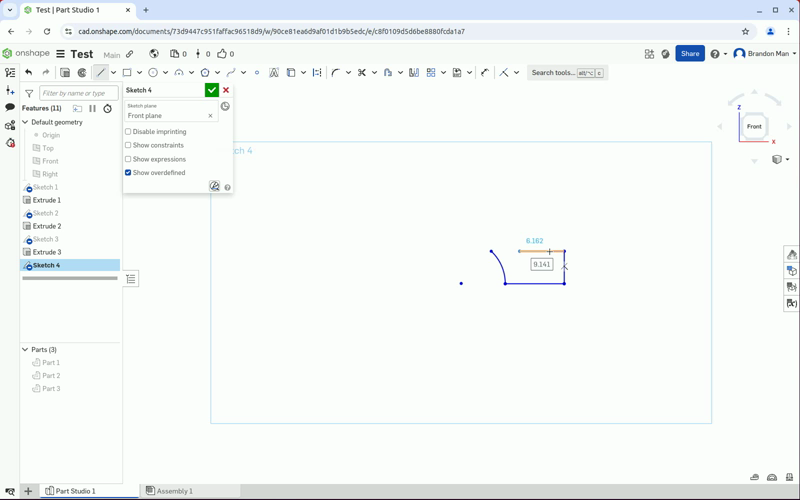
mouse_move(491, 251)
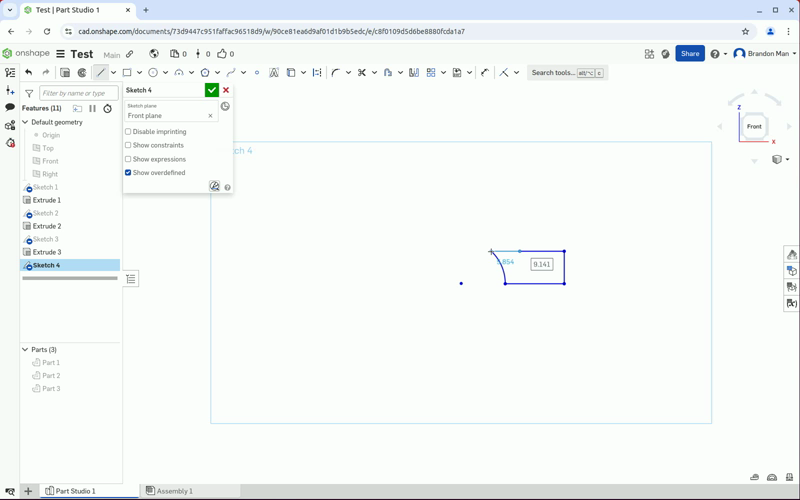
key_up(shift)
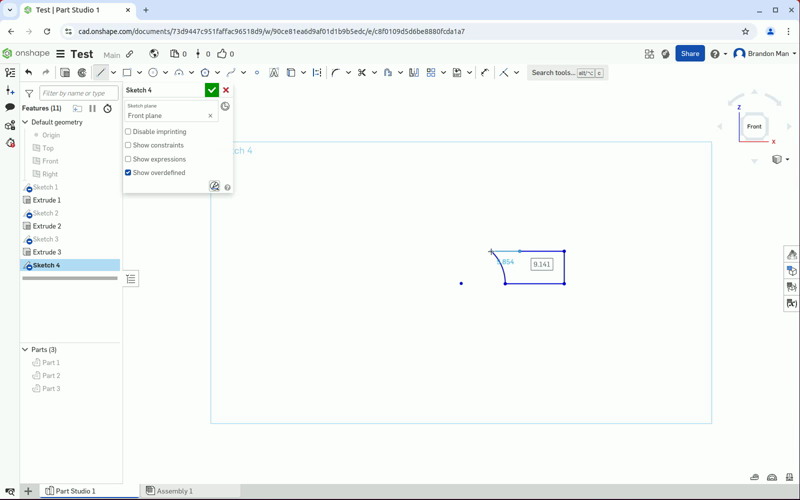
click(491, 251)
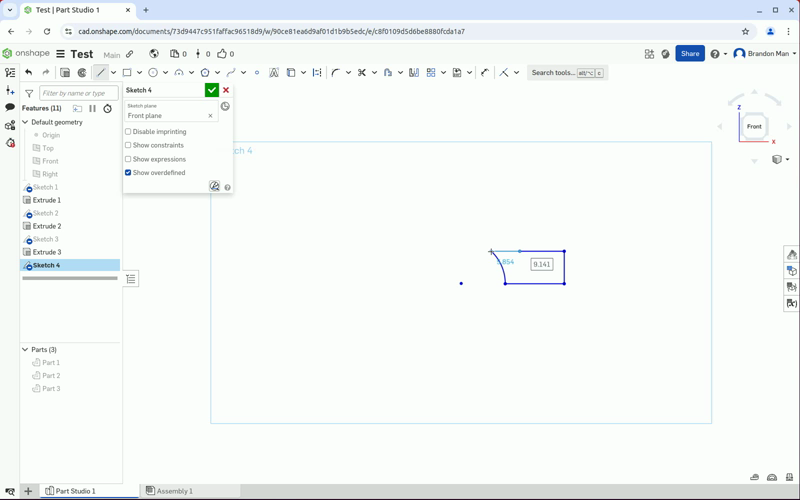
key(esc)
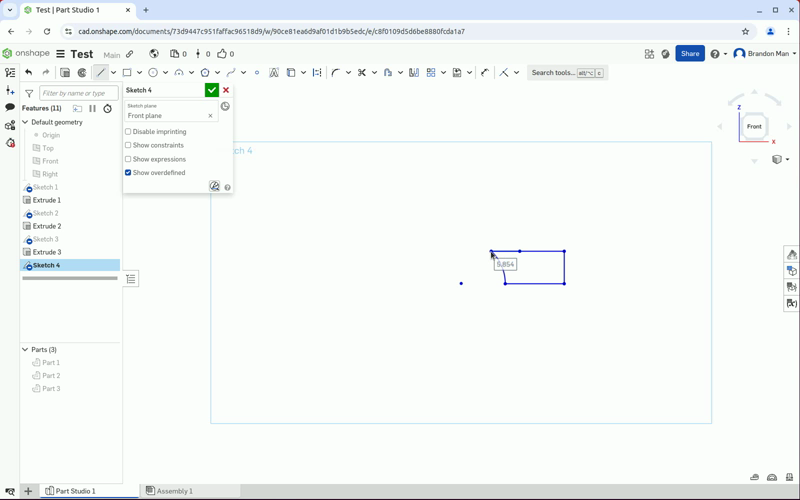
mouse_move(536, 274)
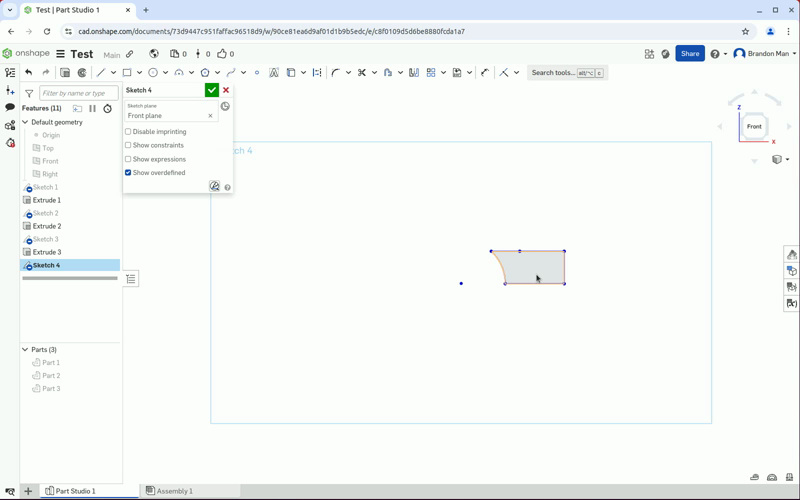
click(536, 274)
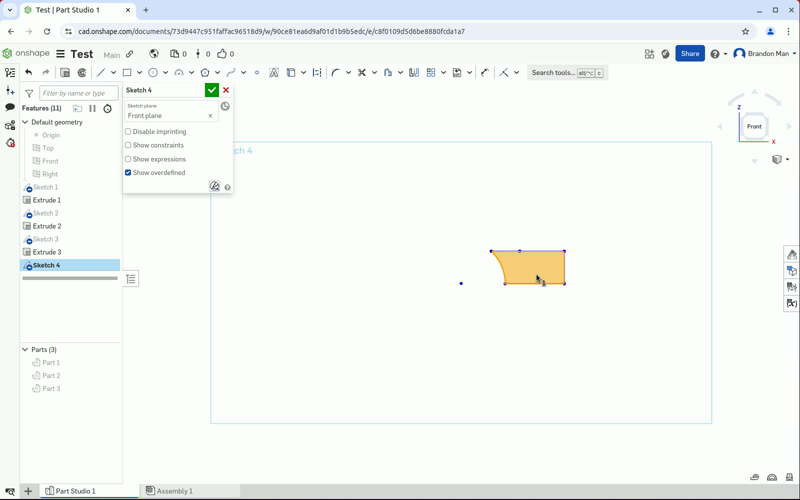
mouse_move(73, 352)
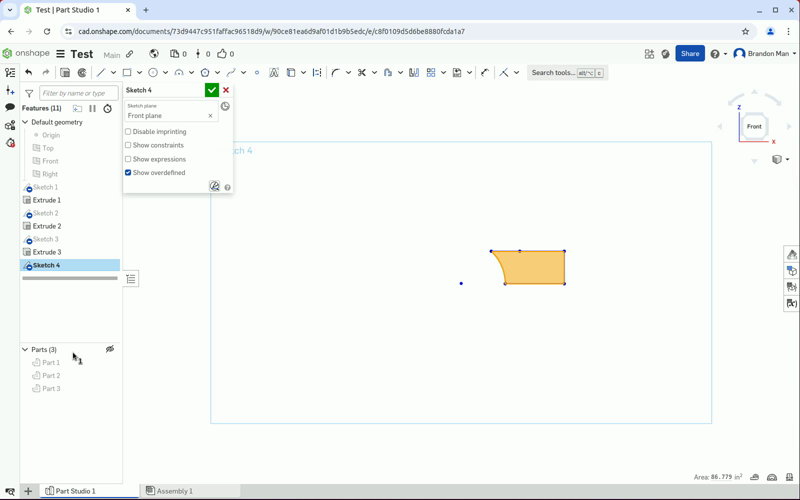
key(shift+y)
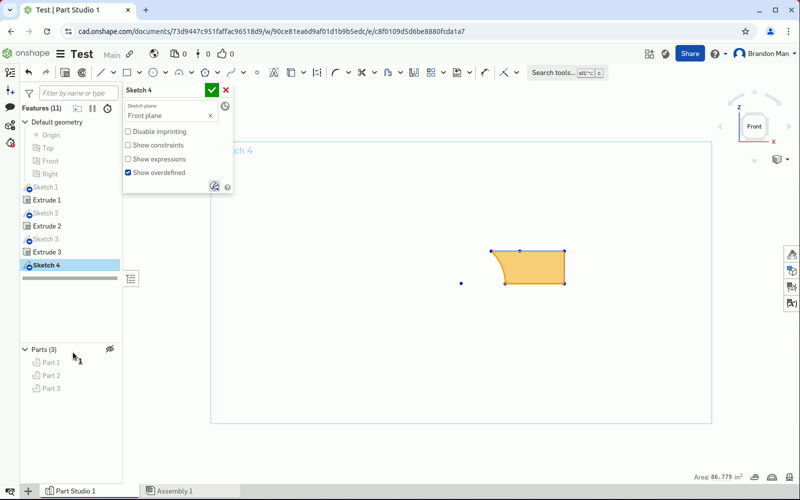
key(shift+e)
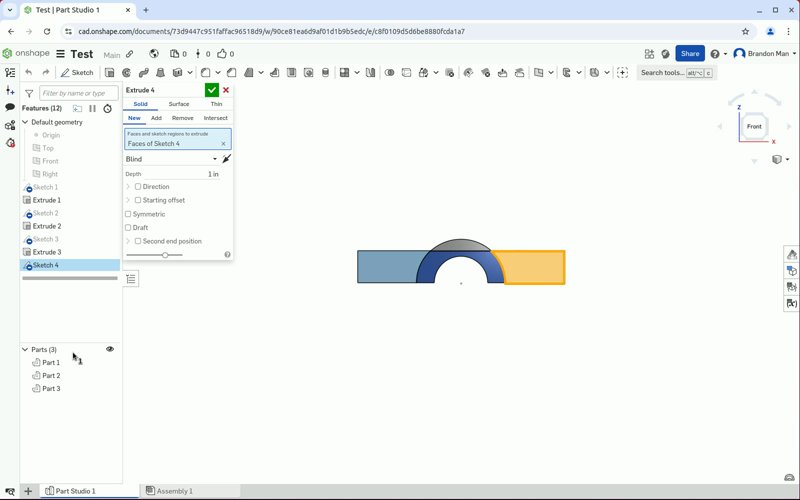
mouse_move(143, 106)
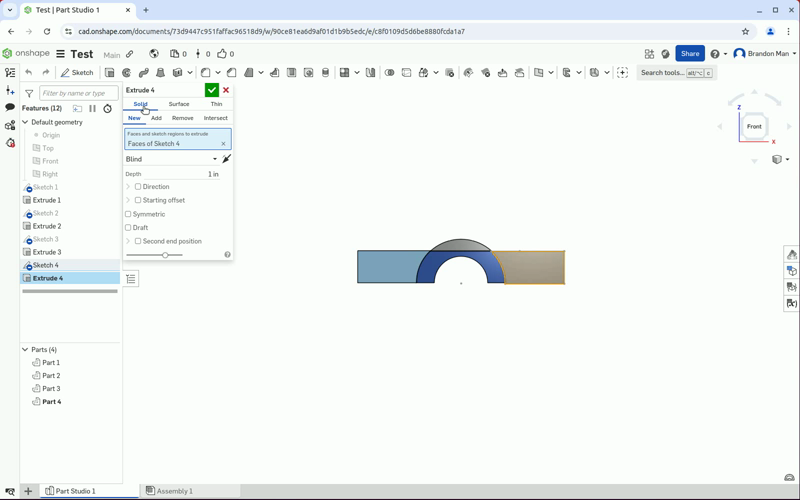
click(143, 106)
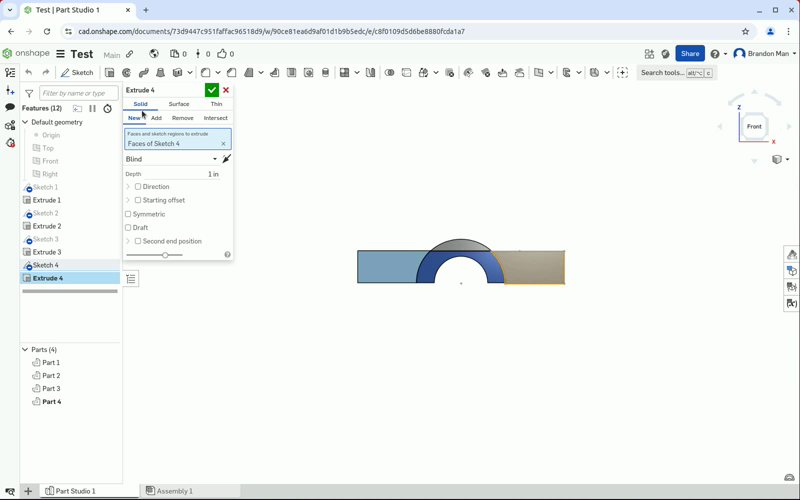
mouse_move(137, 120)
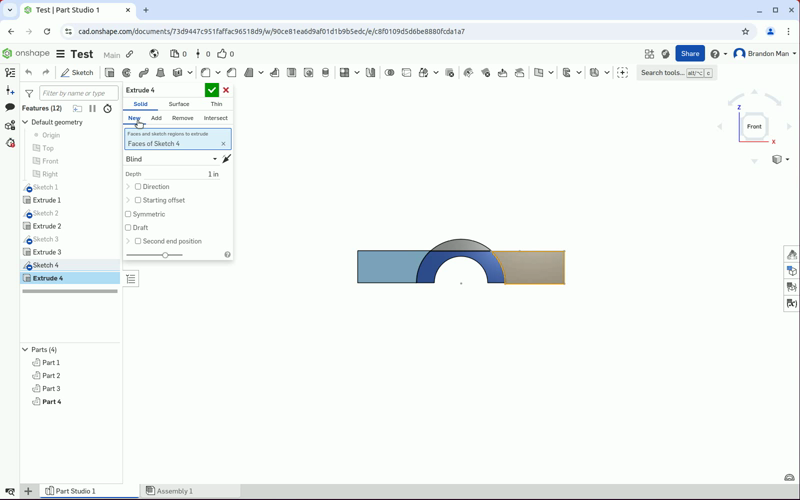
click(137, 120)
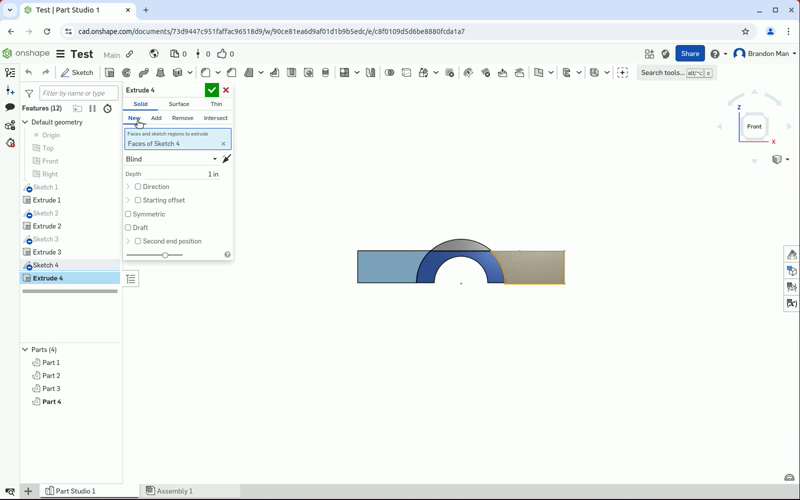
key(tab, 4)
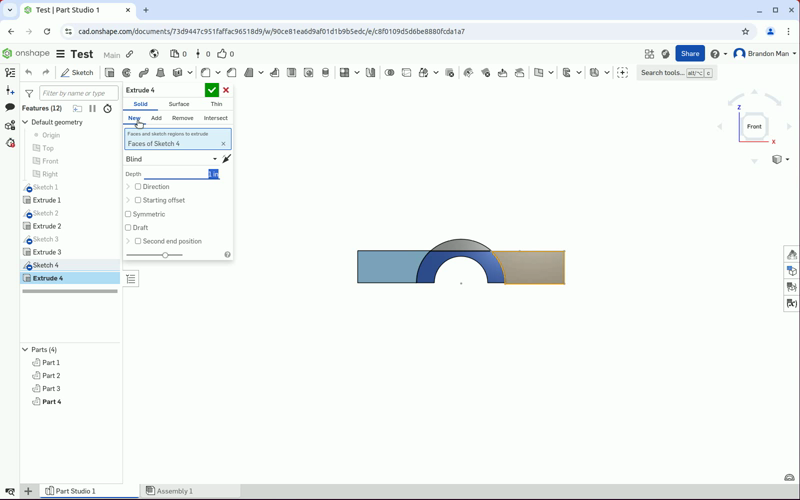
text(19.738)
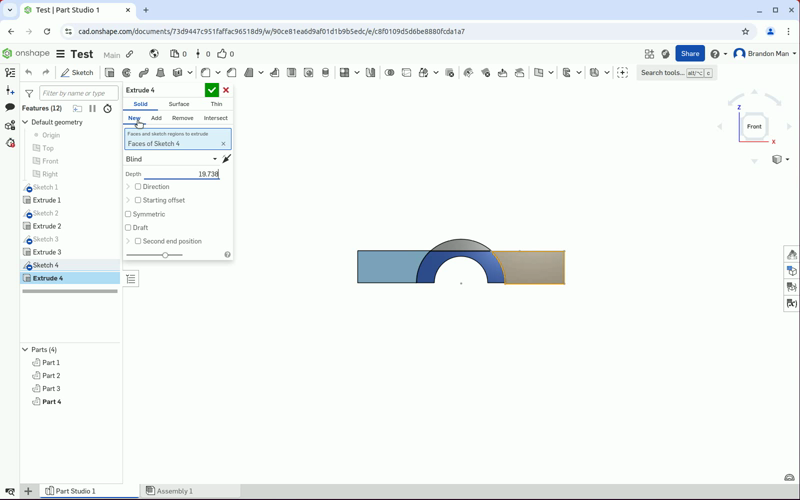
key(tab, 3)
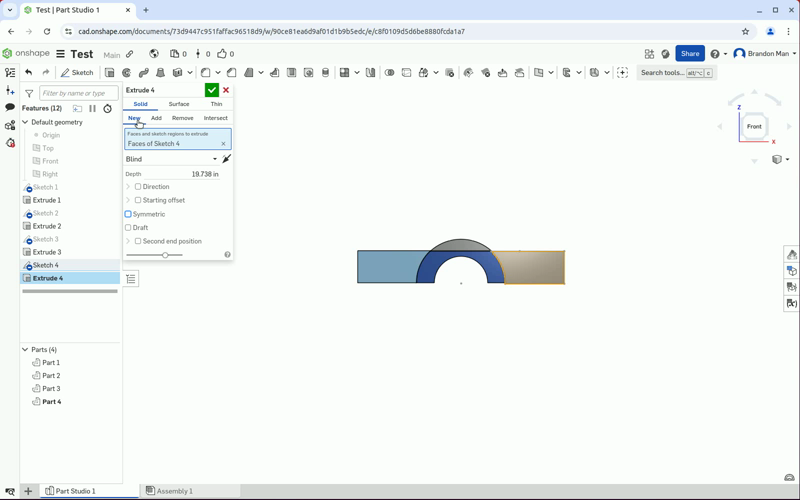
key(space)
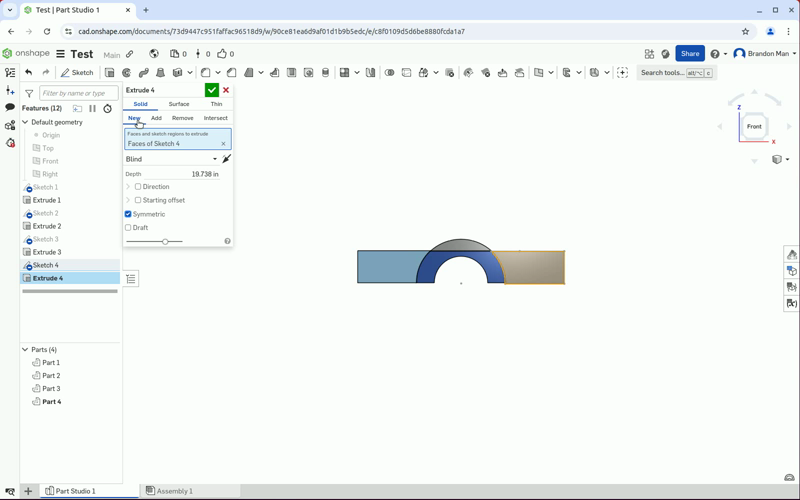
key(enter)
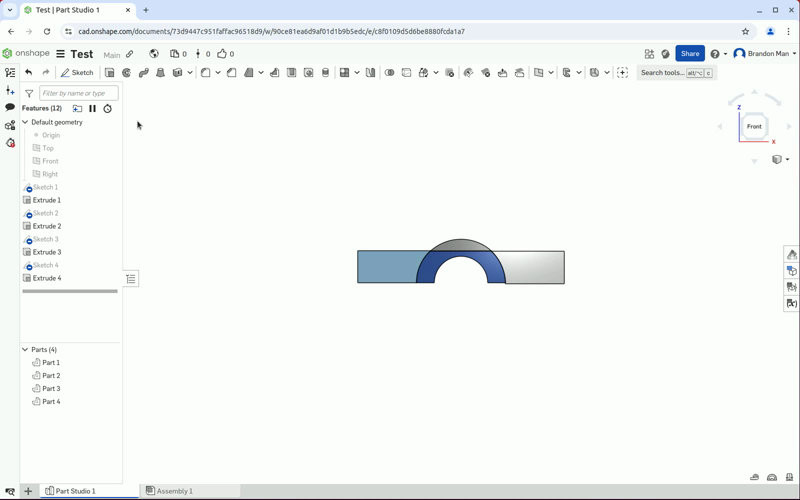
key(shift+h)
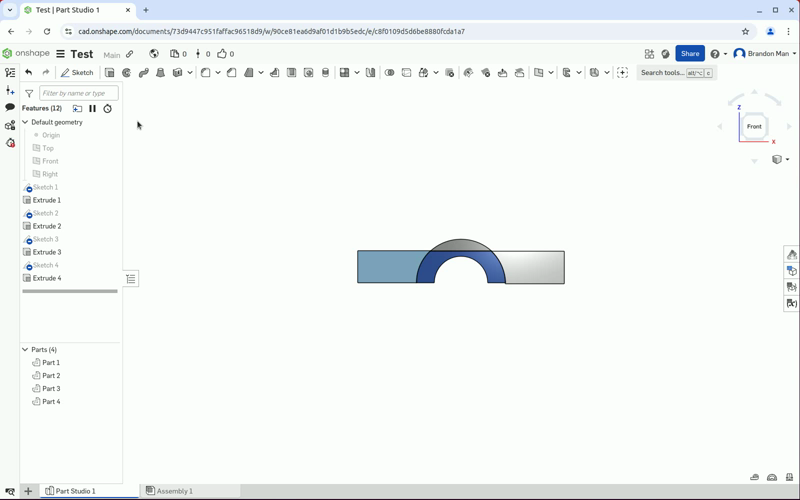
key(shift+h)
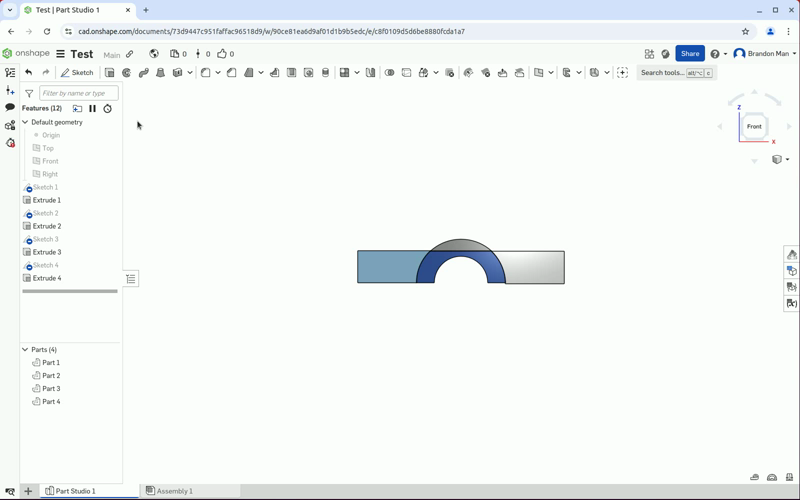
mouse_move(73, 189)
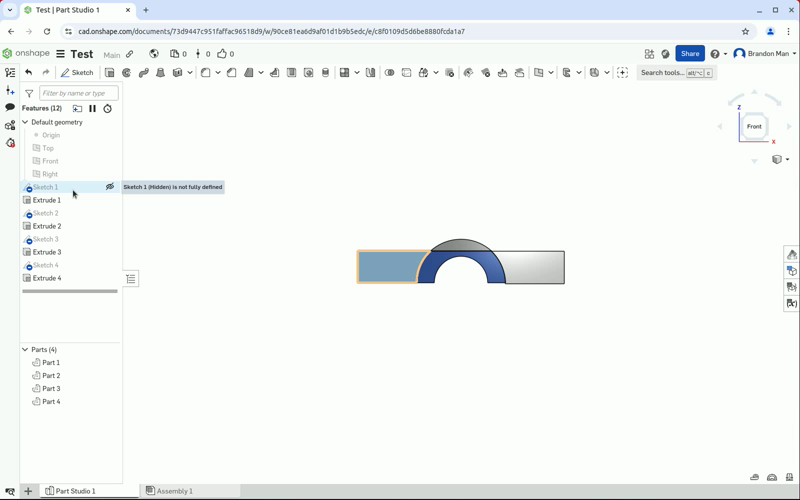
click(73, 189)
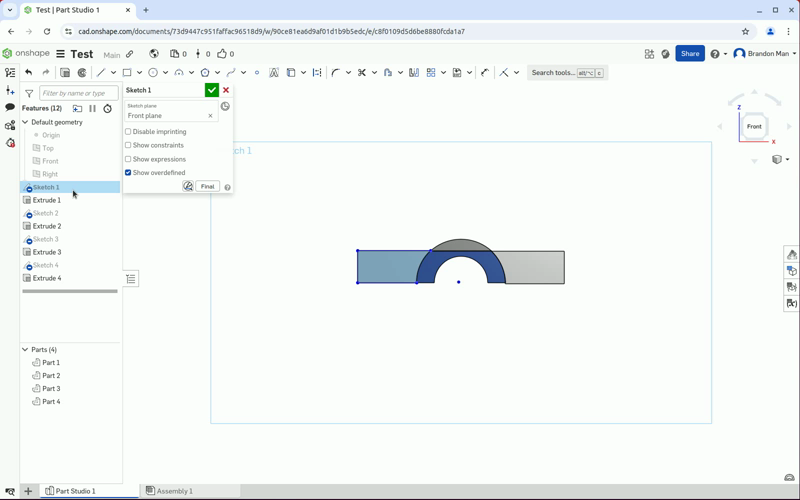
mouse_move(229, 92)
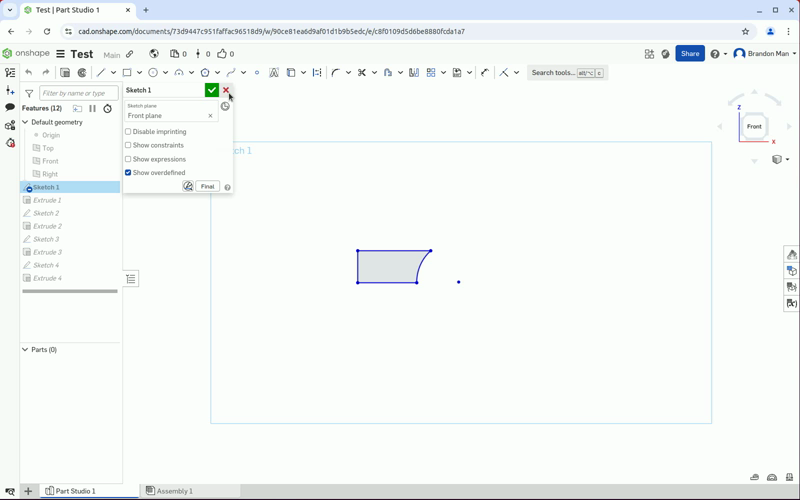
click(229, 92)
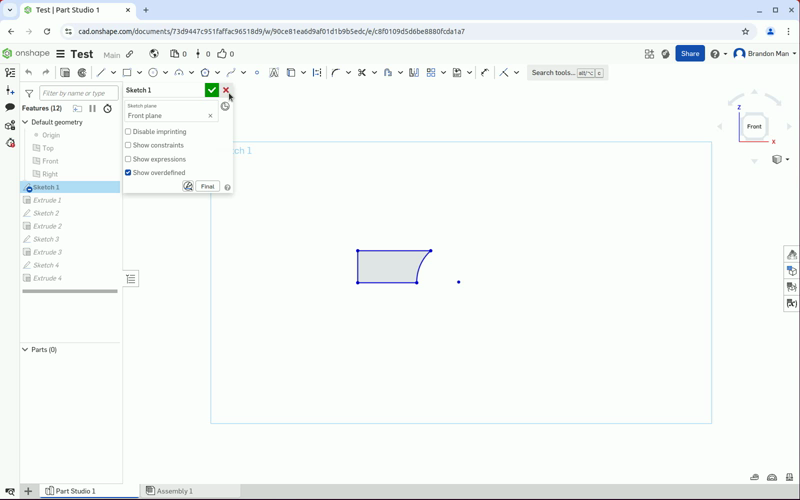
key(shift+s)
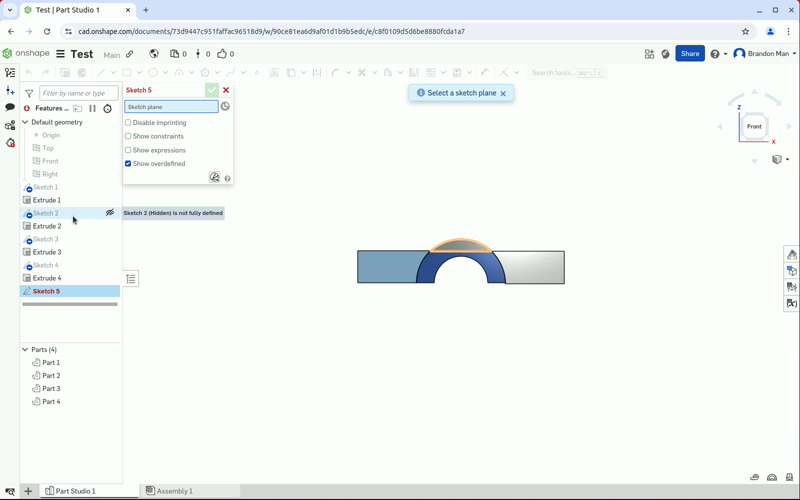
scroll(3)
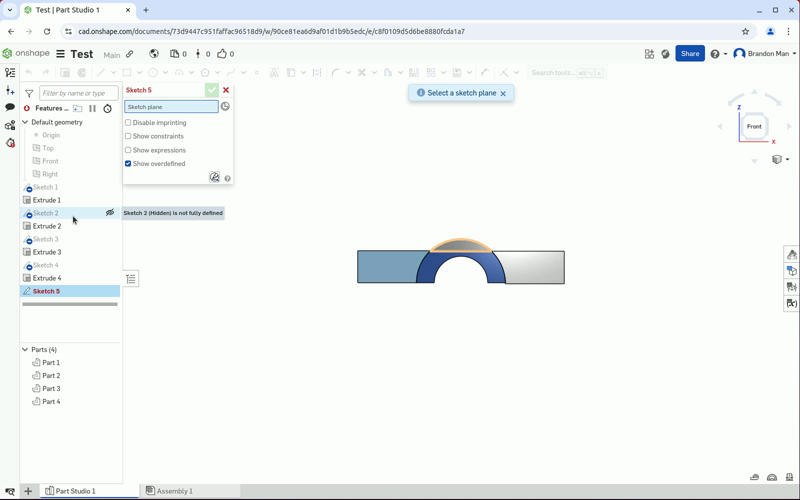
mouse_move(73, 163)
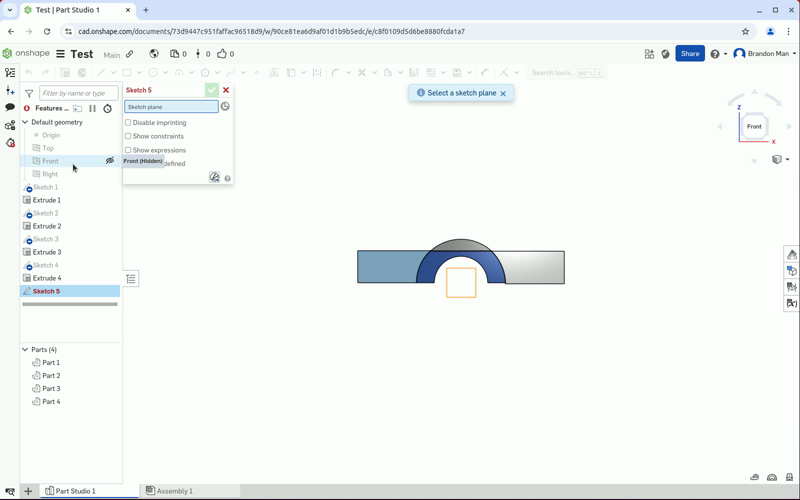
click(73, 163)
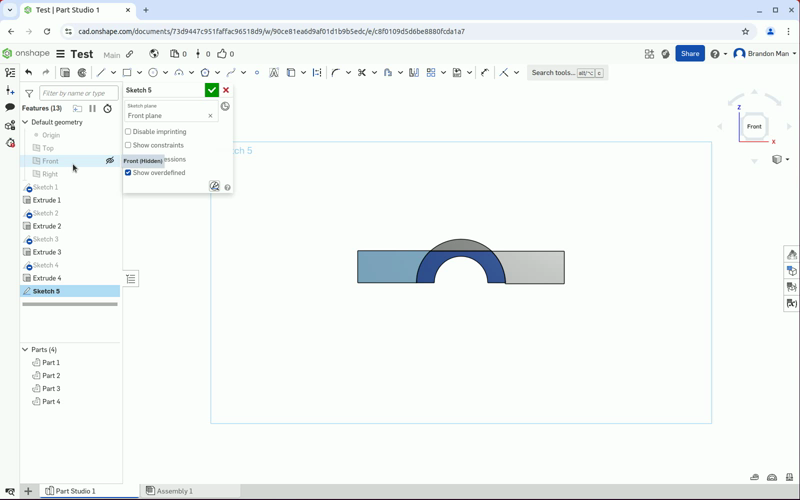
mouse_move(73, 352)
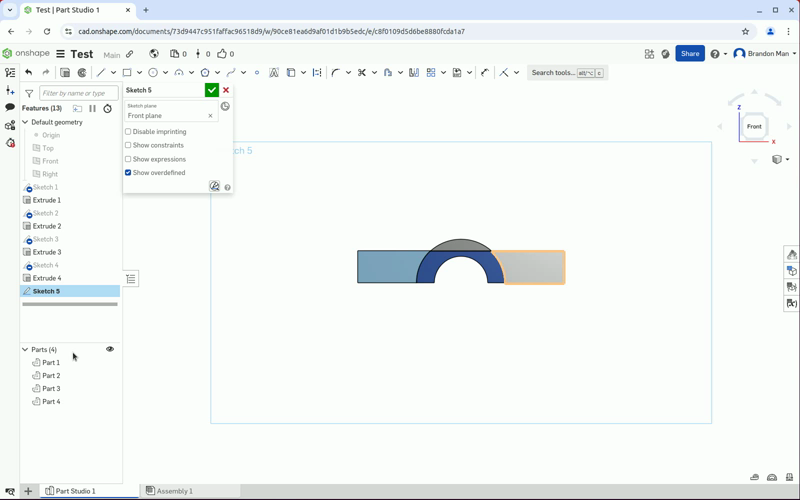
key(y)
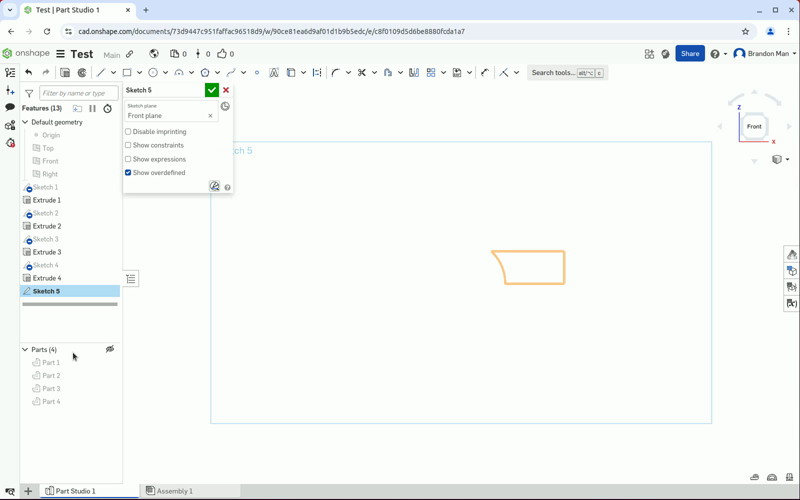
key(l)
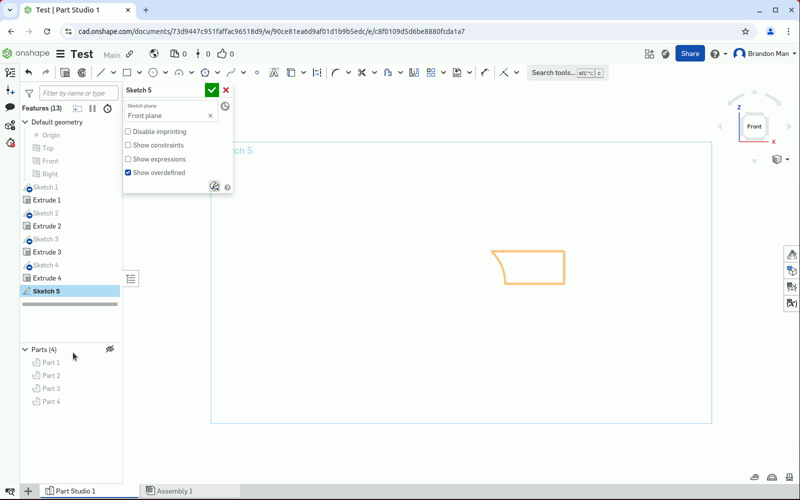
key_down(shift)
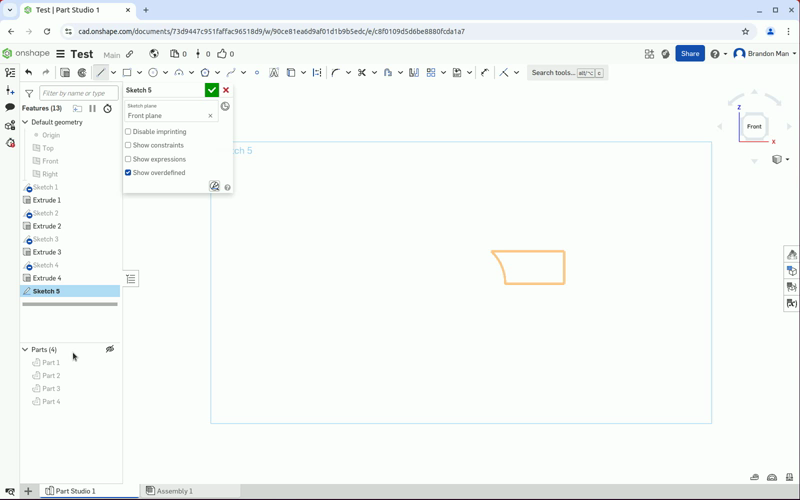
mouse_move(519, 251)
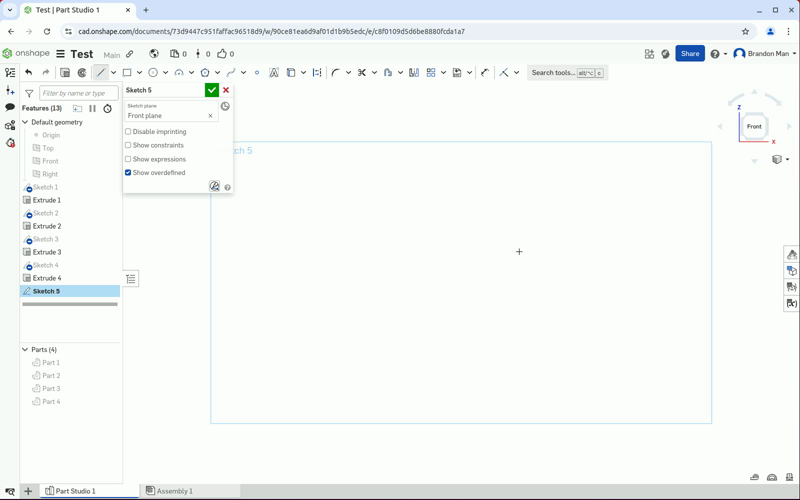
click(519, 251)
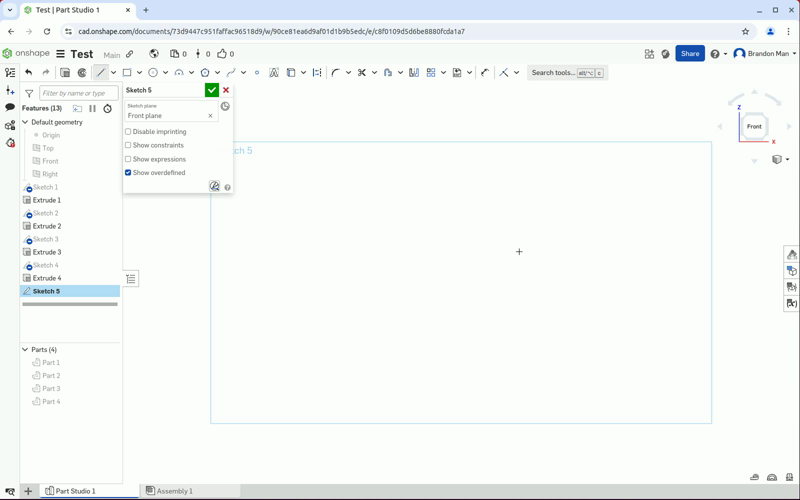
key_up(shift)
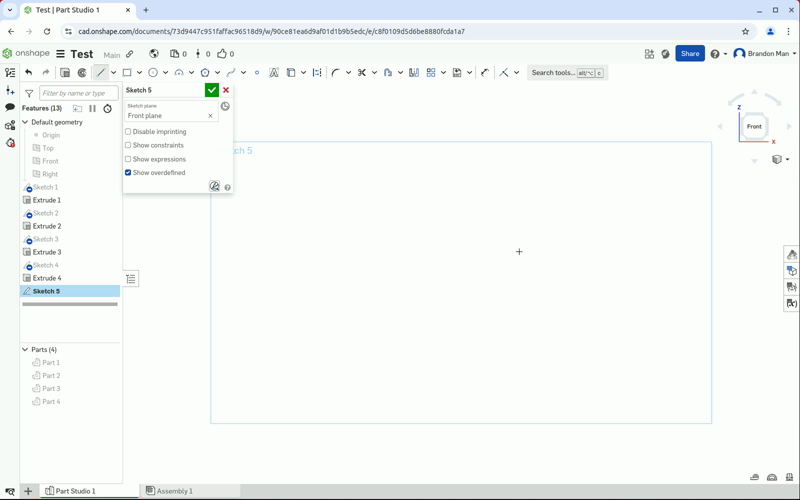
key_down(shift)
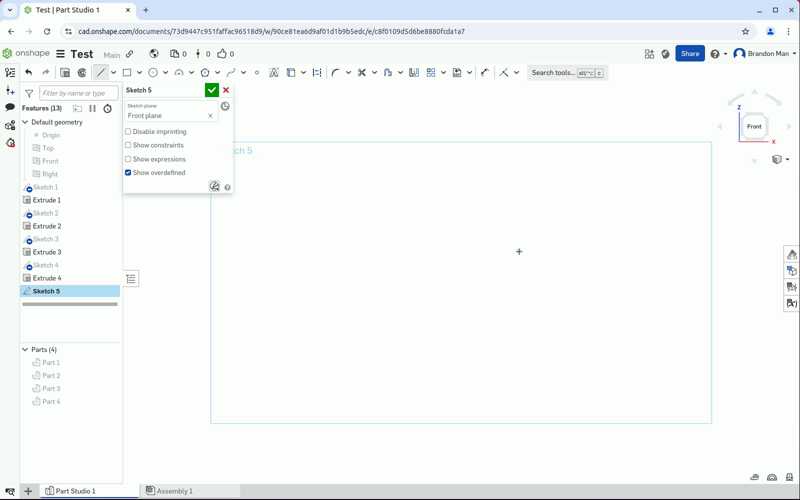
mouse_move(549, 251)
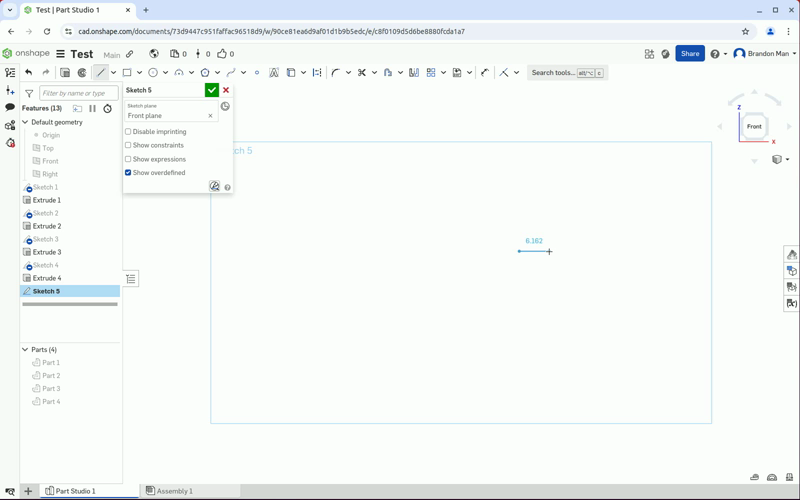
mouse_move(564, 251)
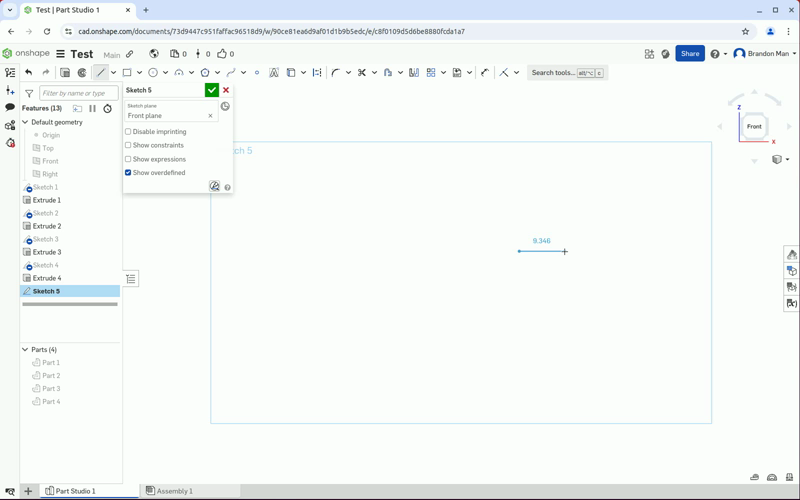
click(564, 251)
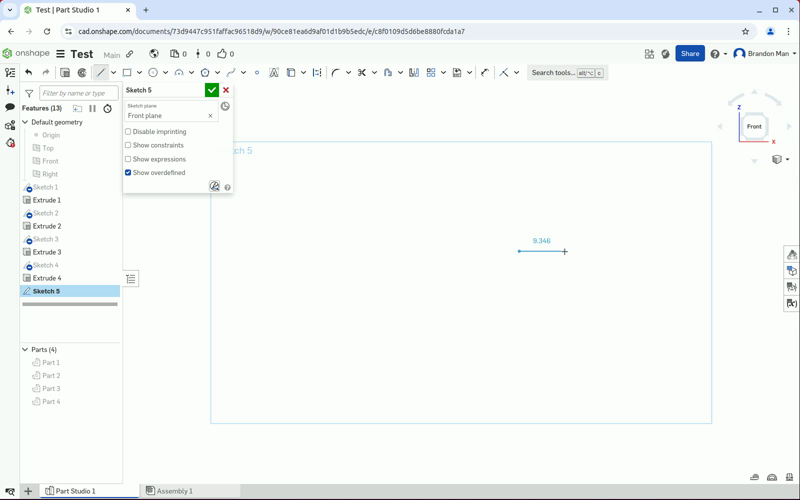
key_up(shift)
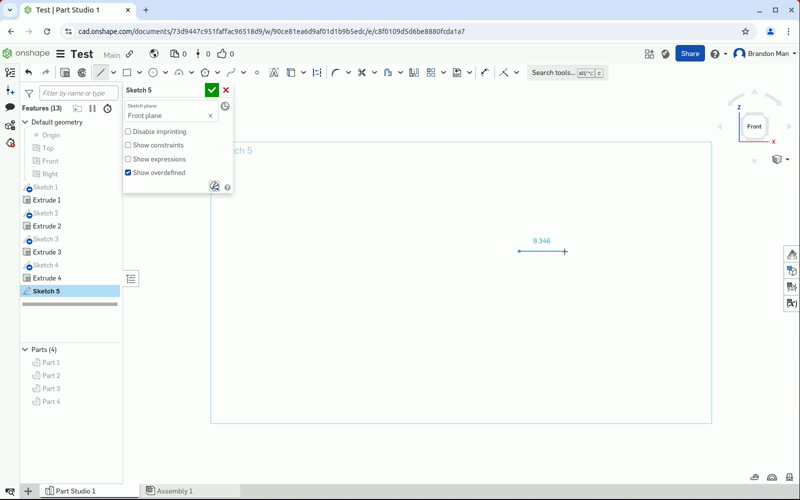
key_down(shift)
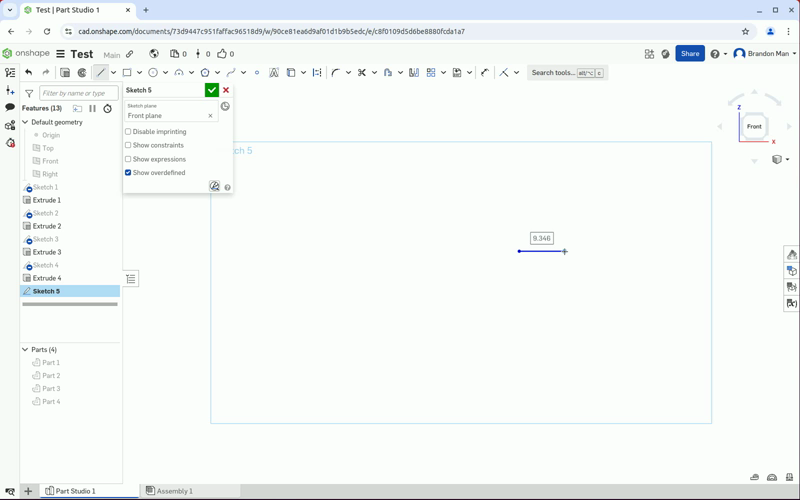
mouse_move(564, 170)
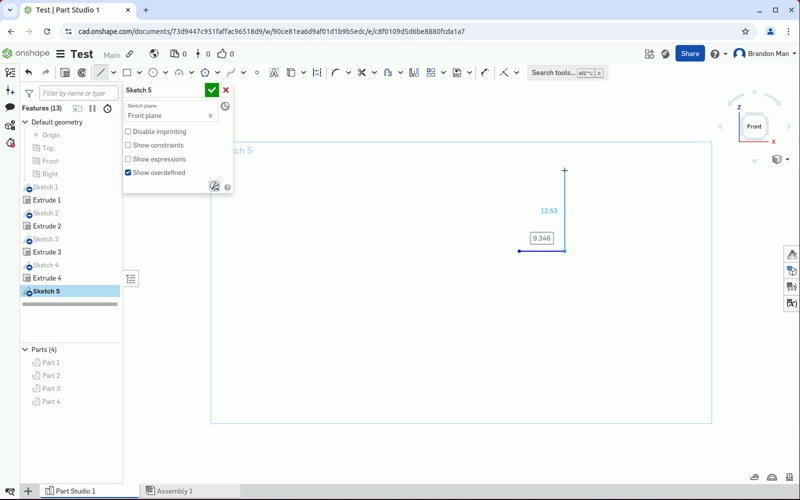
click(564, 170)
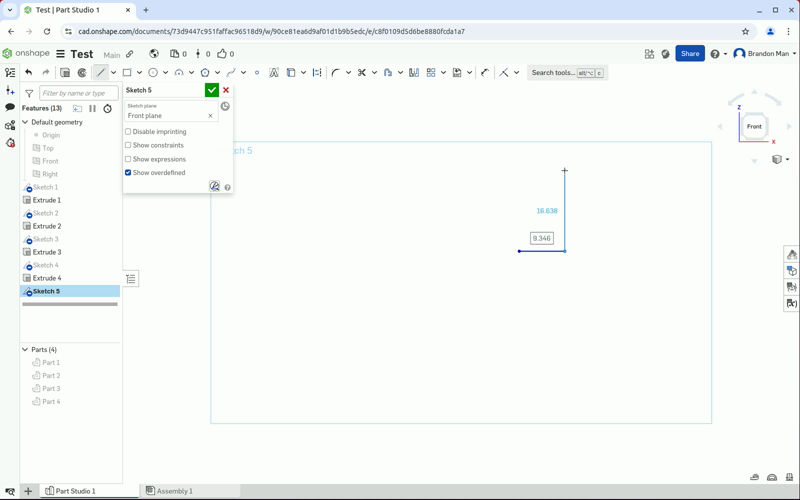
key_up(shift)
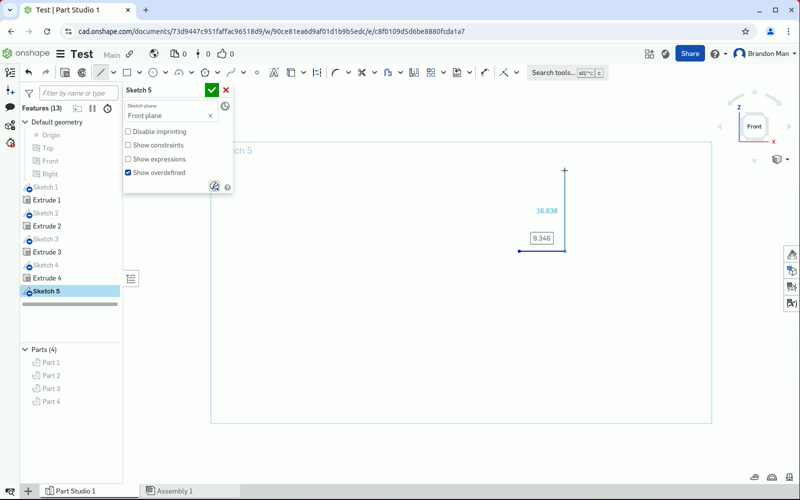
key_down(shift)
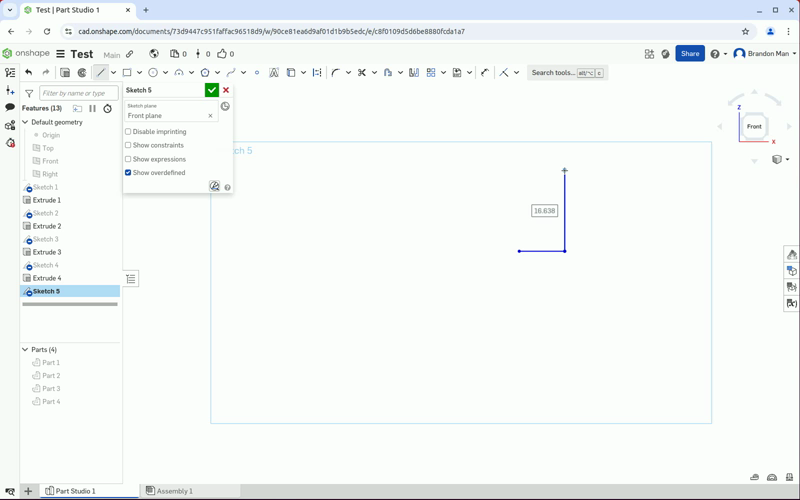
mouse_move(589, 170)
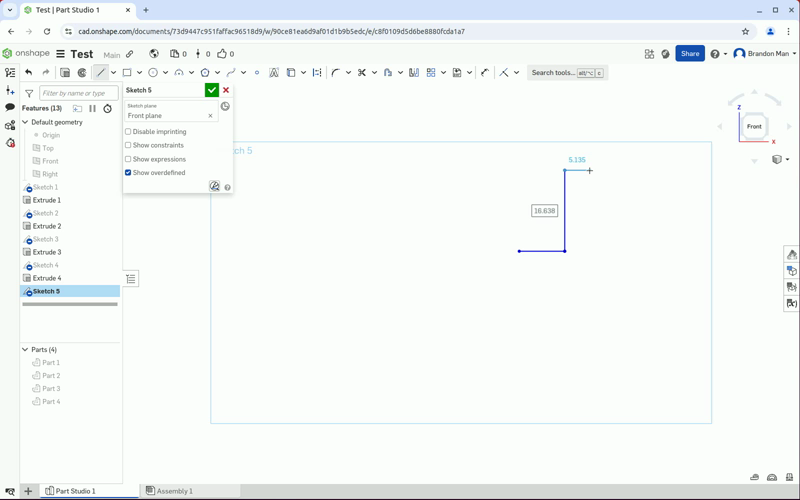
mouse_move(519, 170)
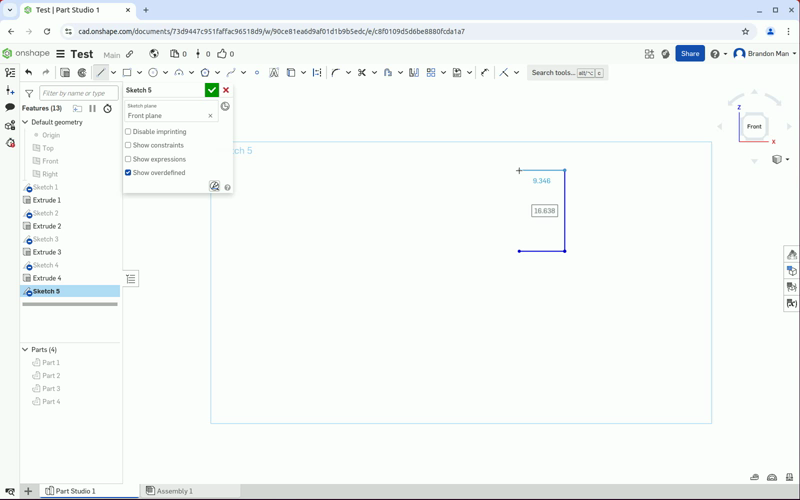
click(519, 170)
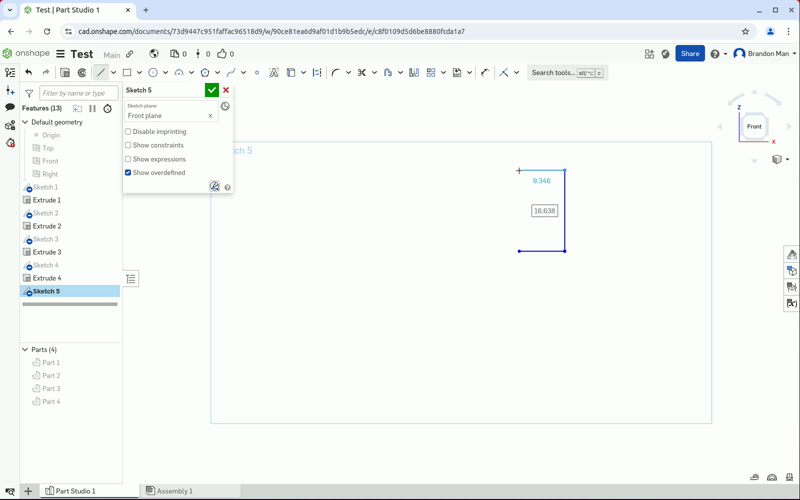
key_up(shift)
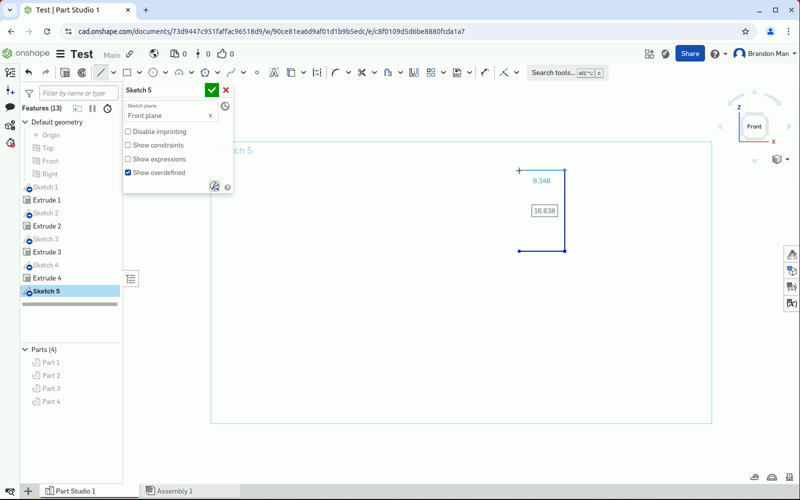
key_down(shift)
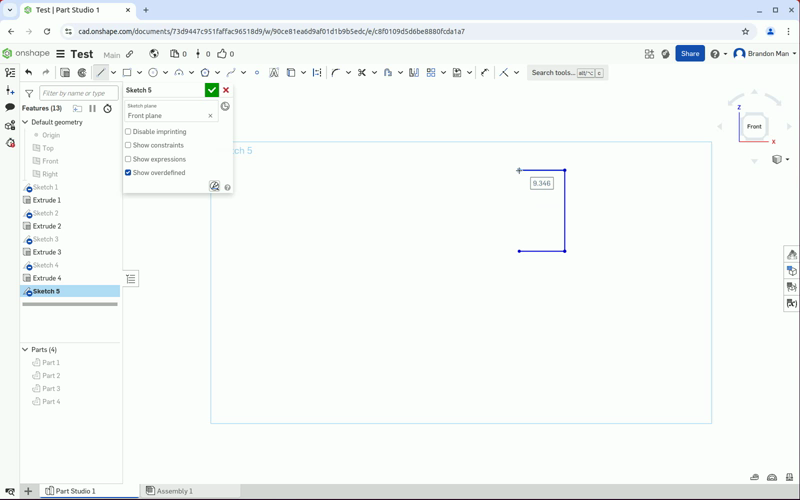
mouse_move(519, 251)
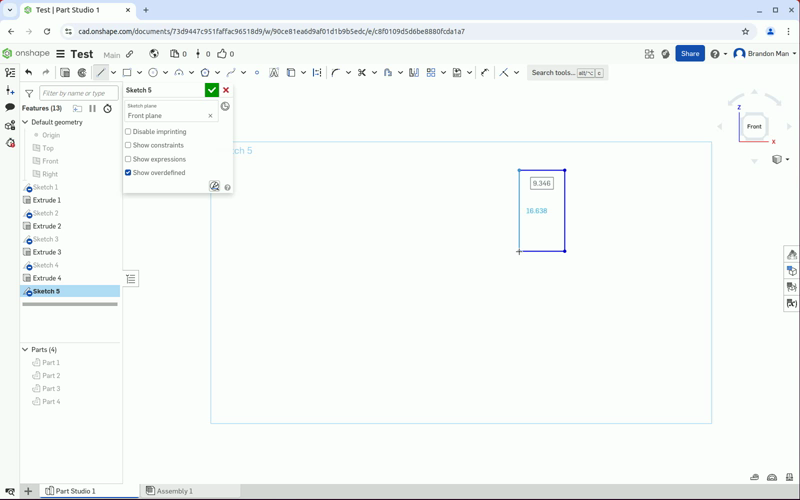
key_up(shift)
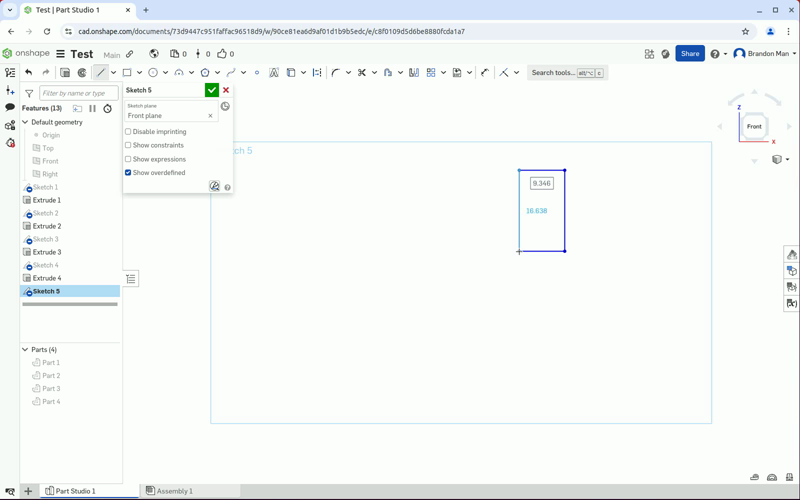
click(519, 251)
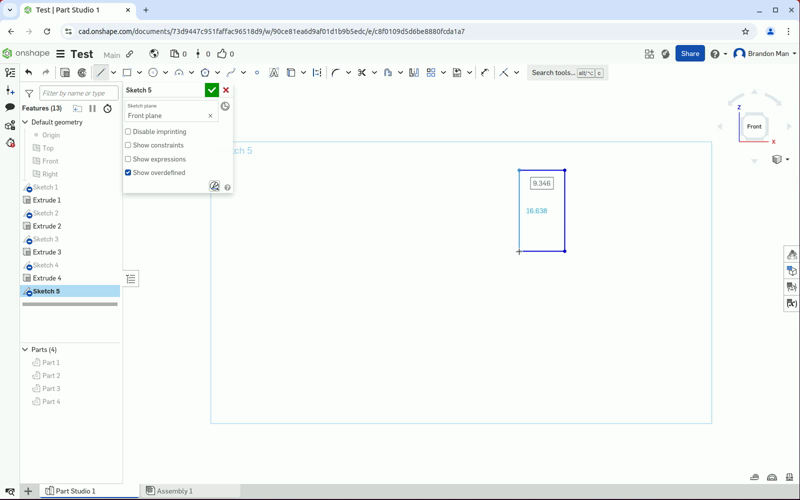
key(esc)
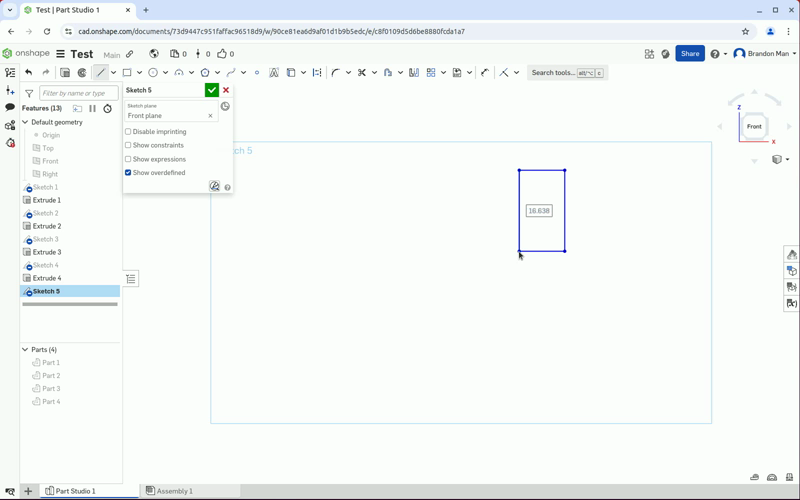
mouse_move(534, 212)
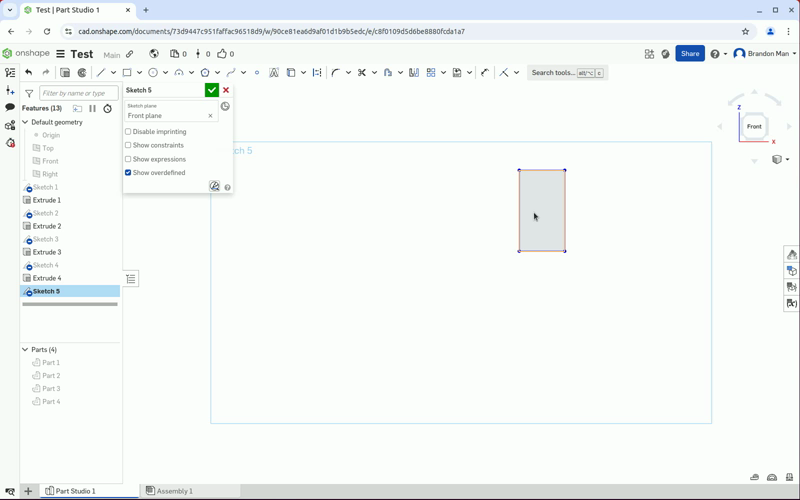
click(534, 212)
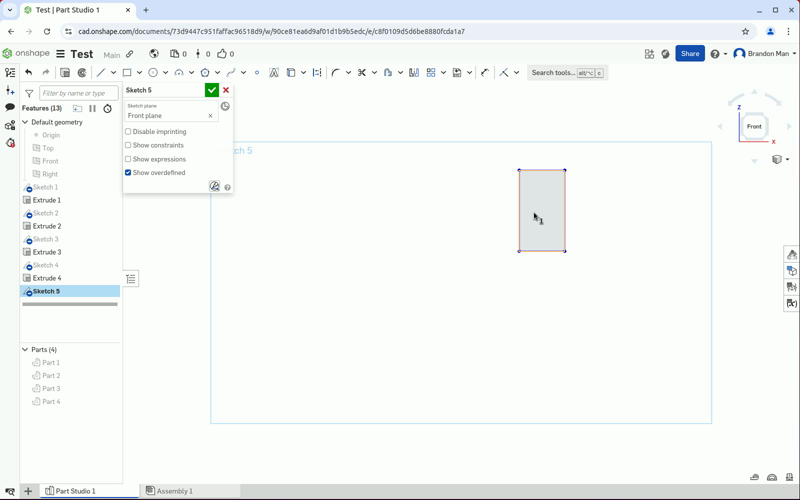
mouse_move(73, 352)
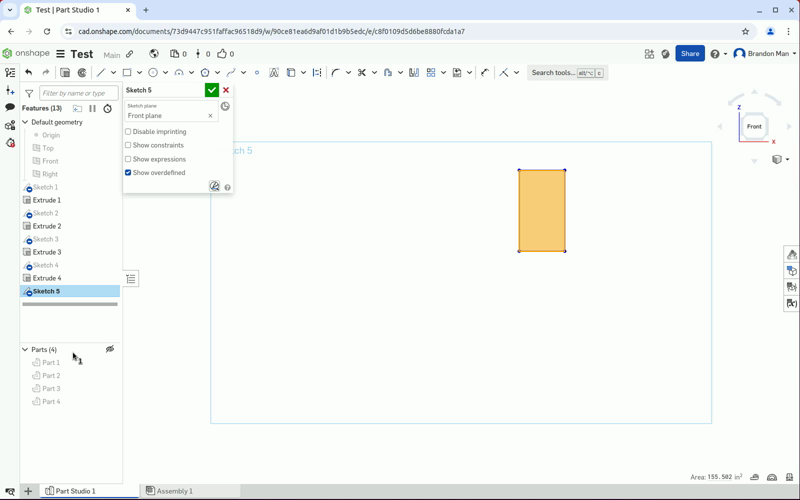
key(shift+y)
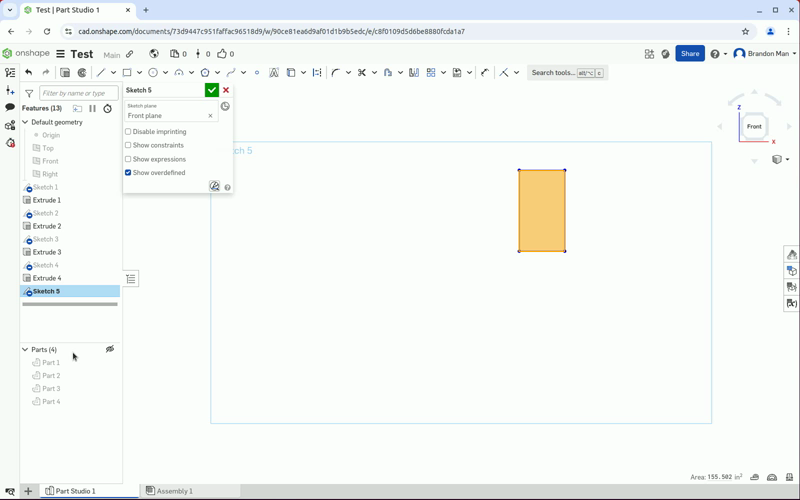
key(shift+e)
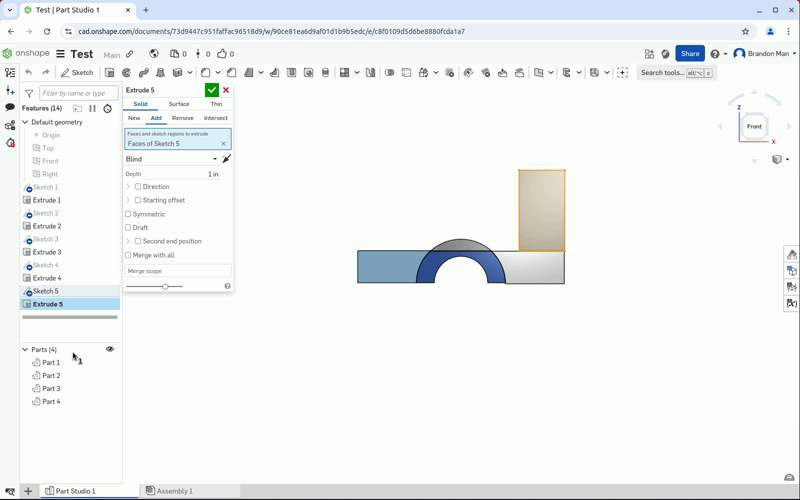
mouse_move(143, 106)
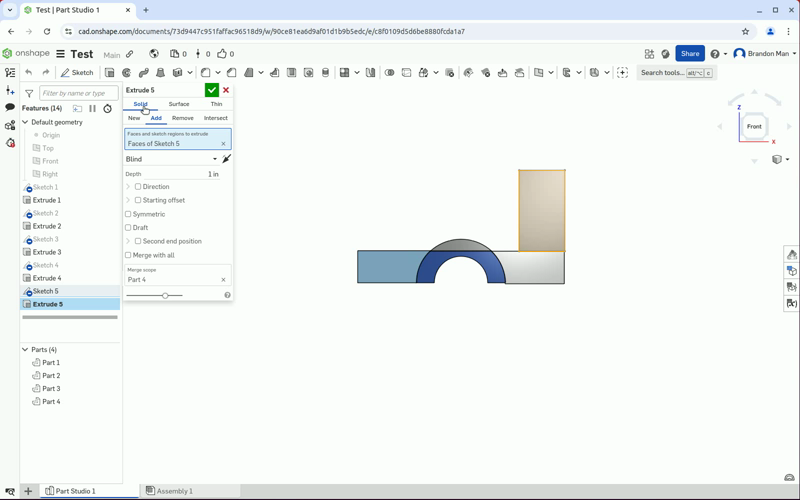
click(143, 106)
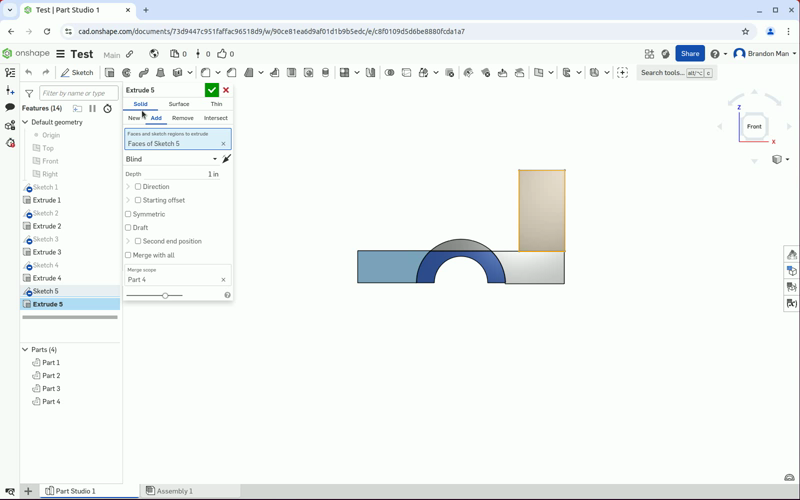
mouse_move(137, 120)
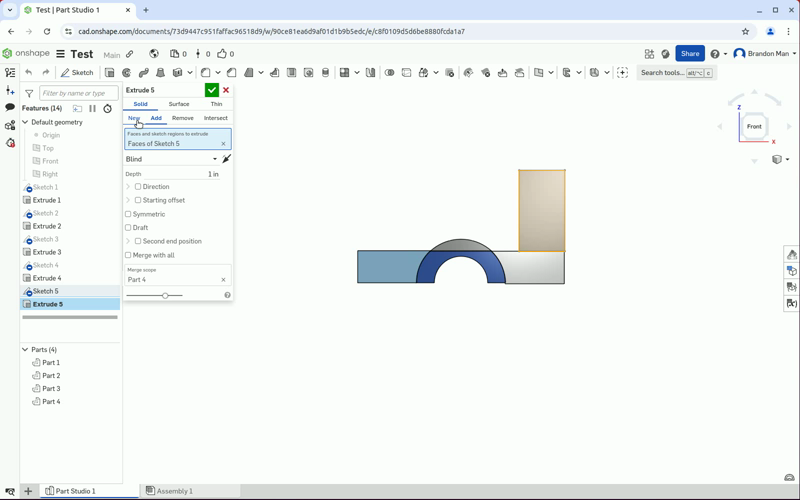
click(137, 120)
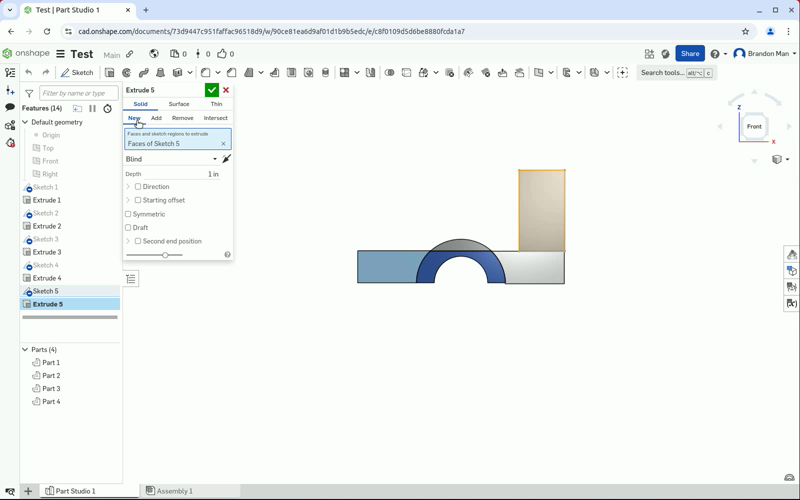
key(tab, 4)
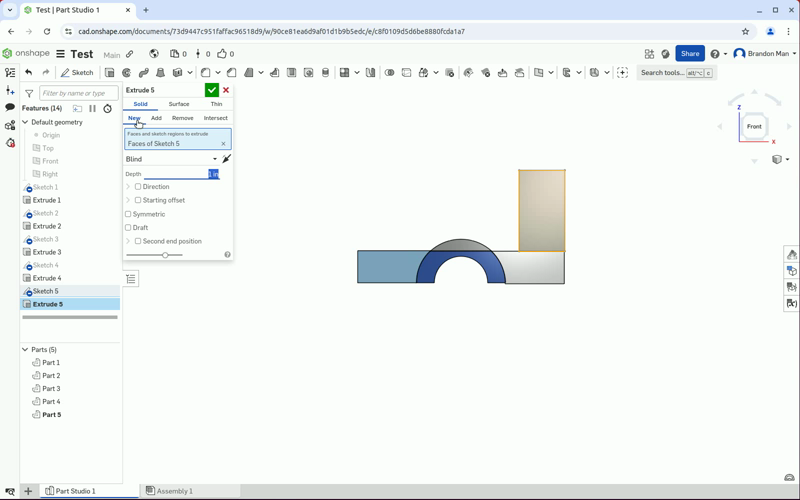
text(19.738)
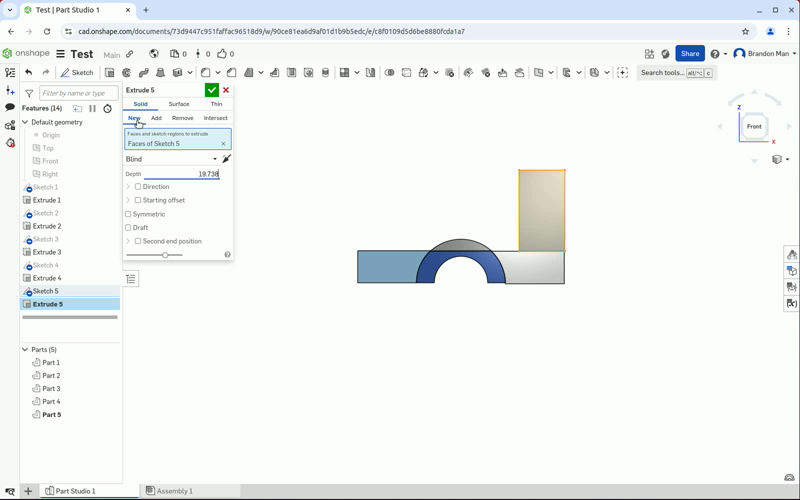
key(tab, 3)
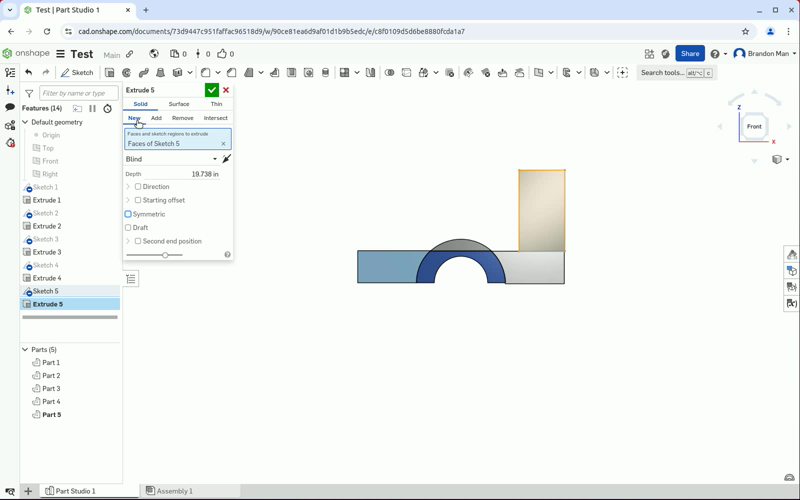
key(space)
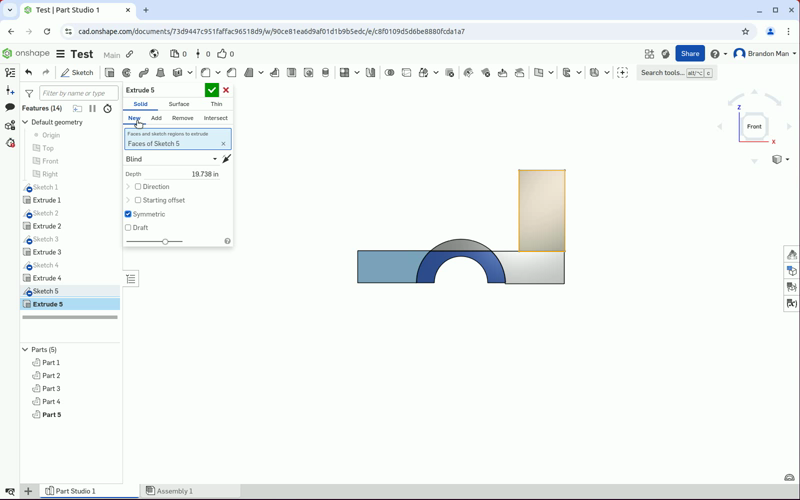
key(enter)
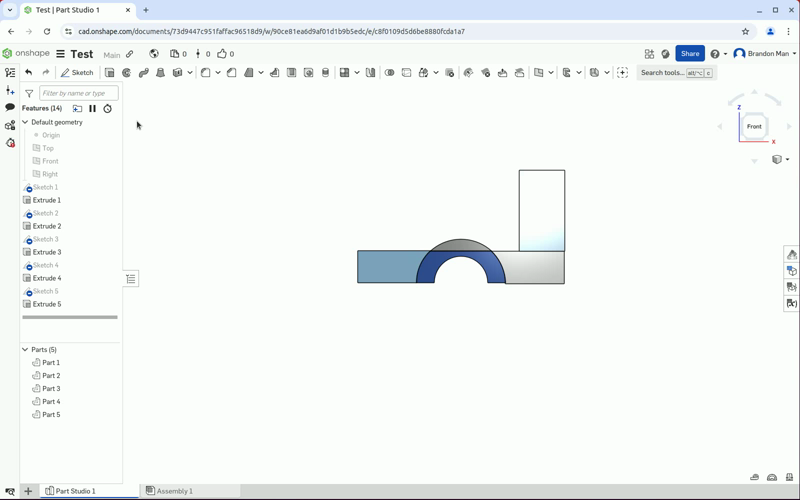
key(shift+h)
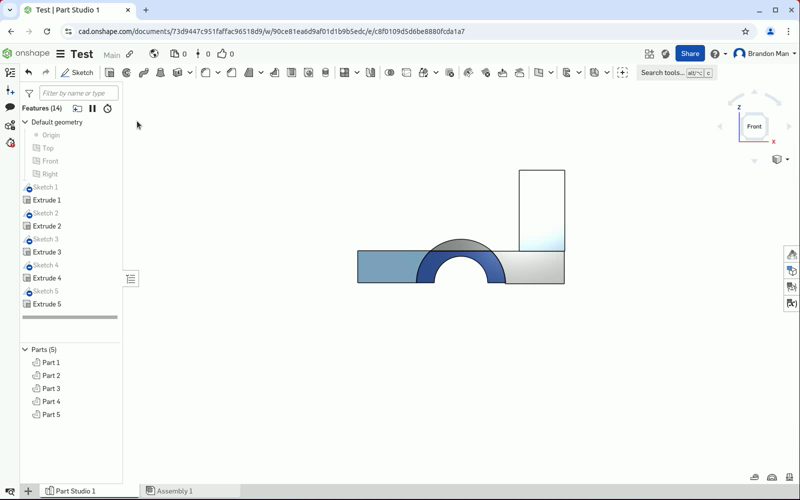
key(shift+h)
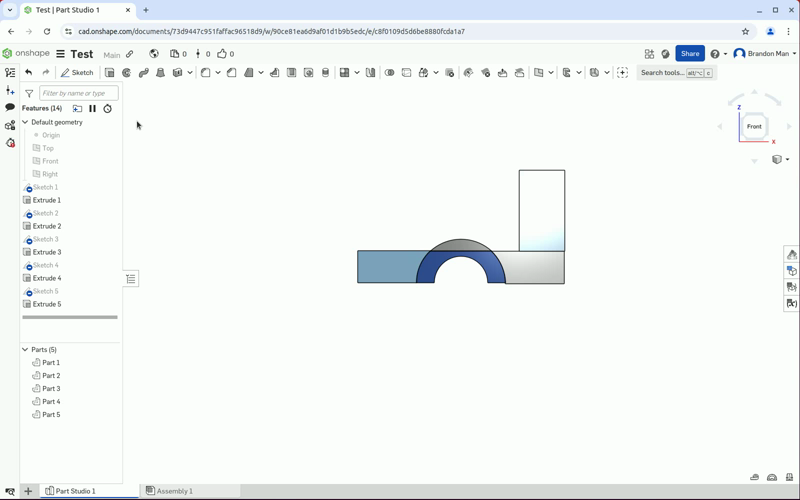
key(shift+7)
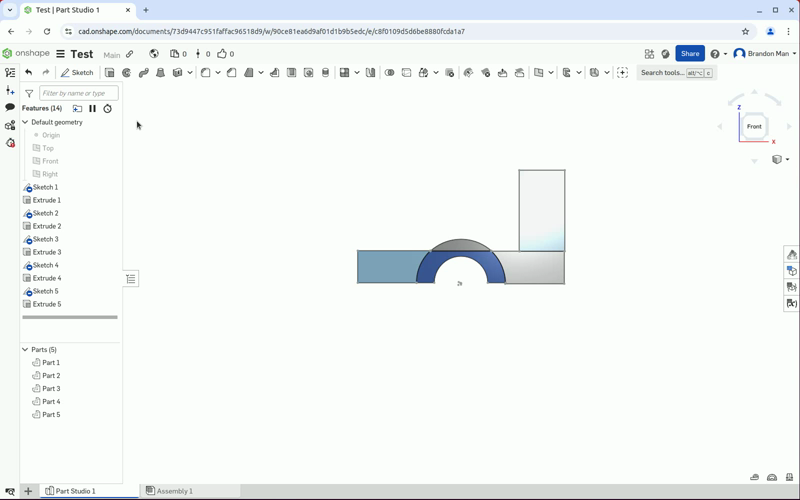
key(left, 2)
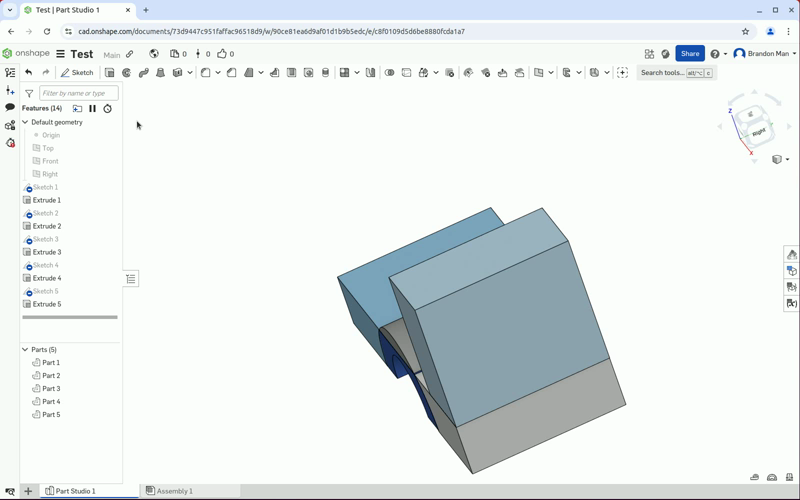
key(down, 2)
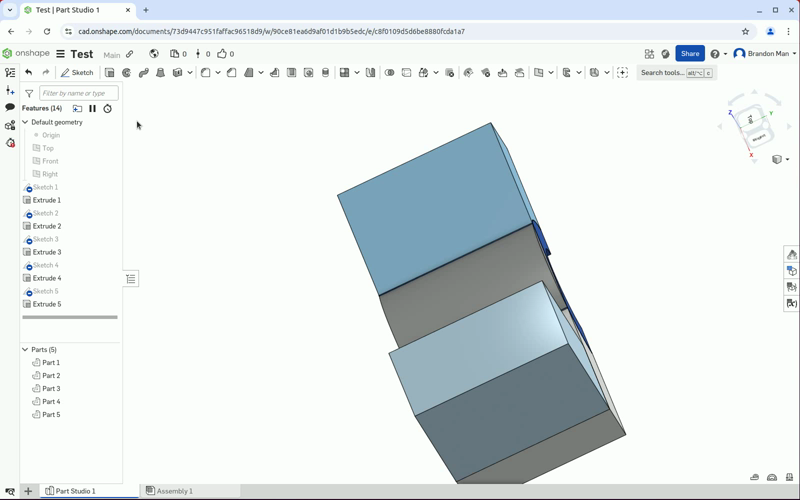
key(up, 2)
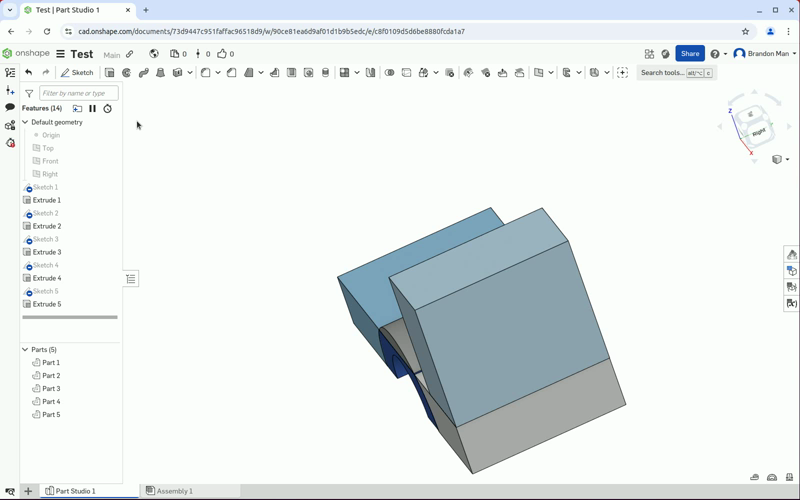
key(right, 2)
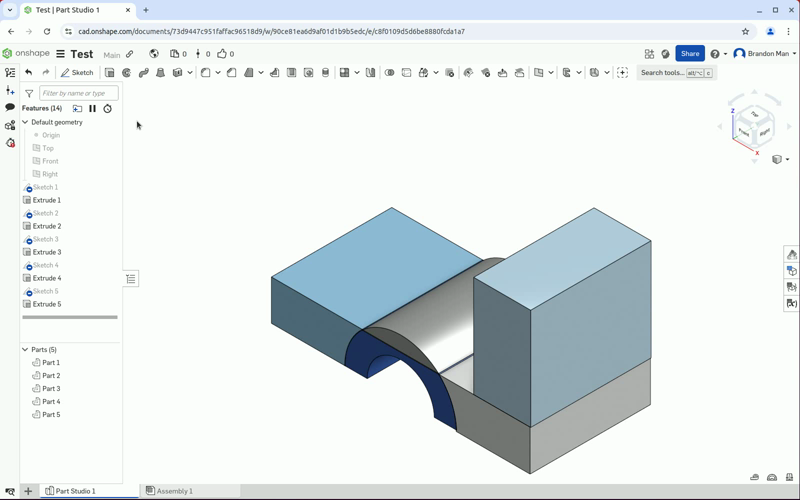
mouse_move(73, 189)
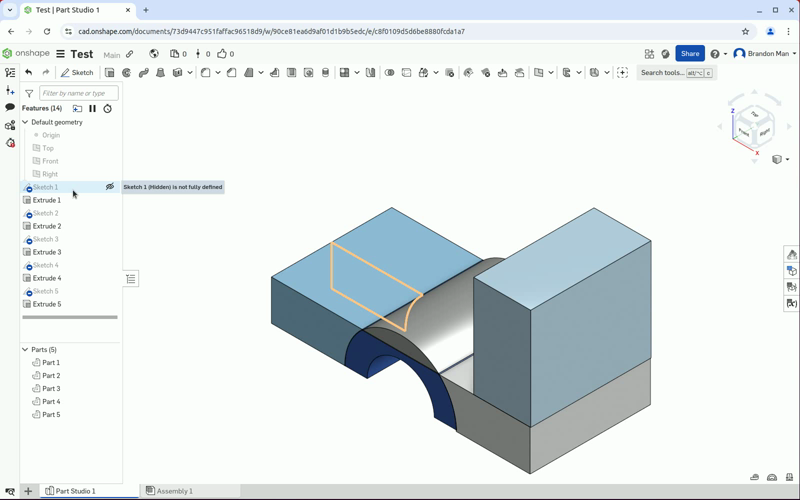
click(73, 189)